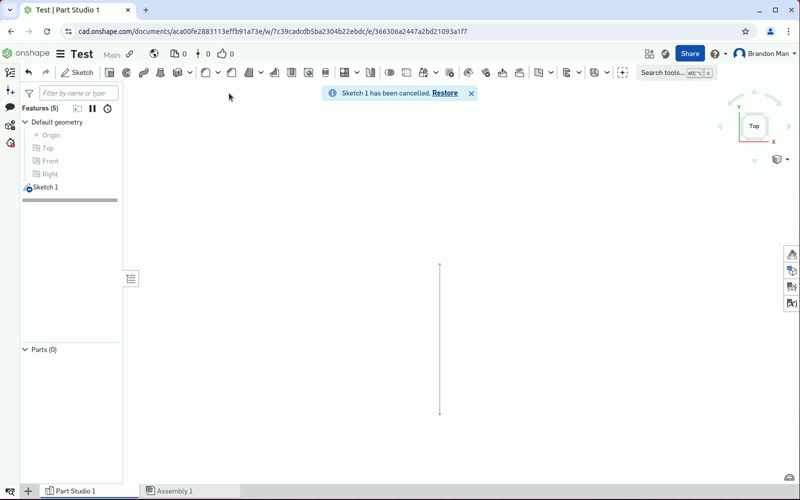
key(shift+h)
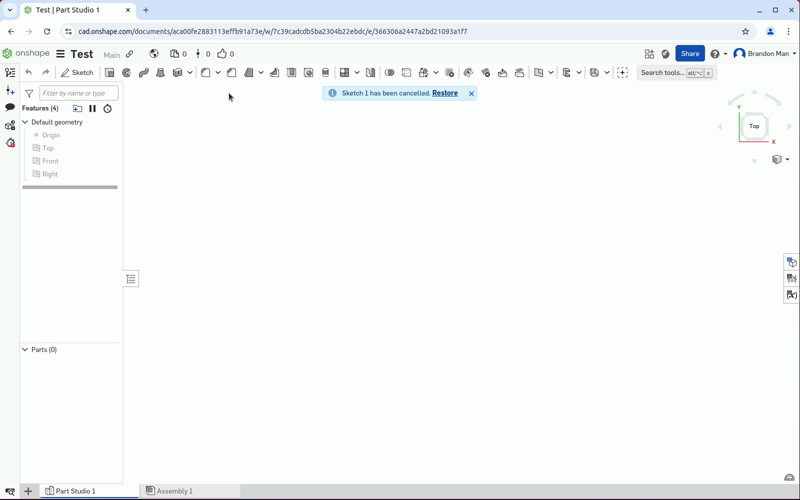
mouse_move(73, 352)
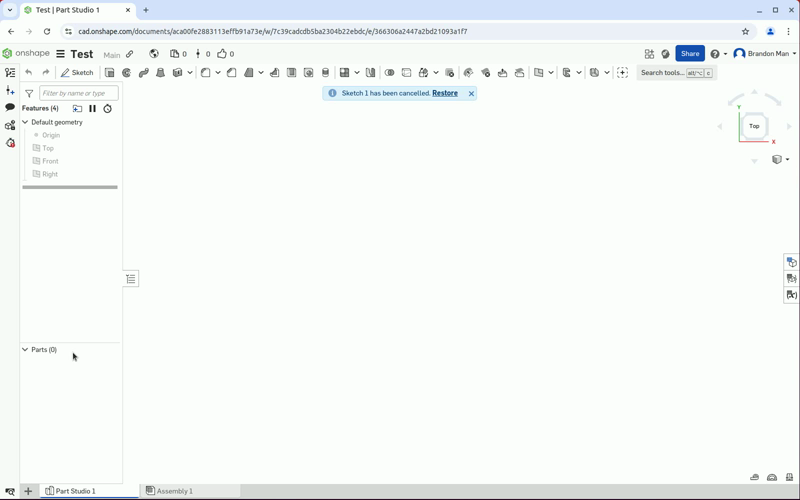
key(y)
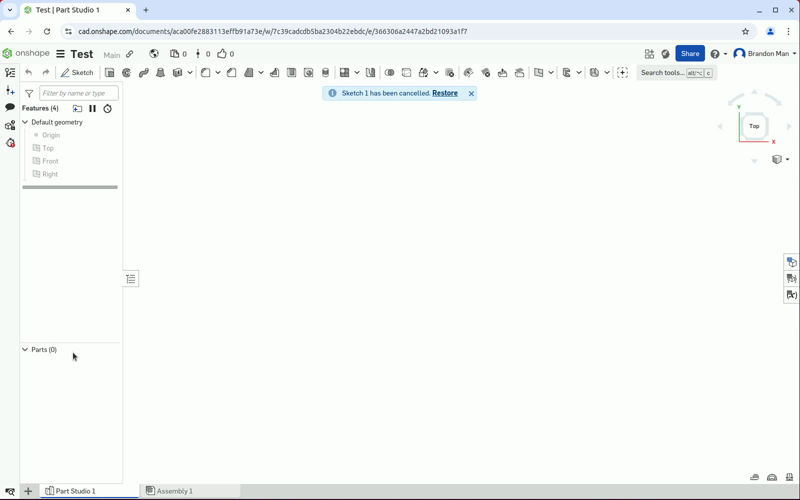
key(shift+p)
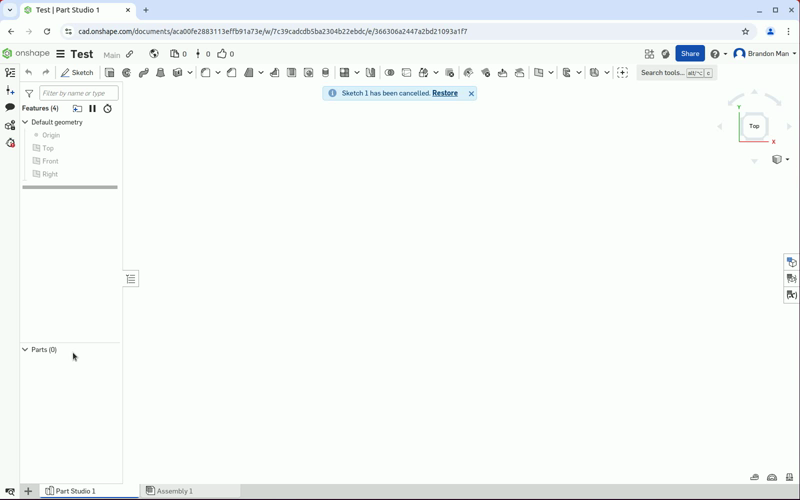
key(space)
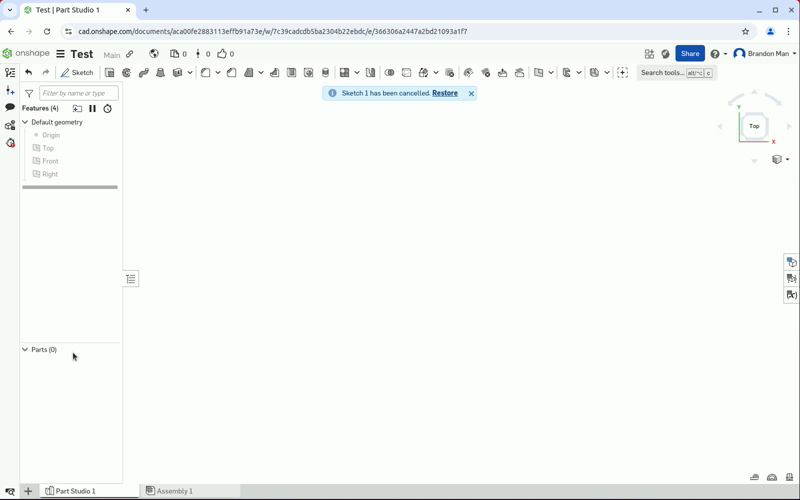
key_down(shift)
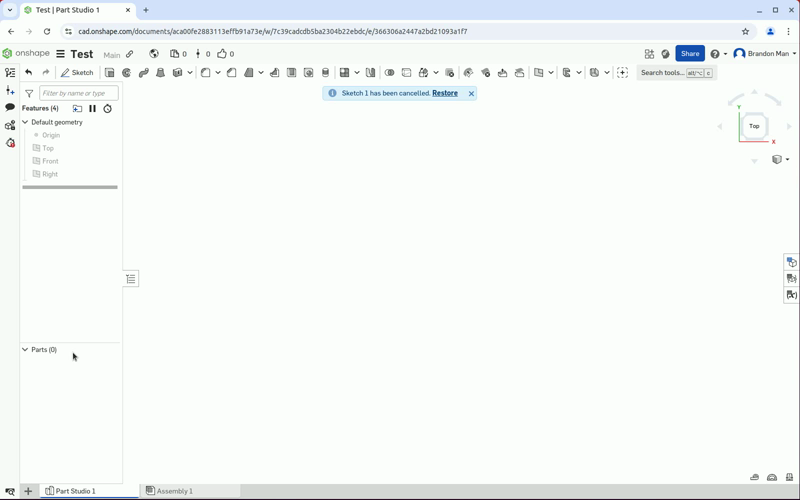
key(up)
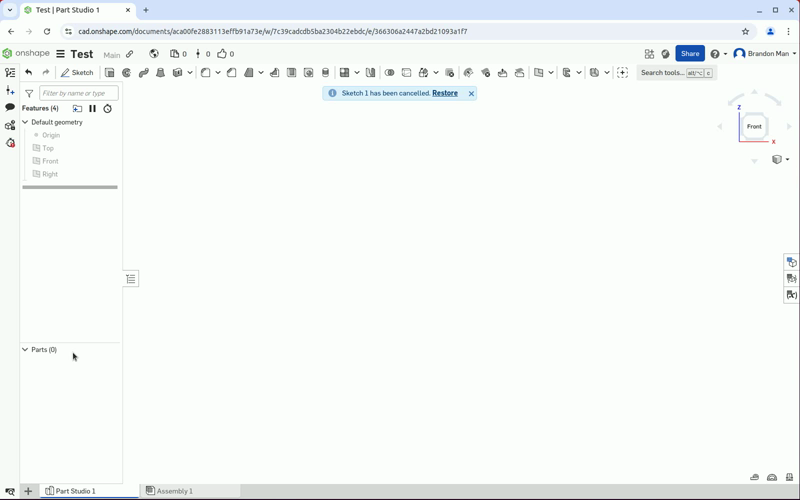
key_up(shift)
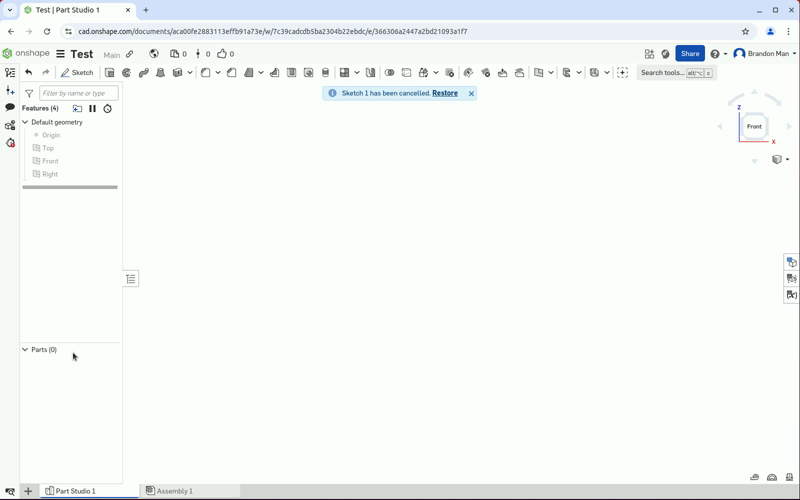
mouse_move(73, 352)
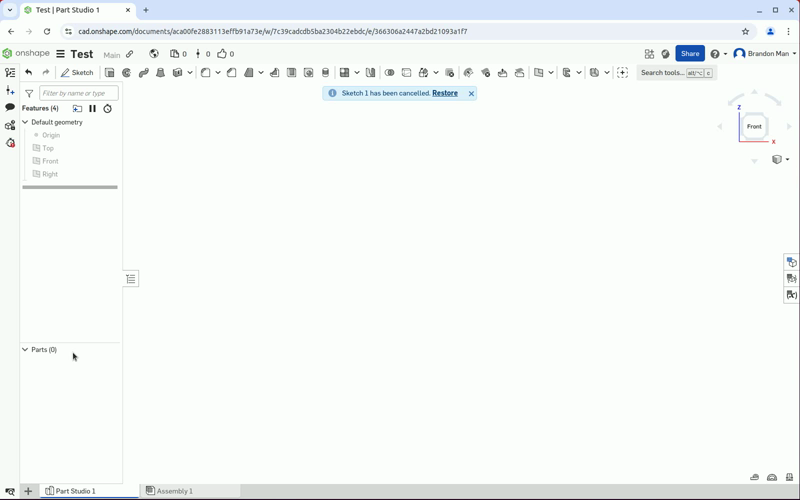
key(shift+y)
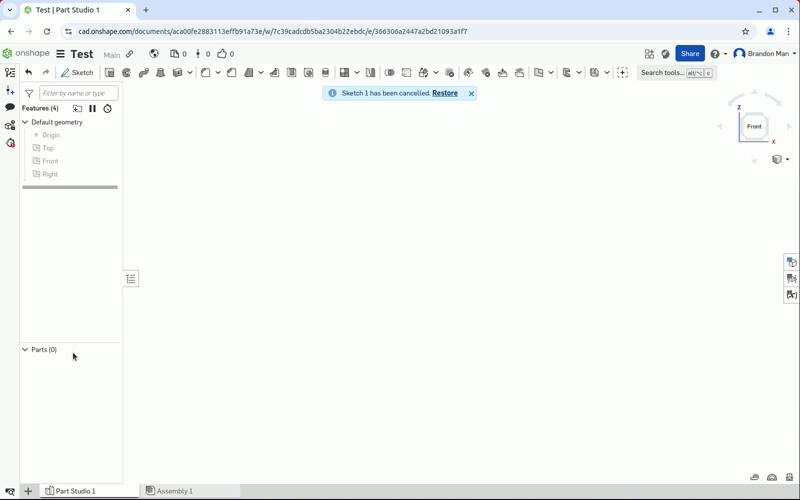
key(shift+s)
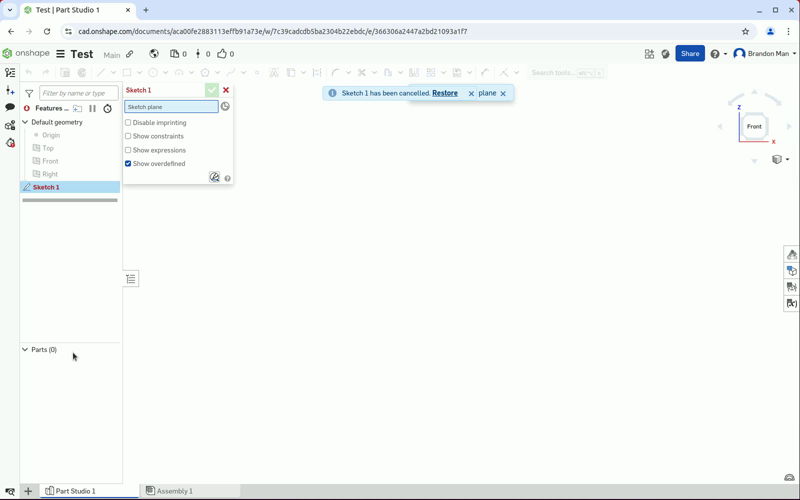
mouse_move(73, 163)
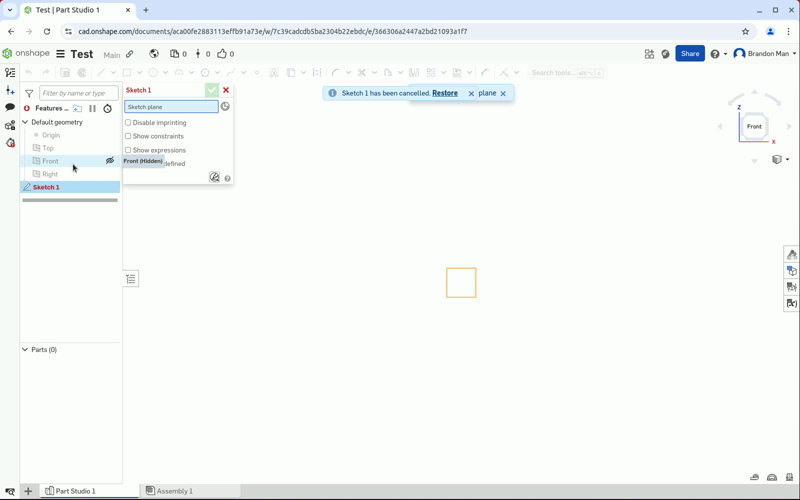
click(73, 163)
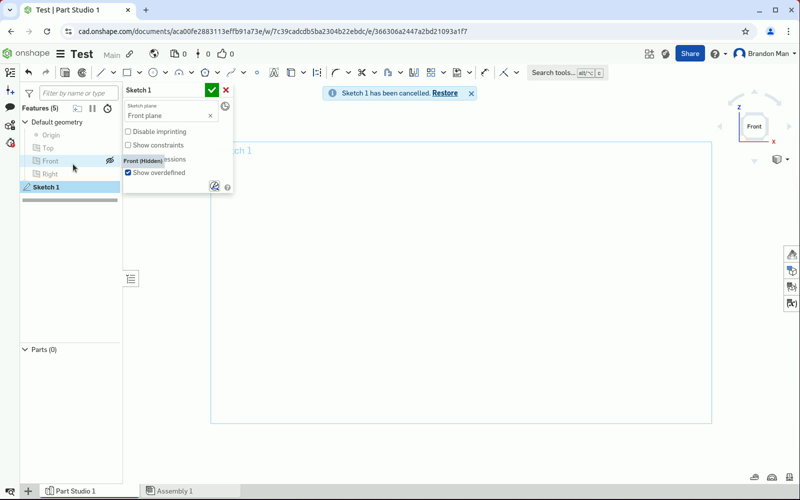
mouse_move(73, 352)
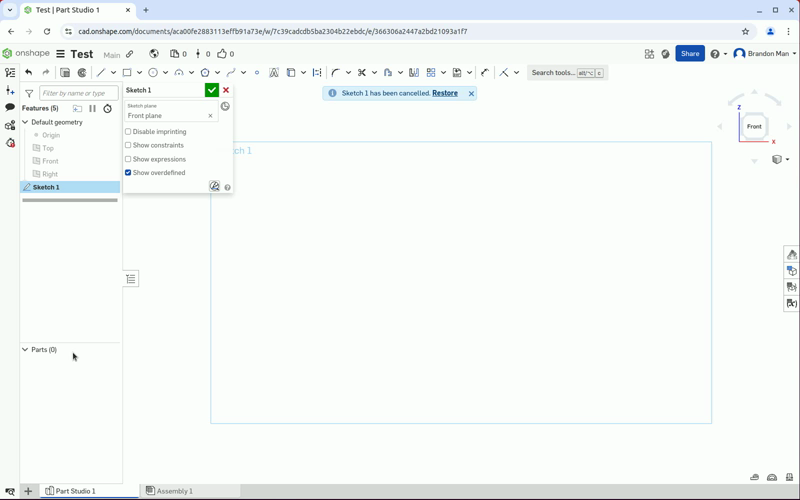
key(y)
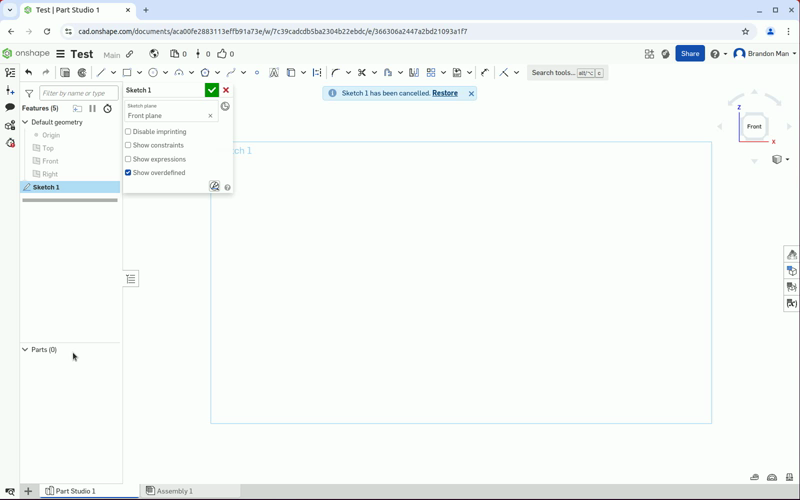
key(l)
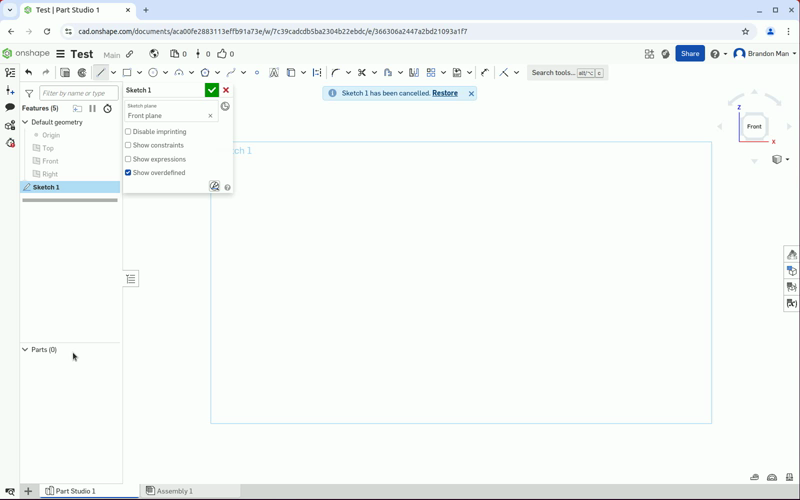
key_down(shift)
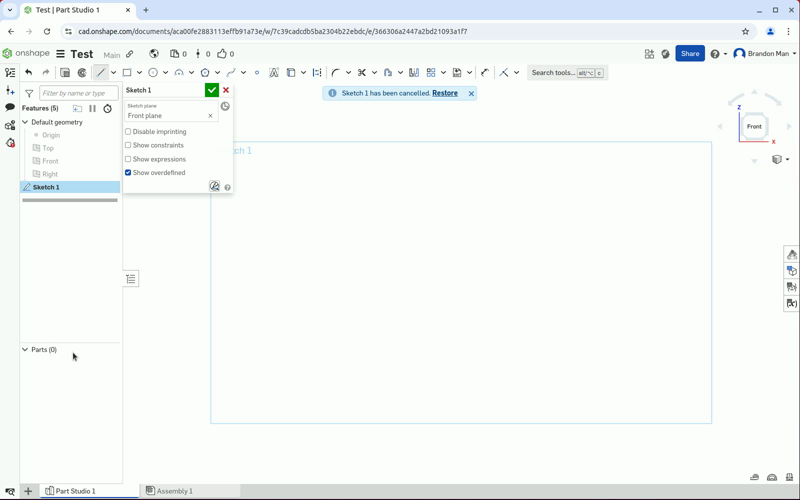
mouse_move(431, 334)
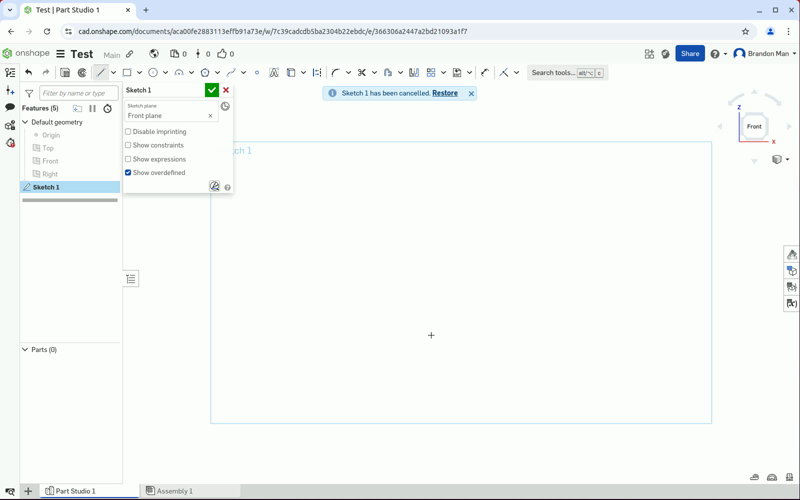
click(431, 334)
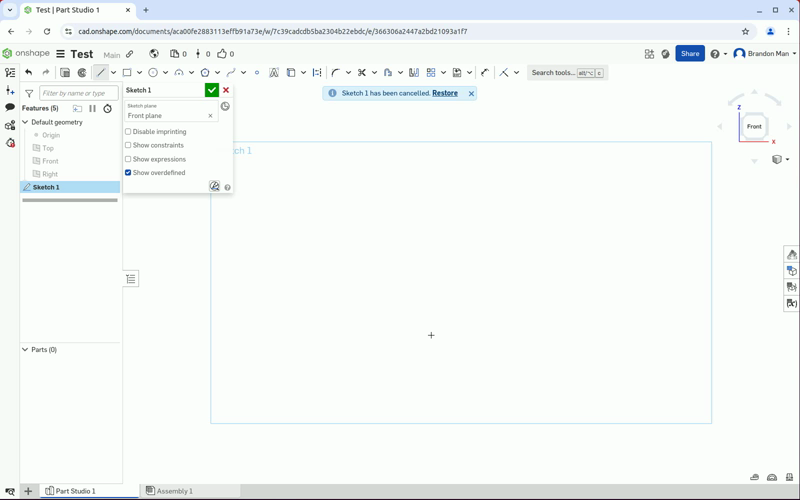
key_up(shift)
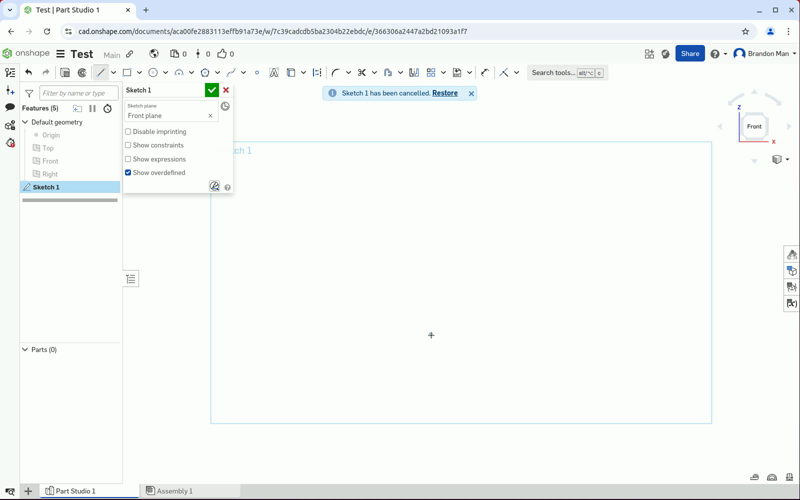
key_down(shift)
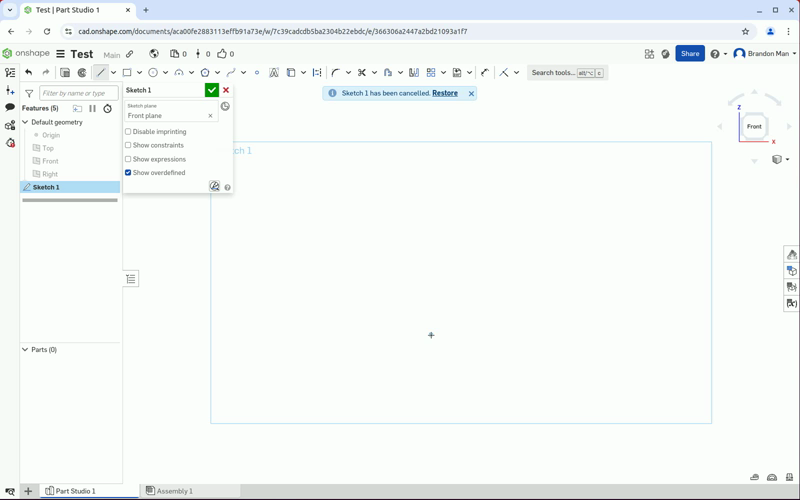
mouse_move(461, 334)
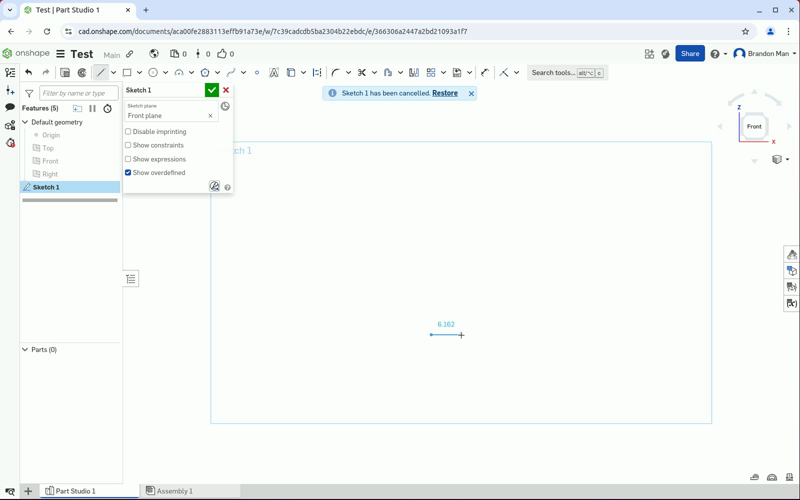
mouse_move(437, 334)
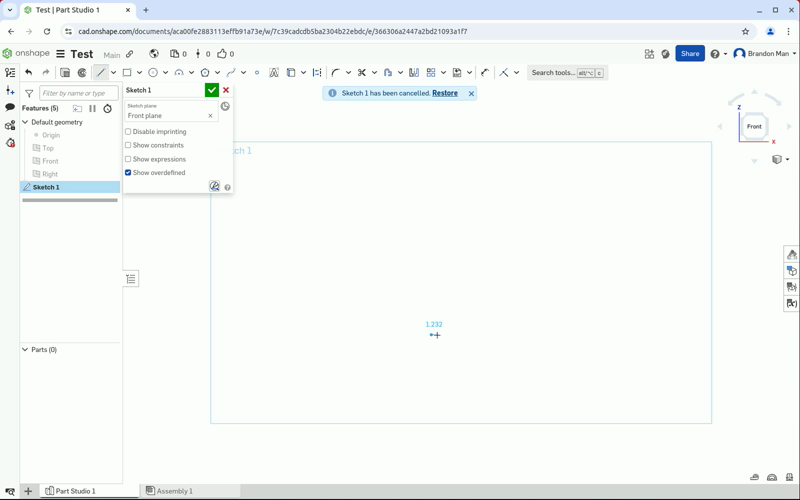
scroll(6)
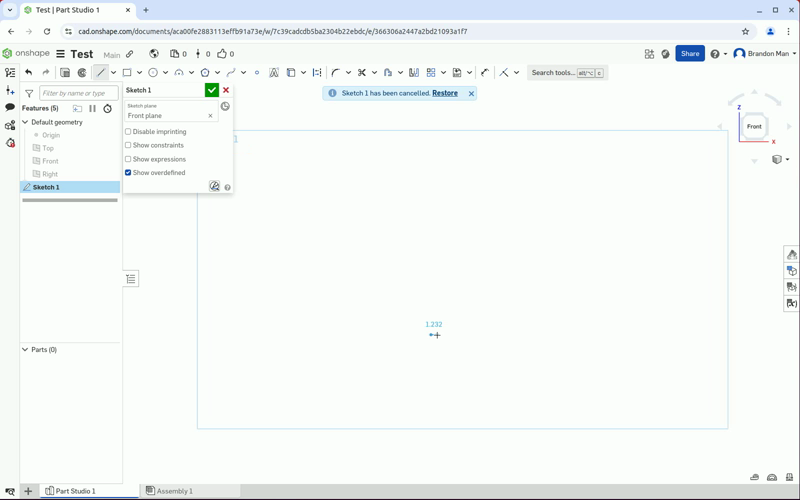
scroll(6)
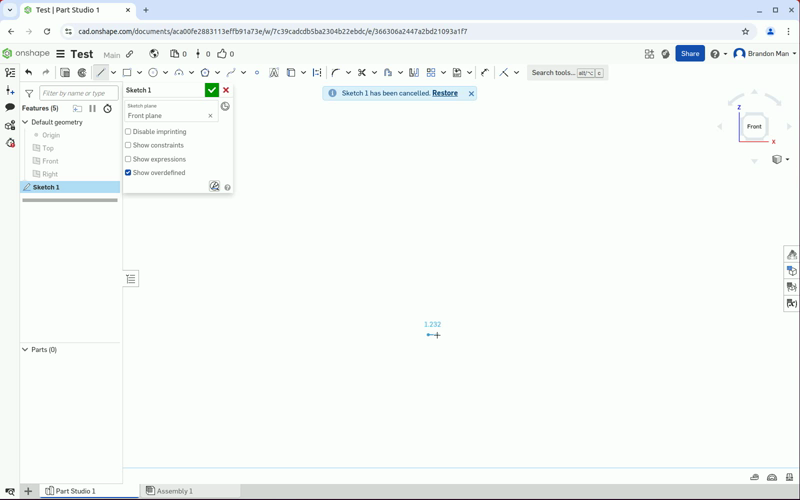
scroll(6)
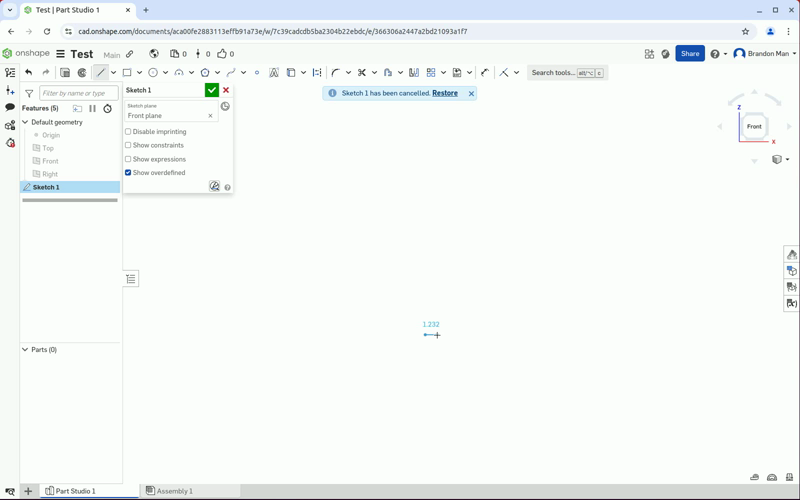
scroll(6)
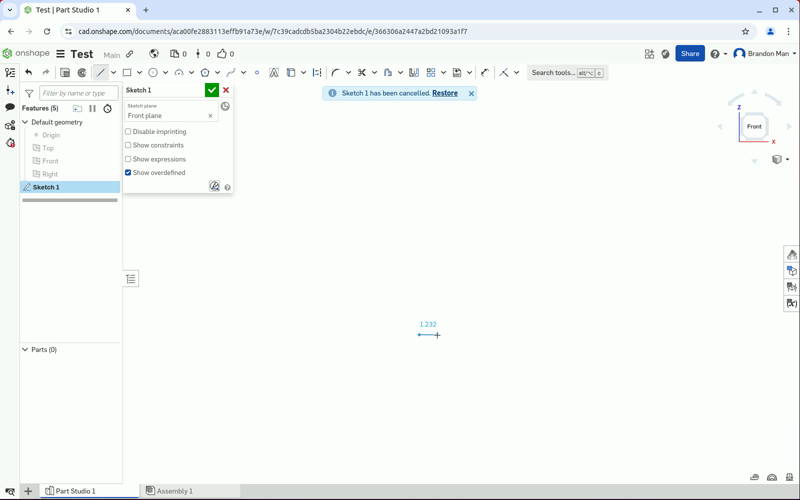
scroll(6)
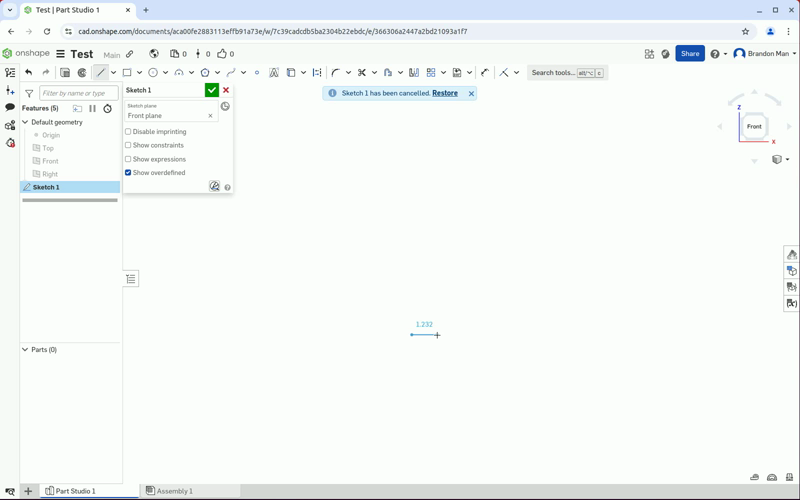
scroll(6)
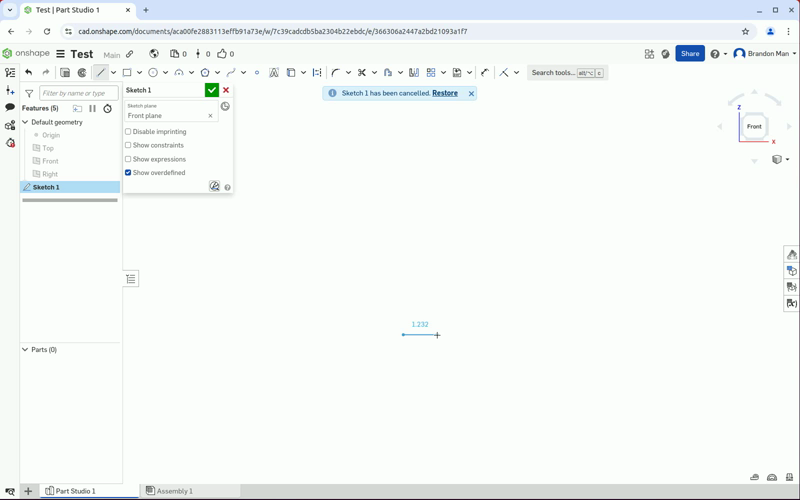
scroll(6)
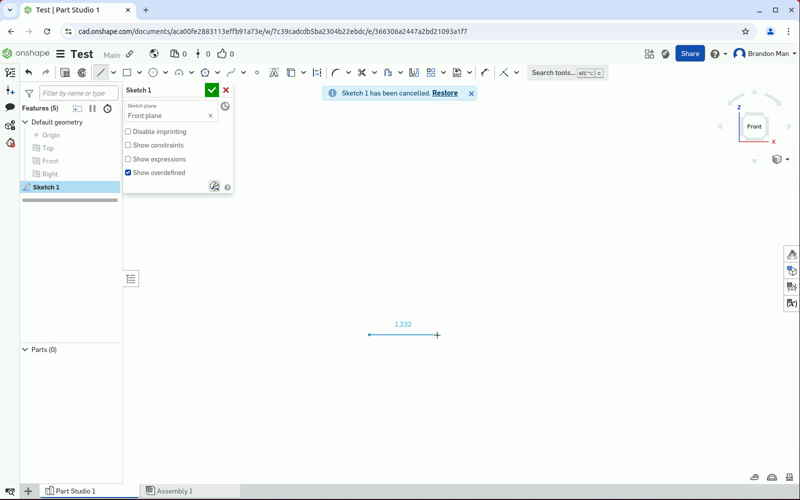
click(437, 334)
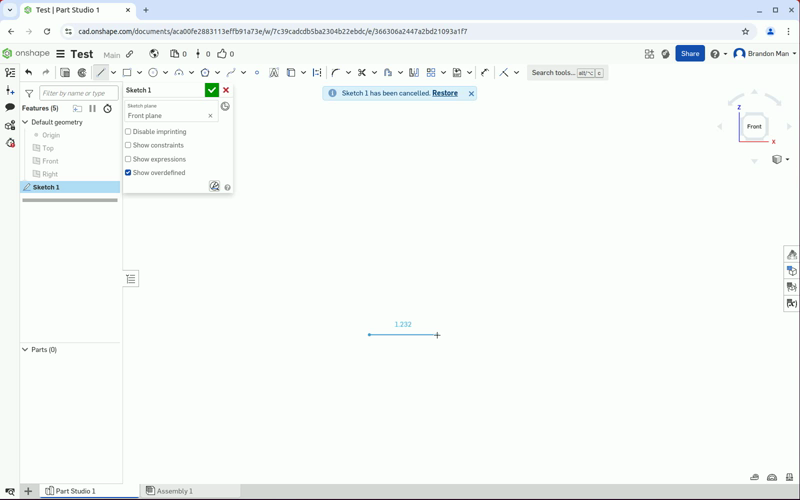
scroll(-6)
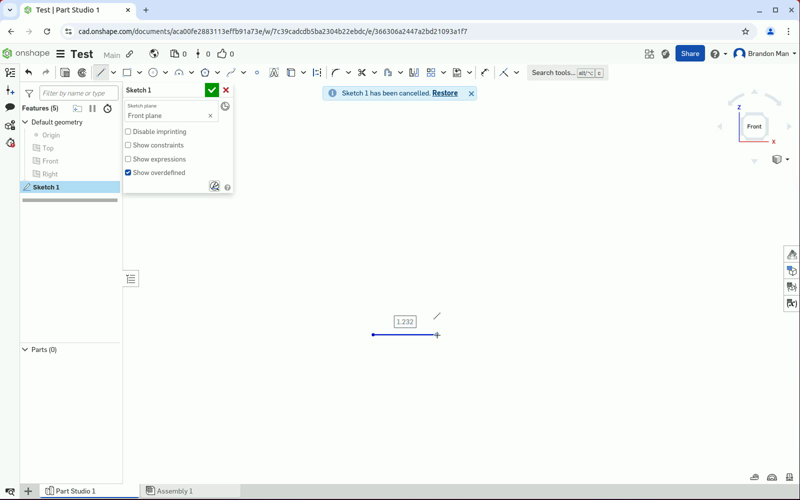
scroll(-6)
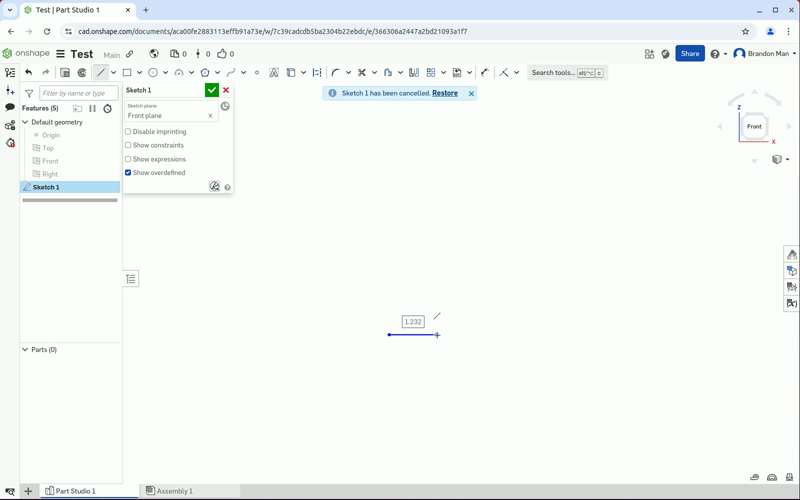
scroll(-6)
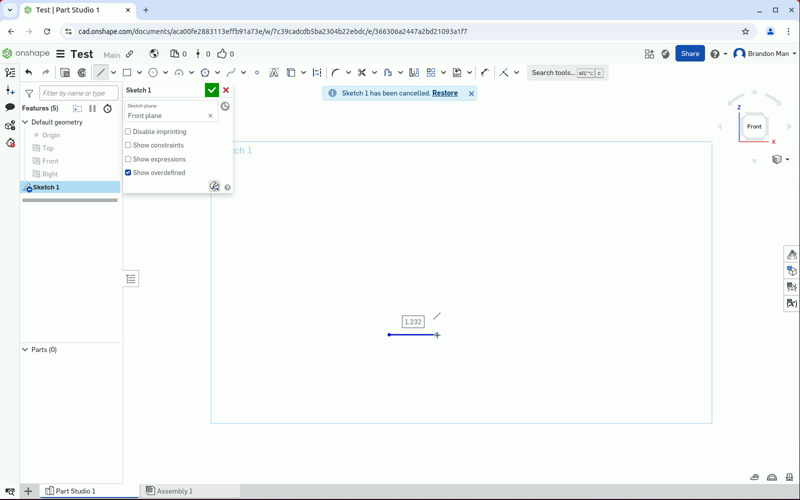
scroll(-6)
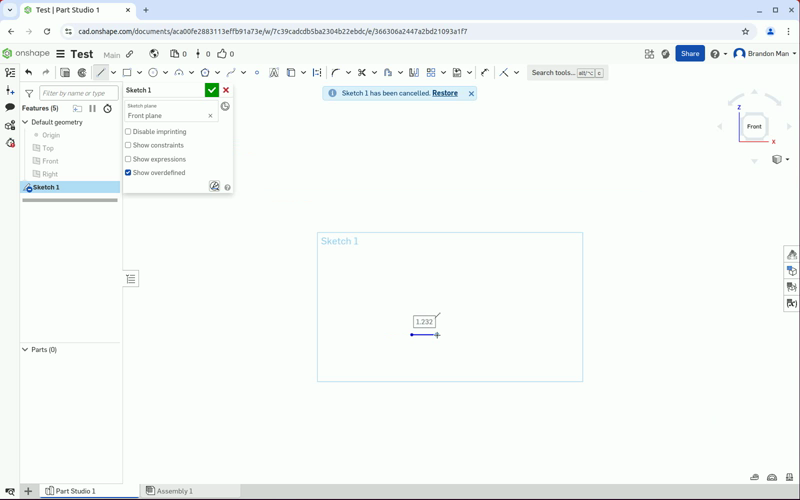
scroll(-6)
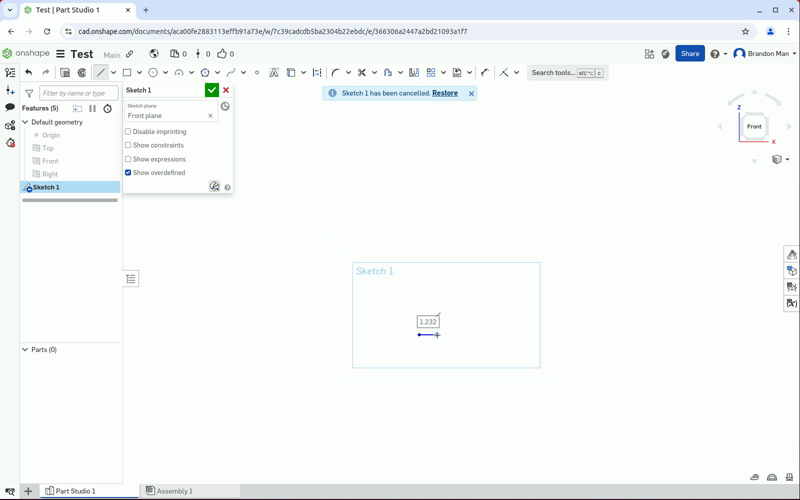
scroll(-6)
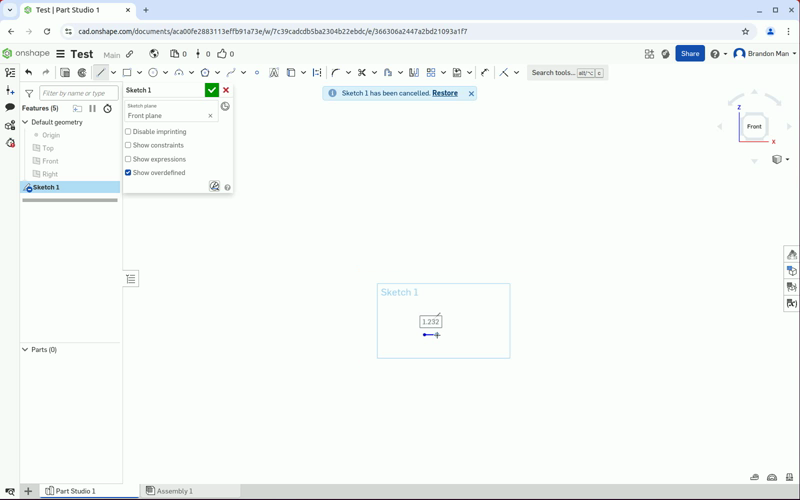
scroll(-6)
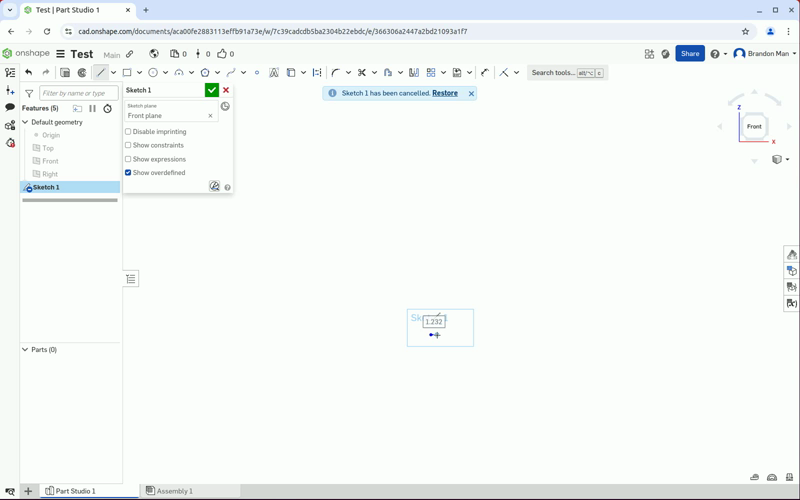
key_up(shift)
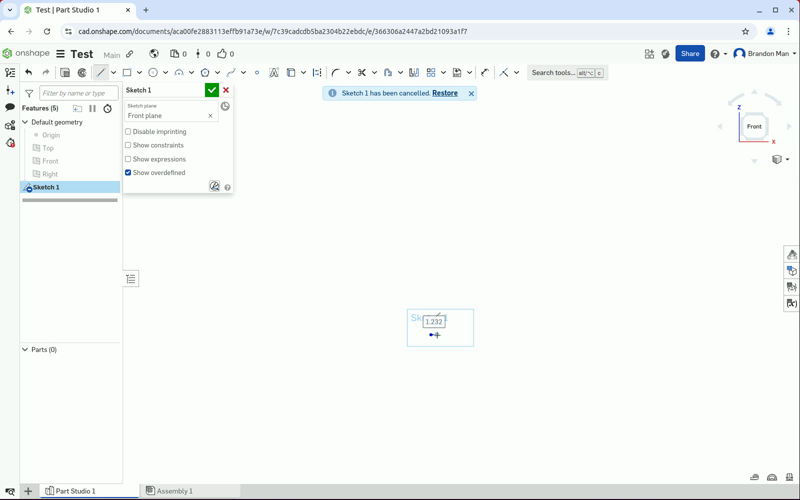
key_down(shift)
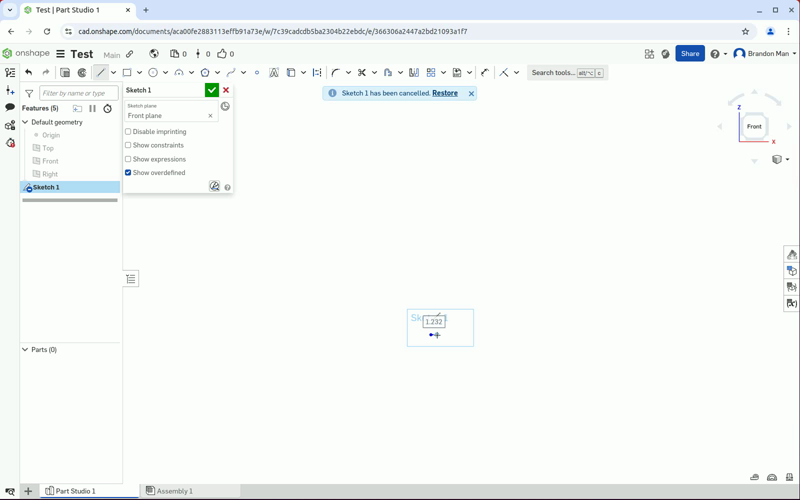
mouse_move(467, 334)
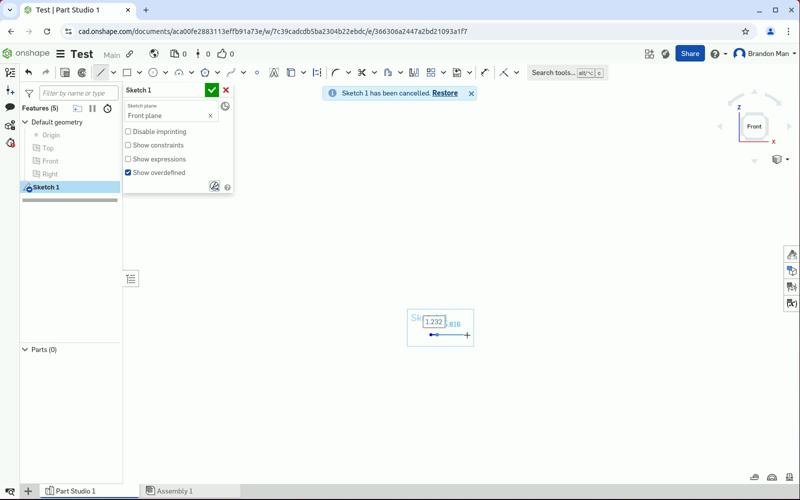
mouse_move(437, 284)
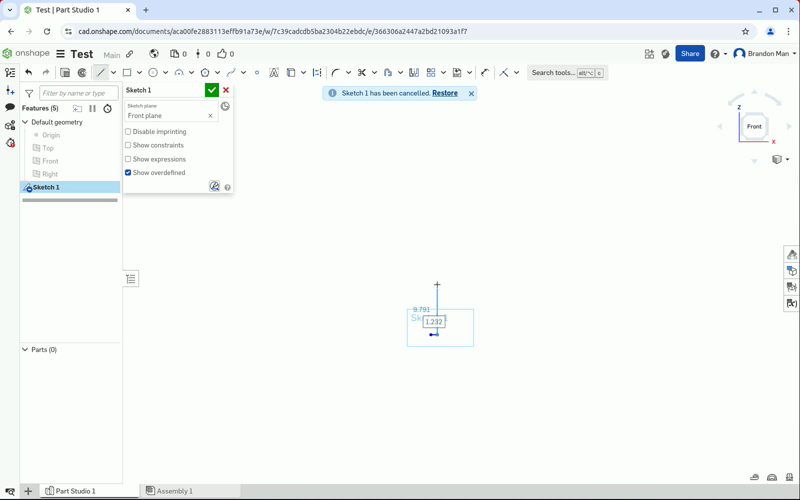
click(437, 284)
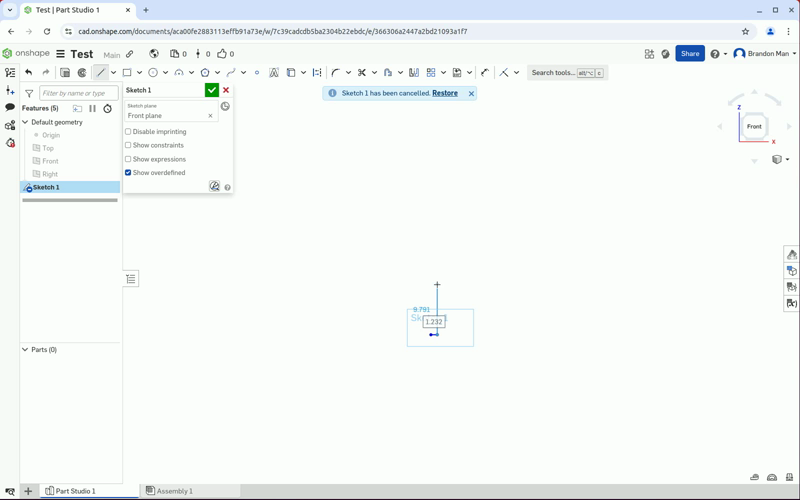
key_up(shift)
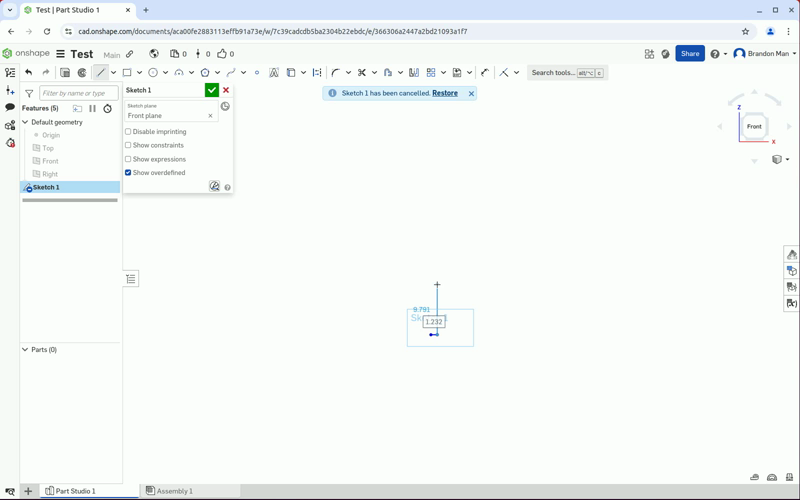
key_down(shift)
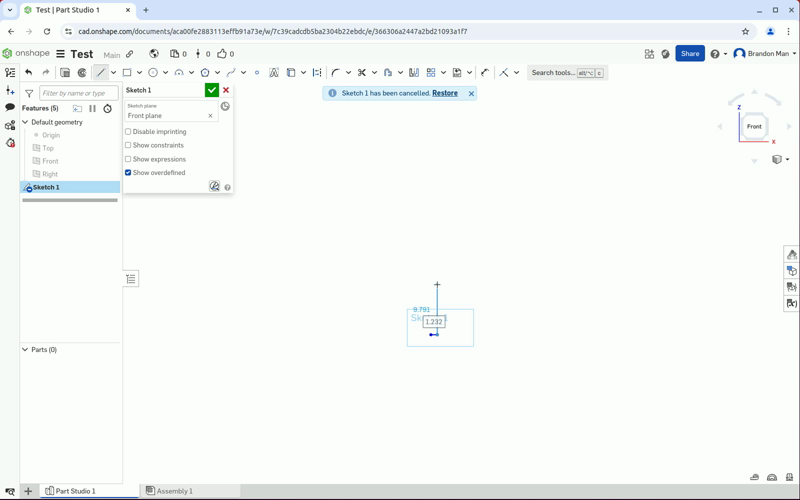
mouse_move(467, 284)
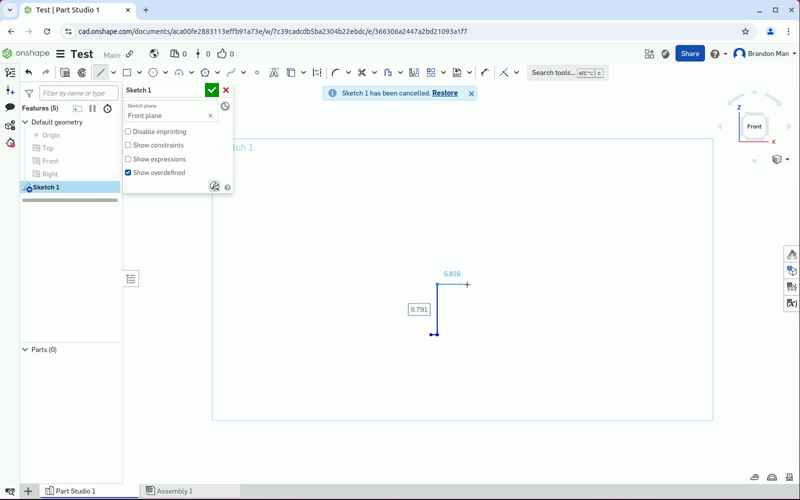
mouse_move(437, 260)
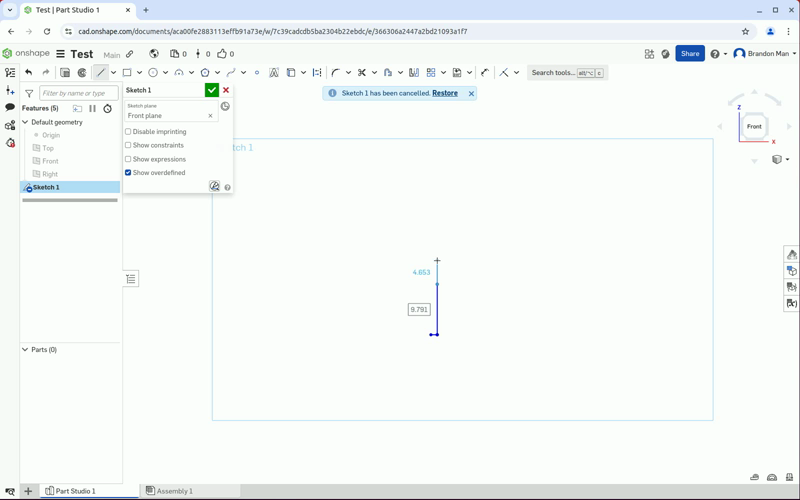
click(437, 260)
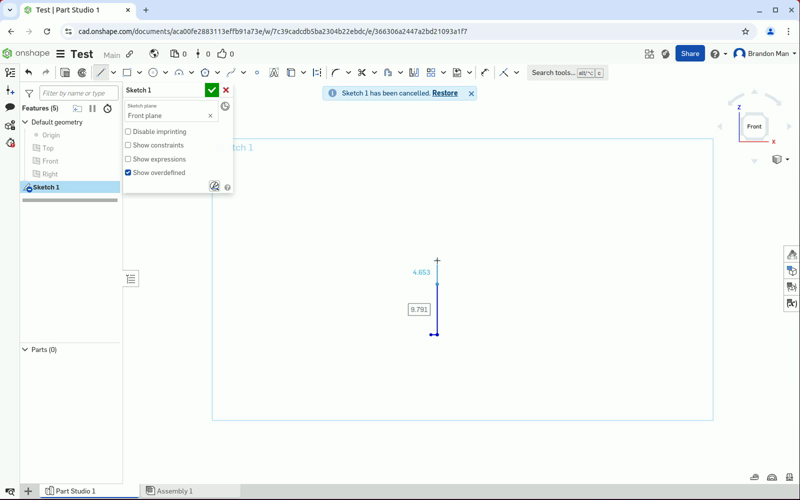
key_up(shift)
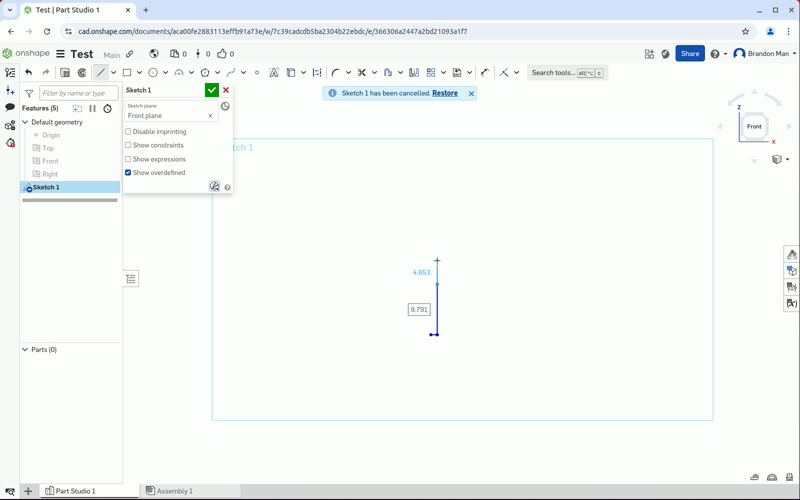
key_down(shift)
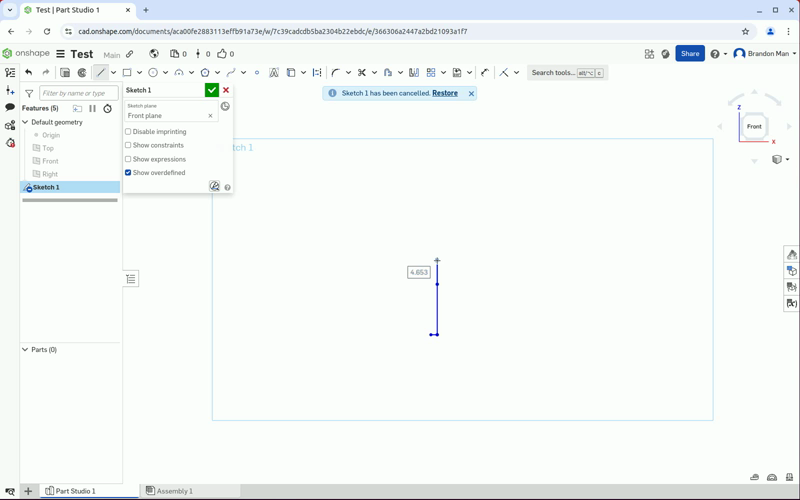
mouse_move(467, 260)
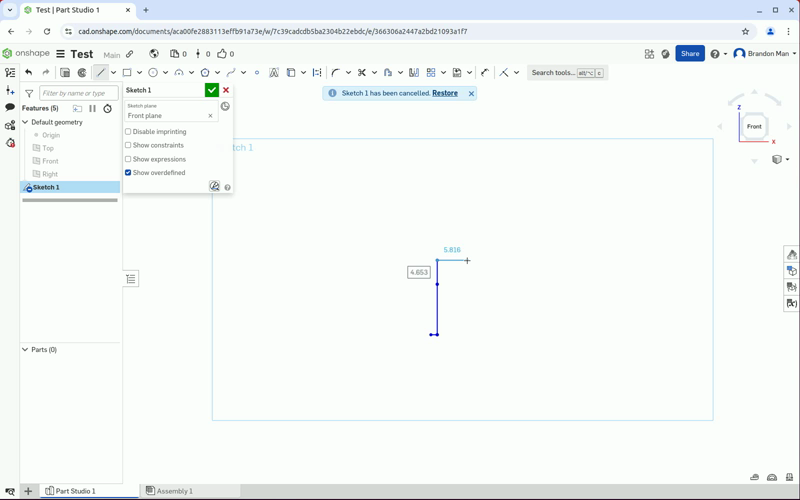
mouse_move(461, 260)
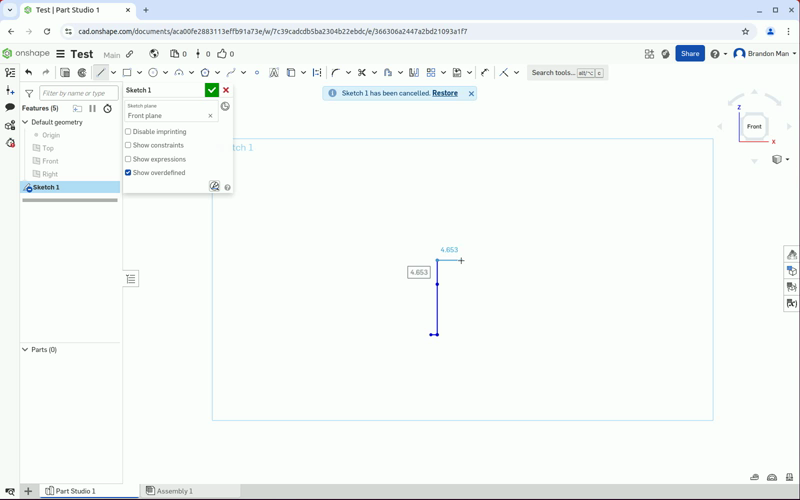
click(461, 260)
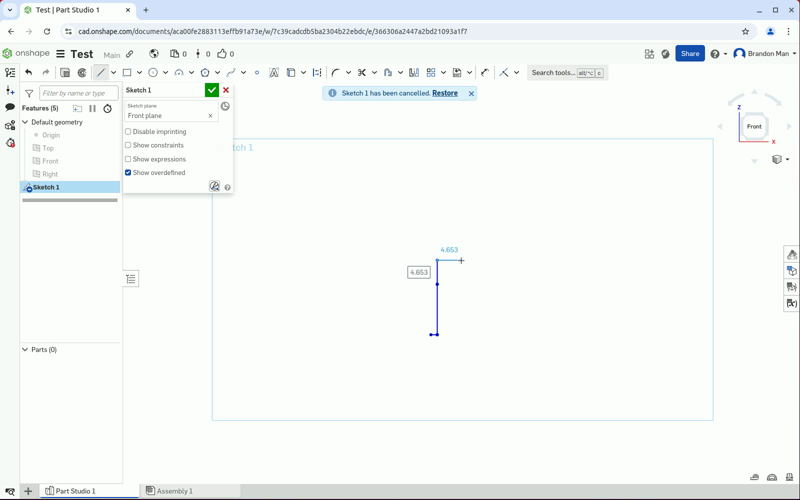
key_up(shift)
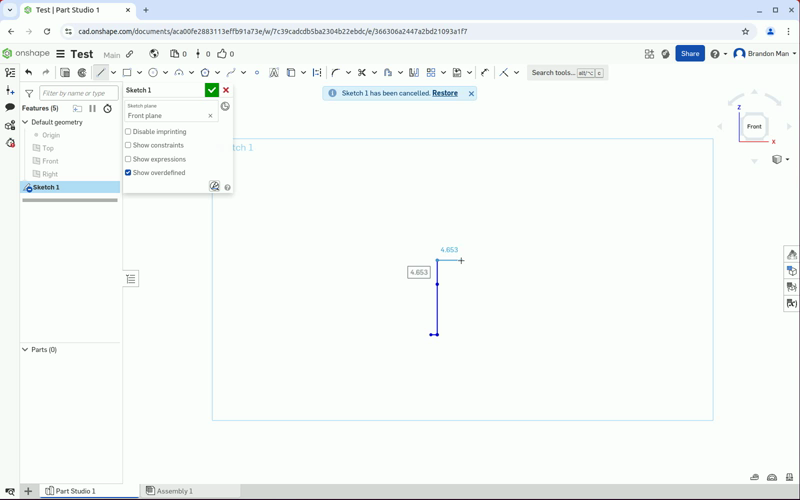
key_down(shift)
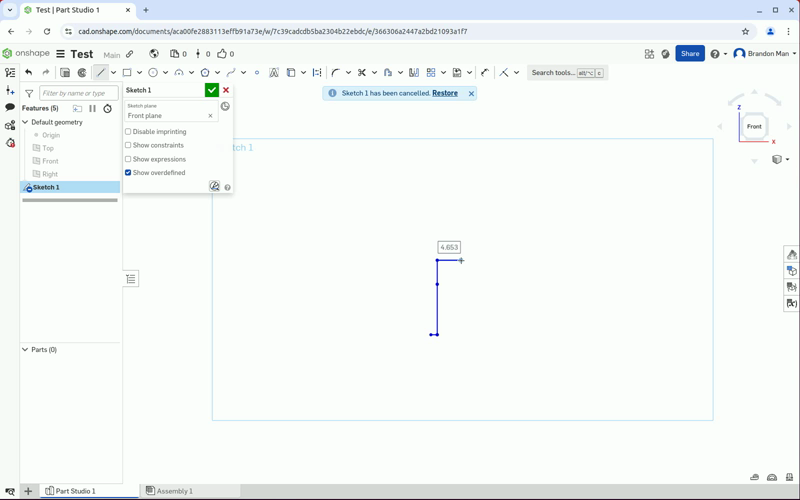
mouse_move(491, 260)
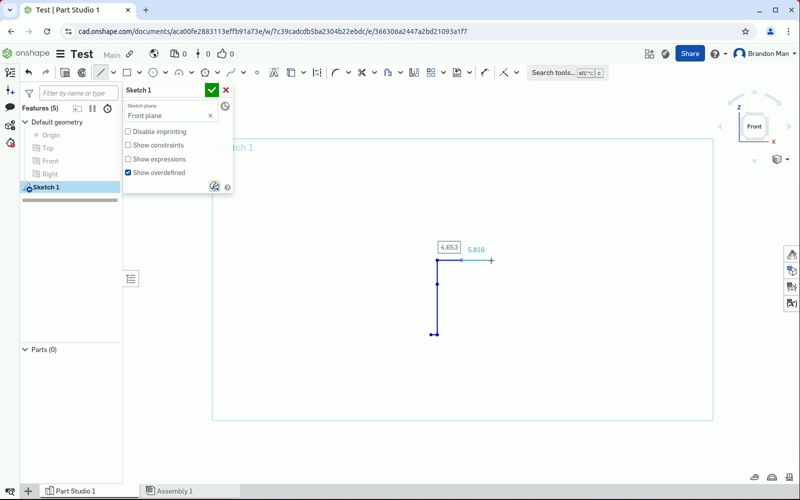
mouse_move(504, 260)
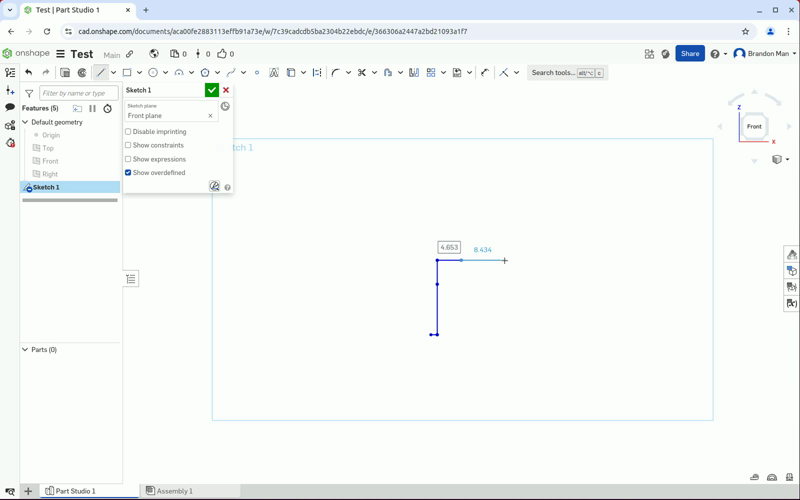
click(504, 260)
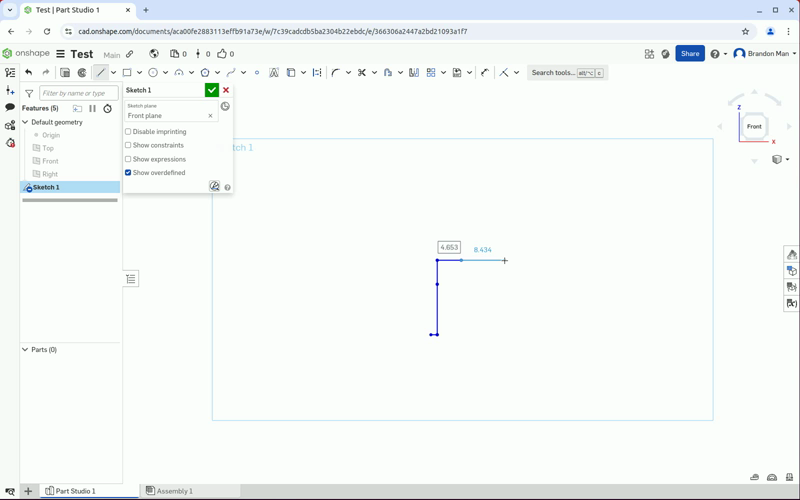
key_up(shift)
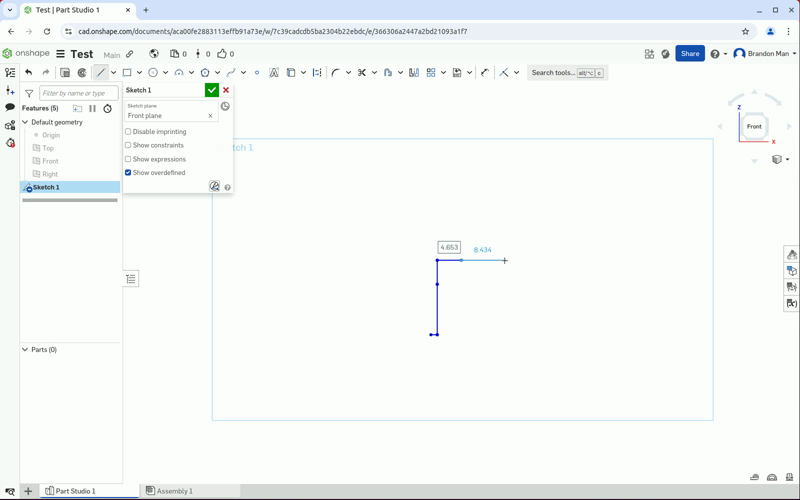
key_down(shift)
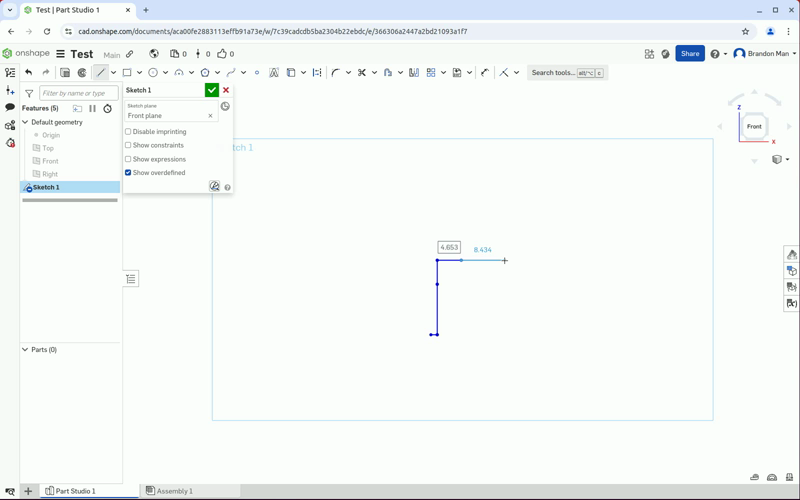
mouse_move(534, 260)
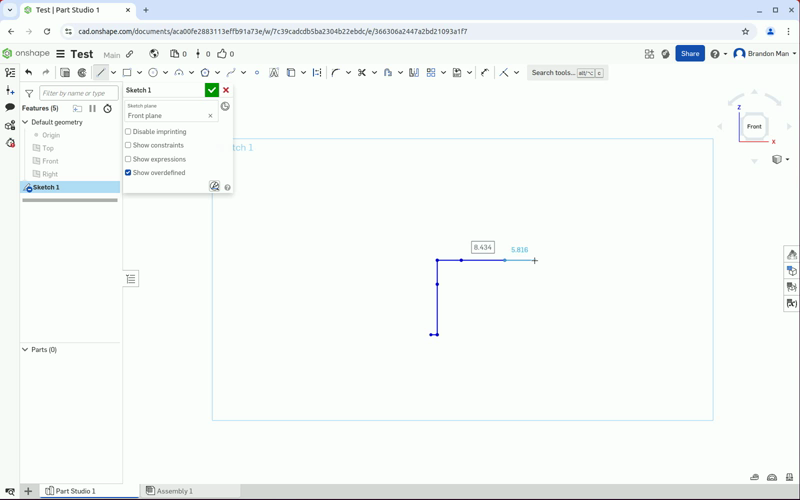
mouse_move(504, 254)
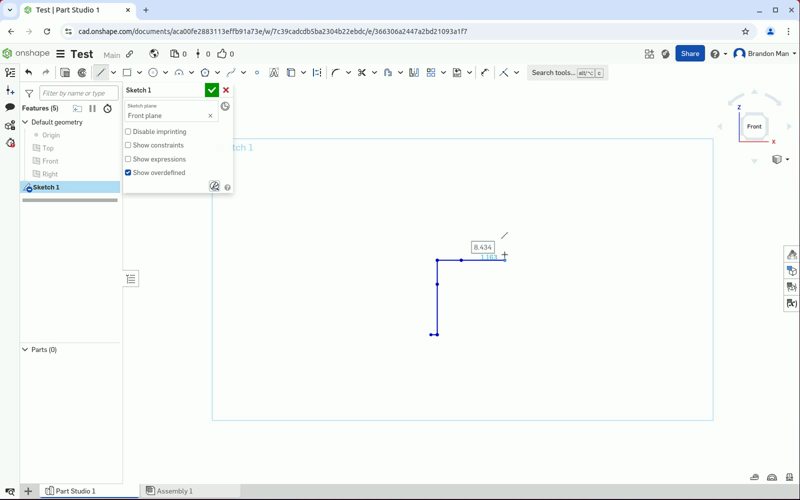
scroll(6)
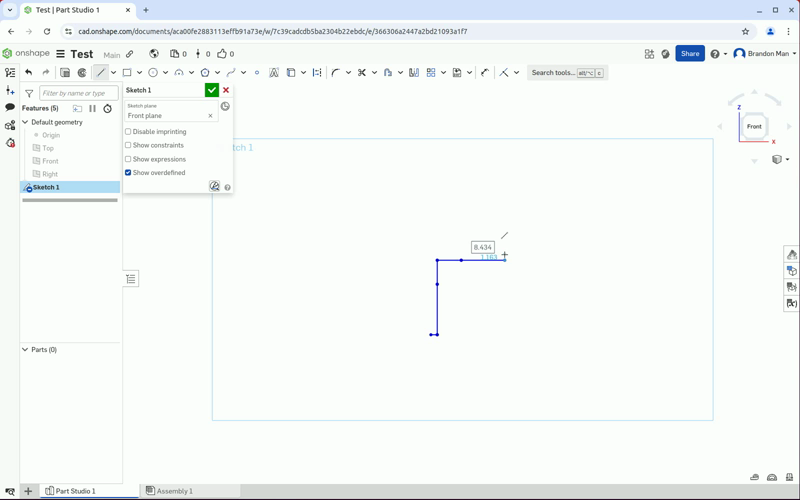
scroll(6)
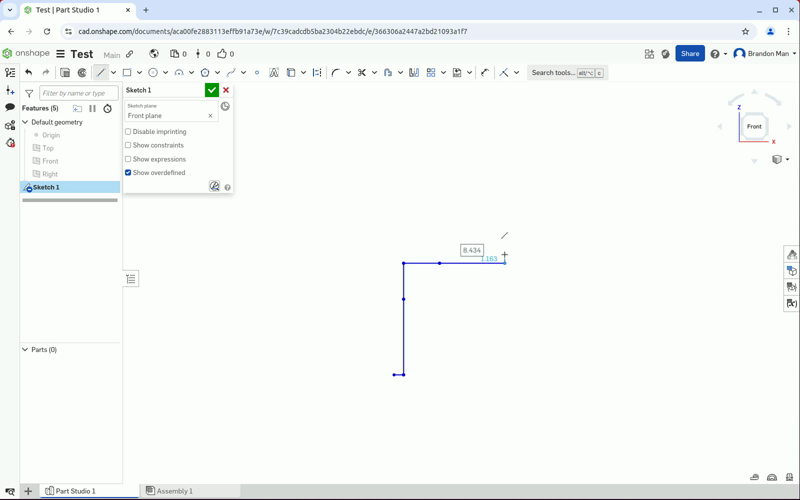
scroll(6)
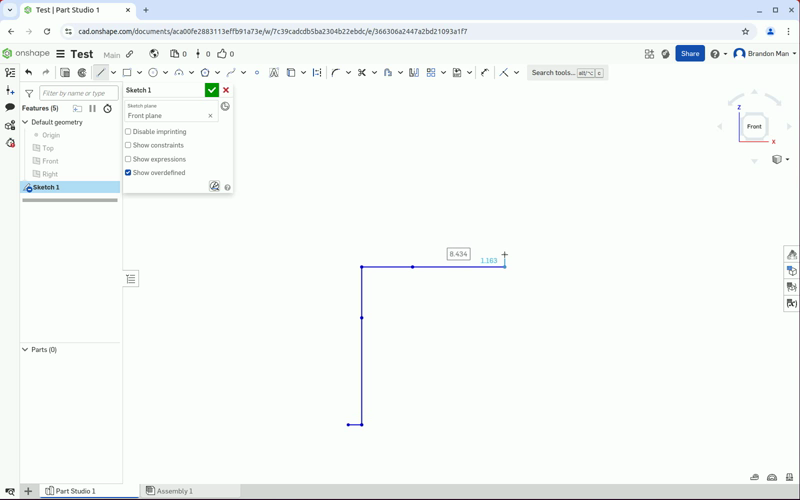
scroll(6)
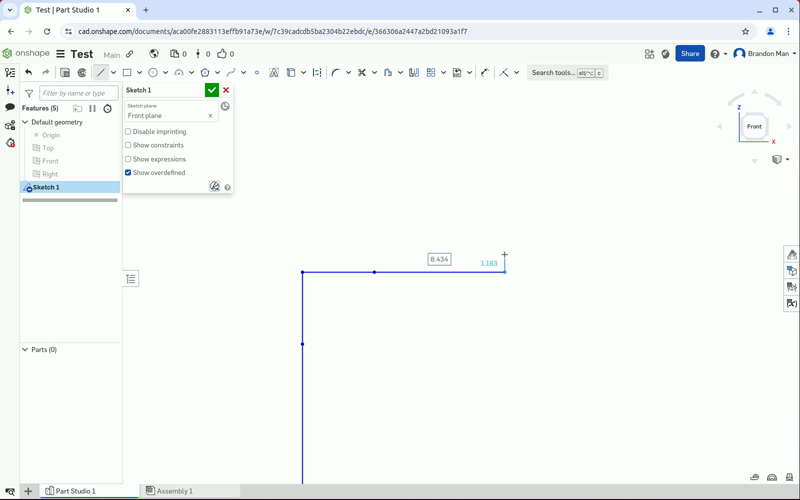
scroll(6)
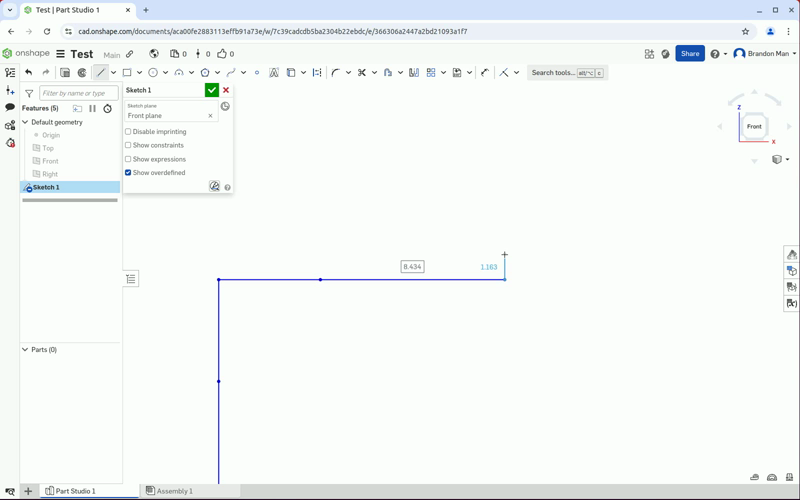
scroll(6)
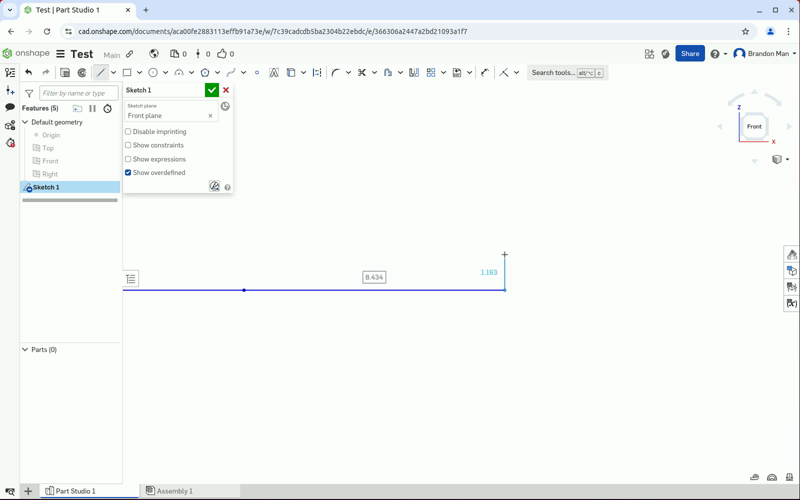
scroll(6)
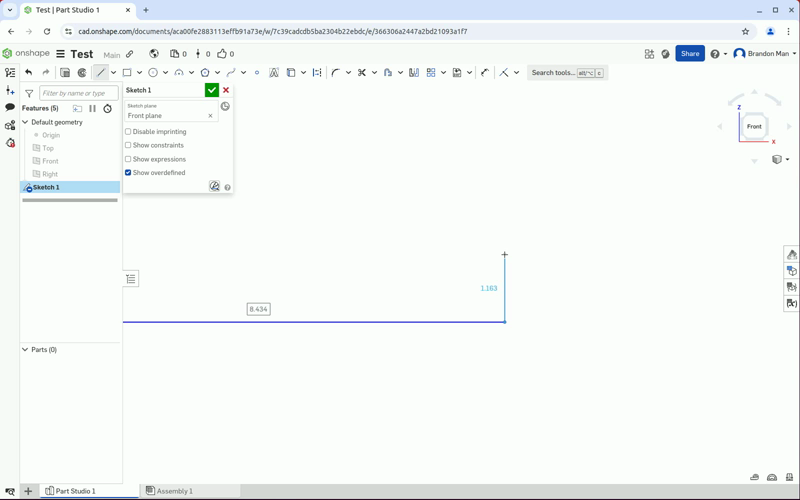
click(504, 254)
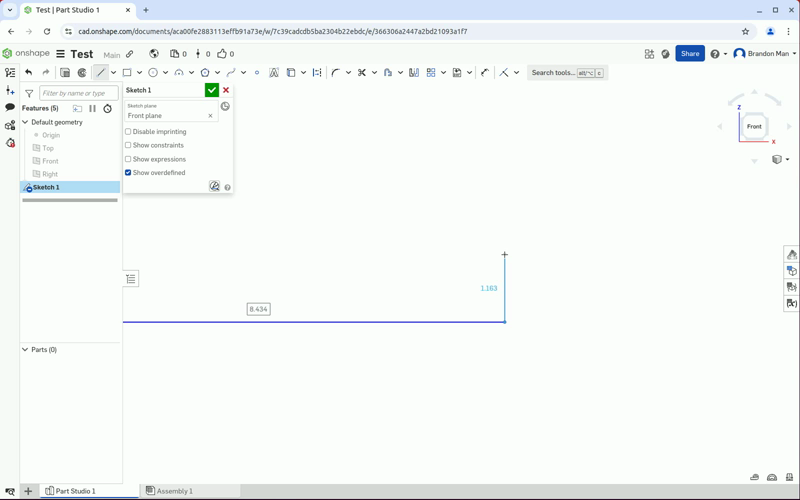
scroll(-6)
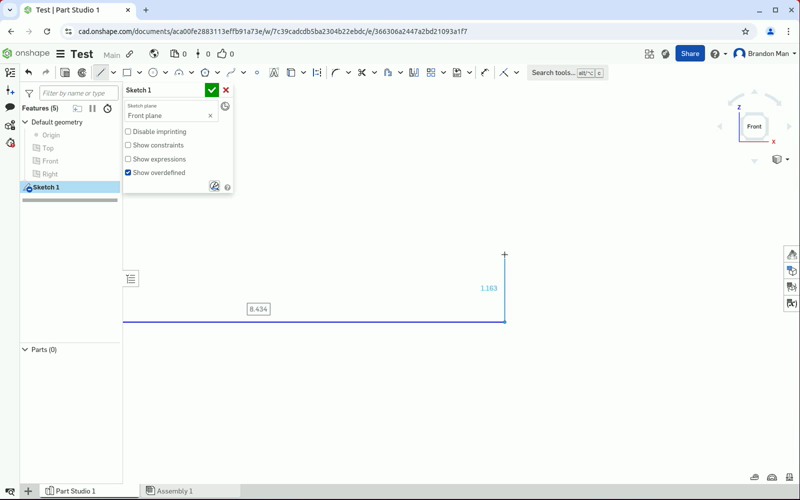
scroll(-6)
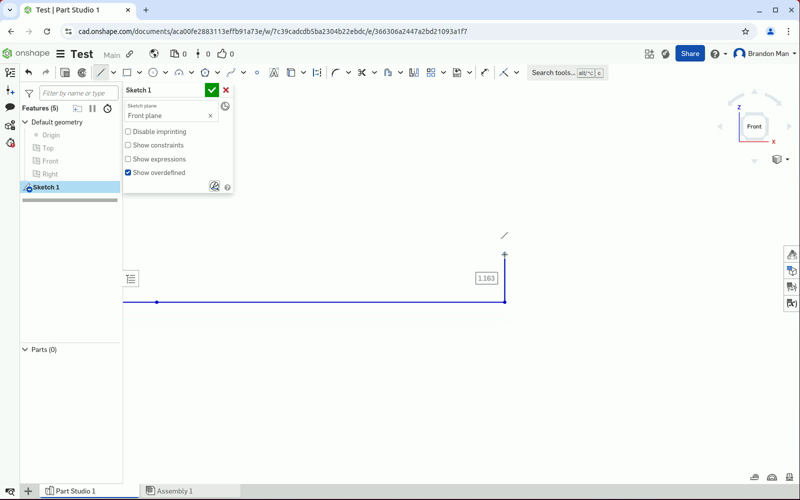
scroll(-6)
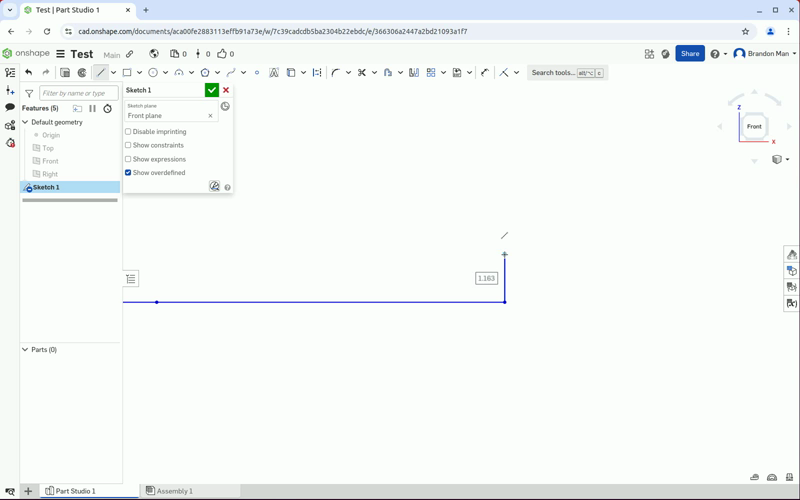
scroll(-6)
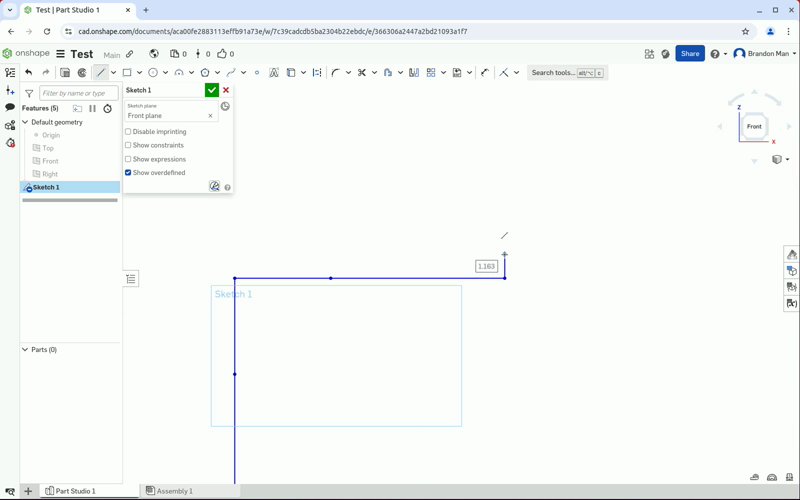
scroll(-6)
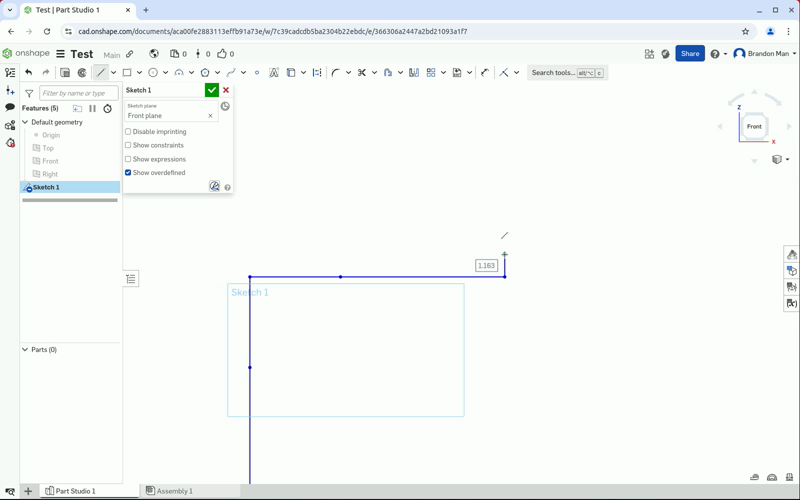
scroll(-6)
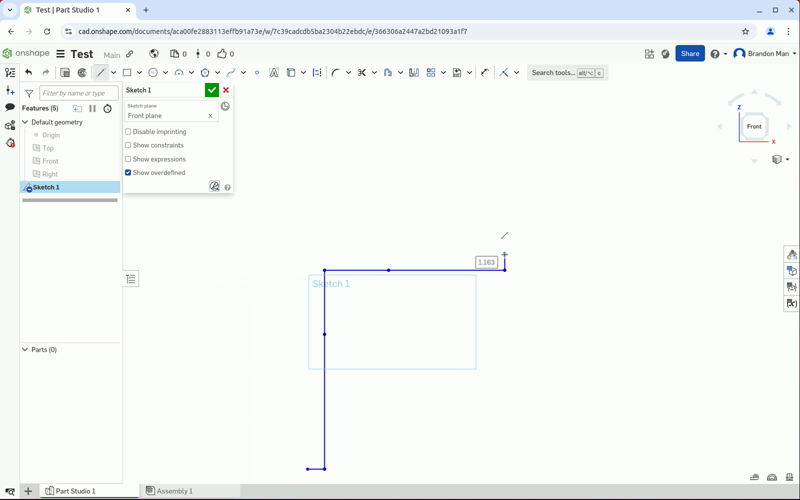
scroll(-6)
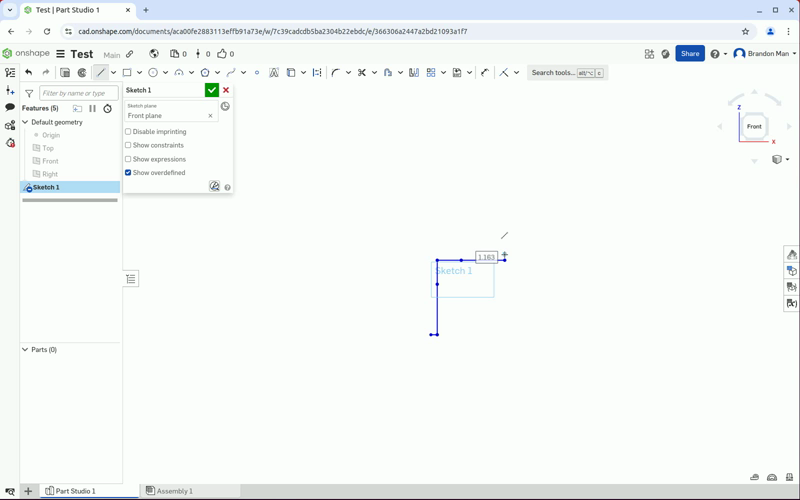
key_up(shift)
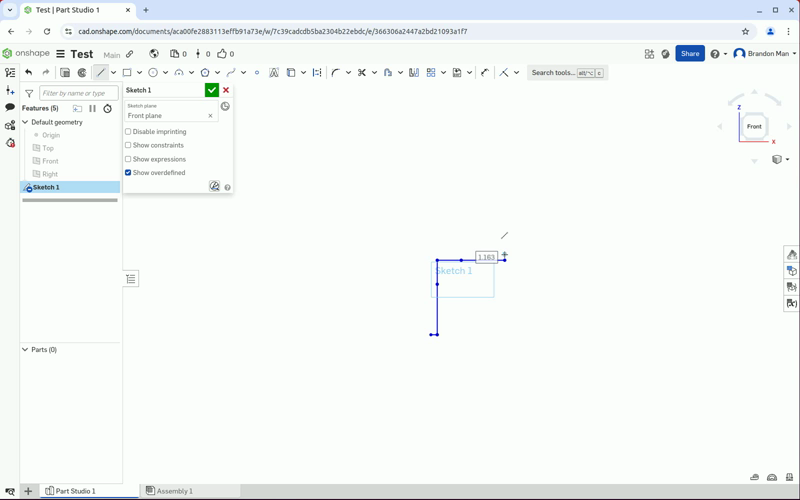
key_down(shift)
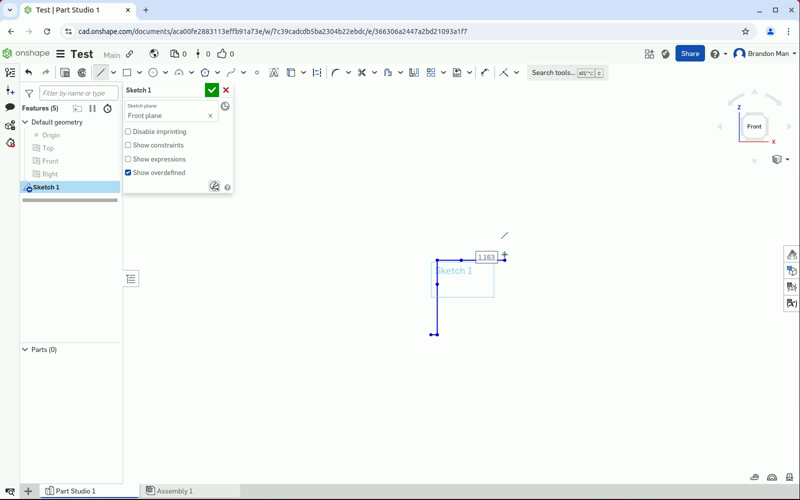
mouse_move(534, 254)
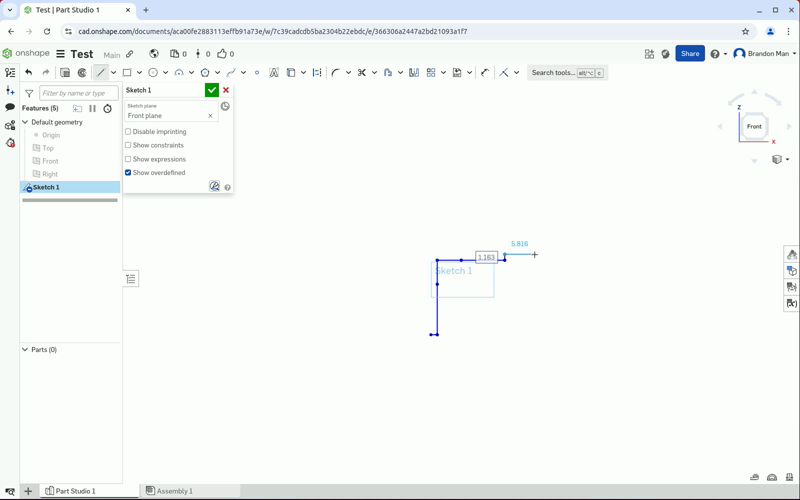
mouse_move(461, 254)
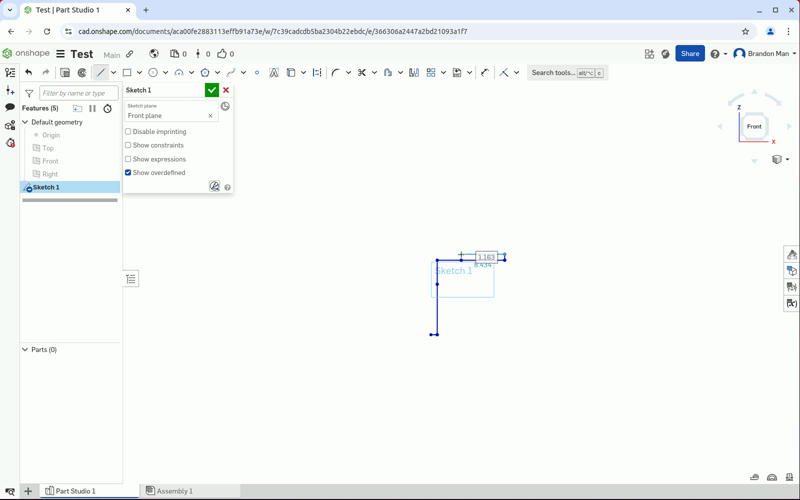
click(461, 254)
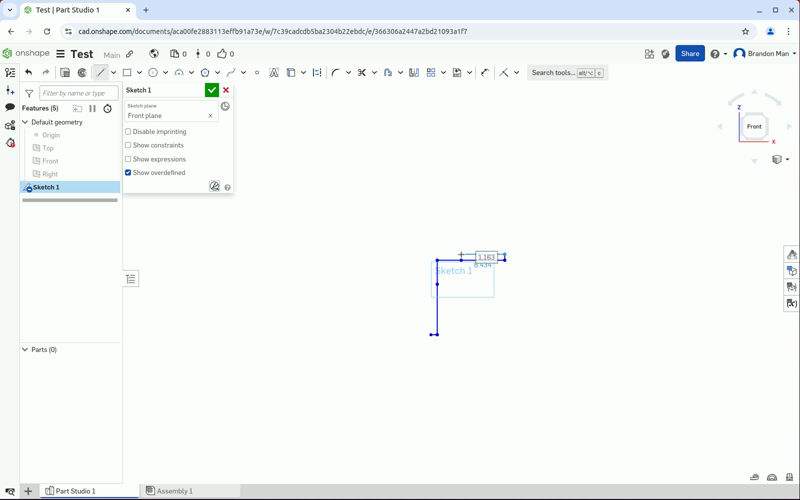
key_up(shift)
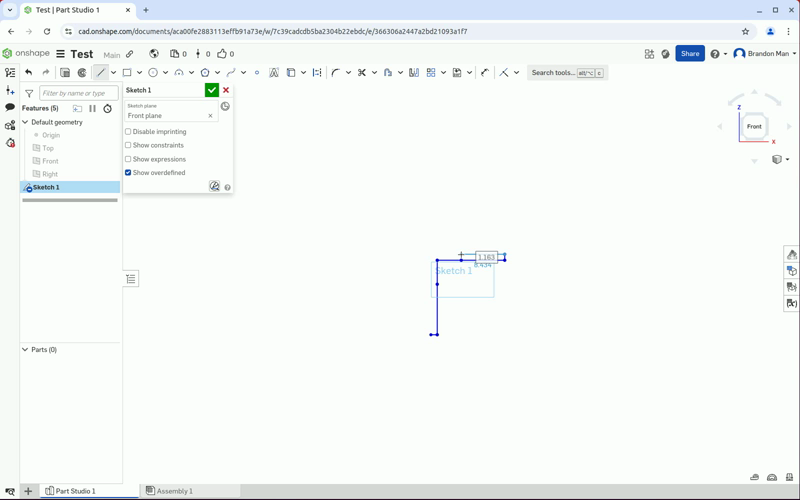
key_down(shift)
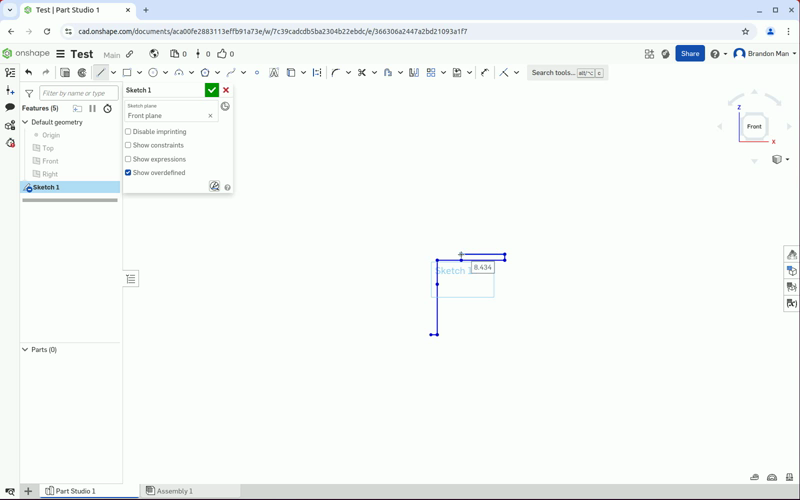
mouse_move(491, 254)
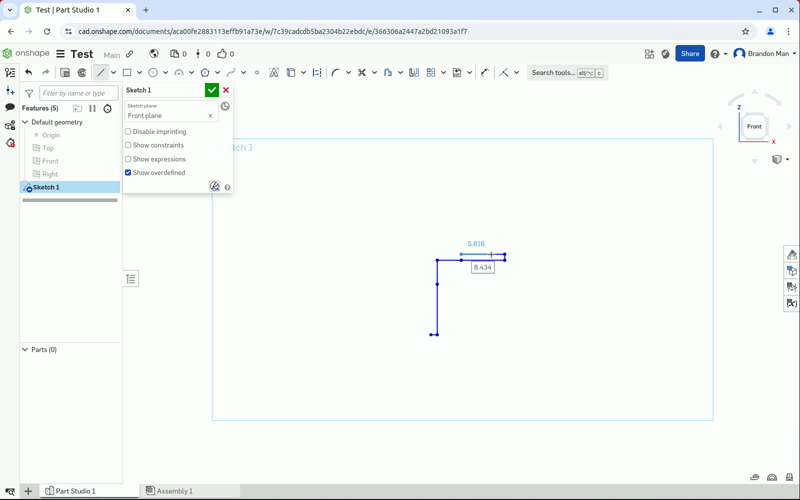
mouse_move(431, 254)
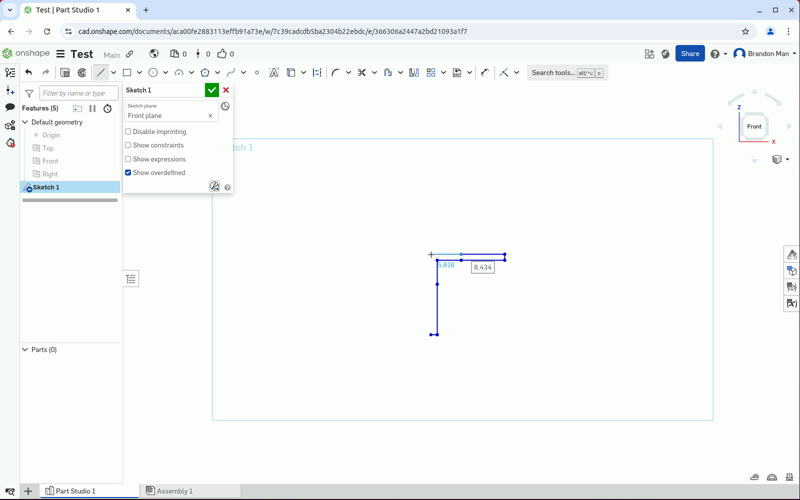
click(431, 254)
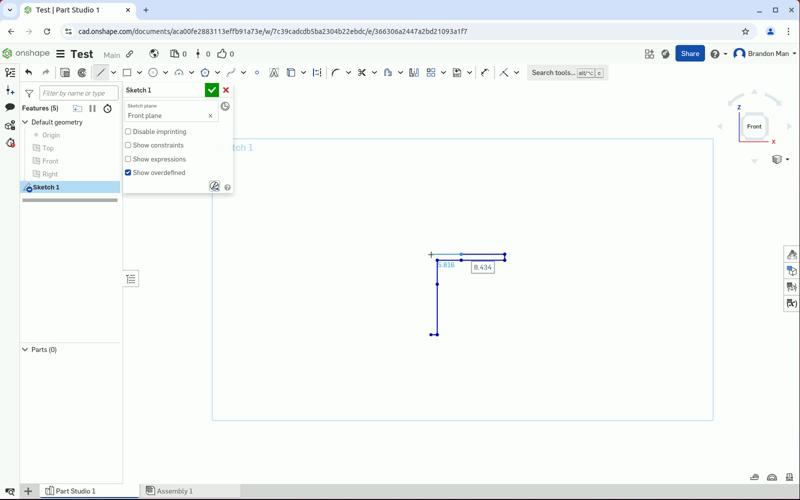
key_up(shift)
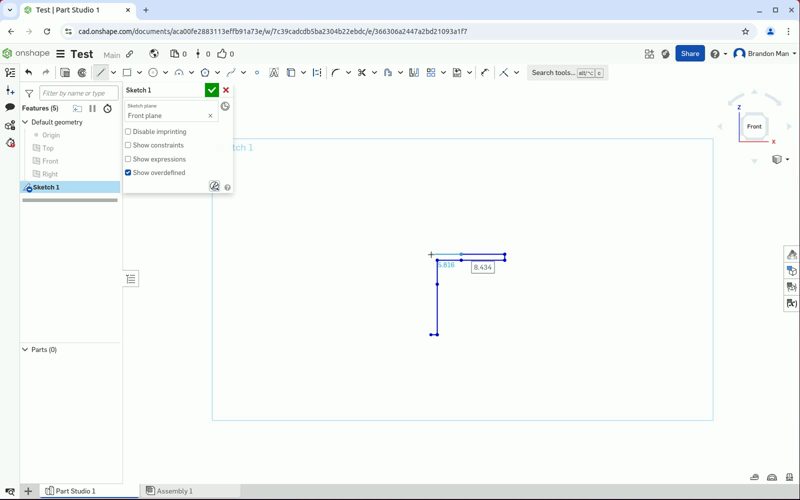
key_down(shift)
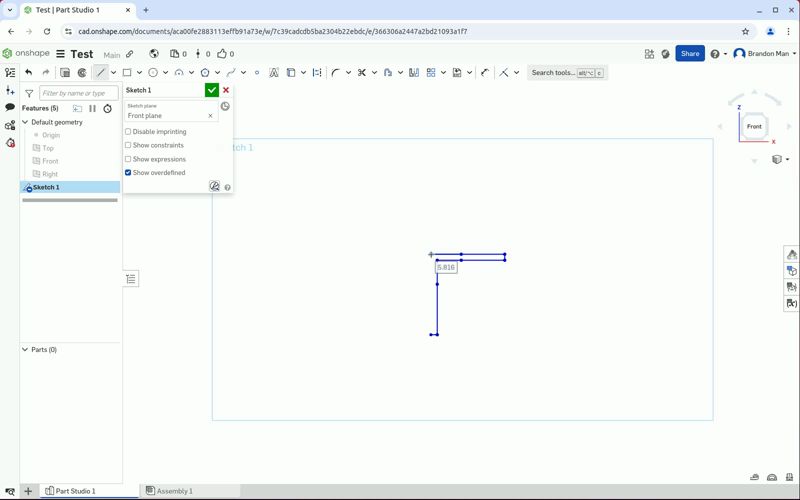
mouse_move(461, 254)
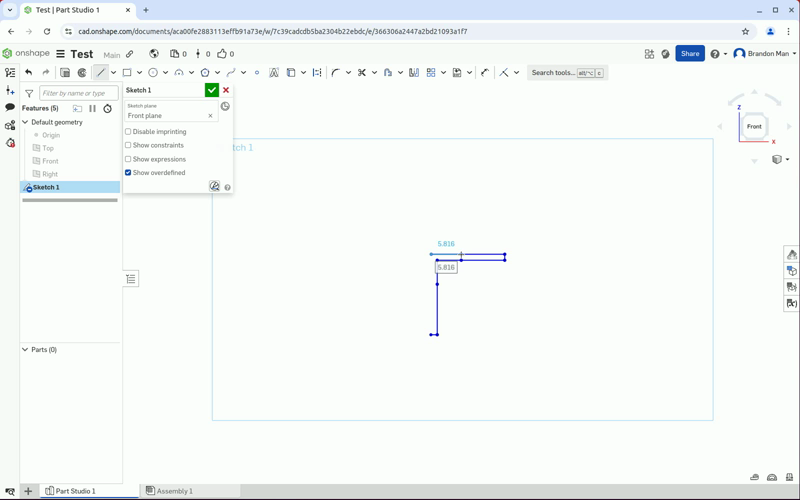
mouse_move(431, 284)
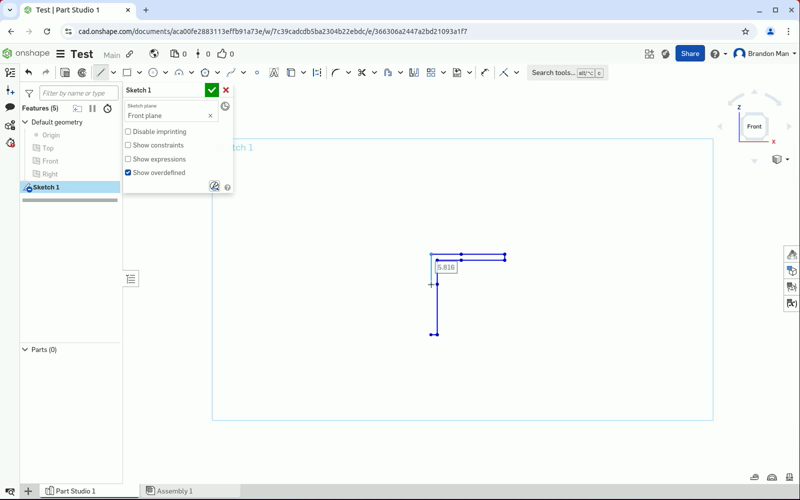
click(431, 284)
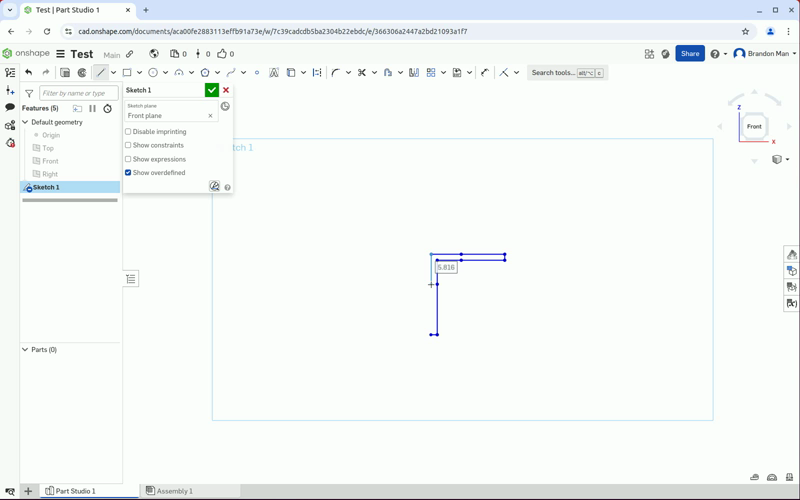
key_up(shift)
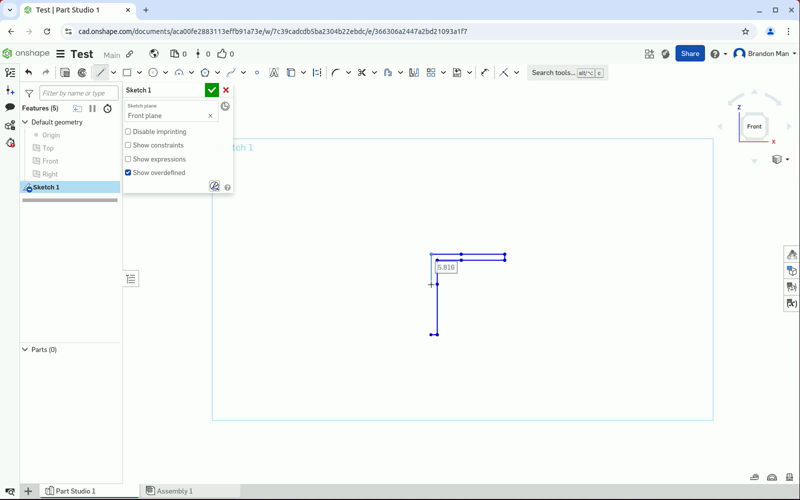
mouse_move(461, 284)
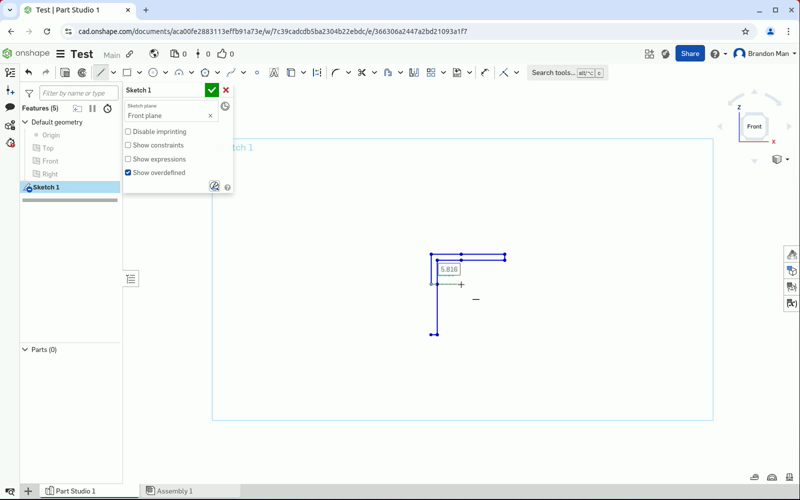
key_down(shift)
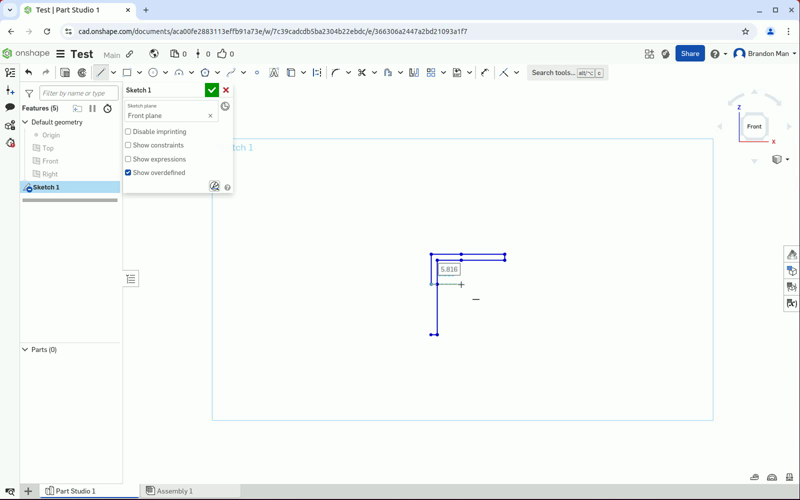
mouse_move(431, 334)
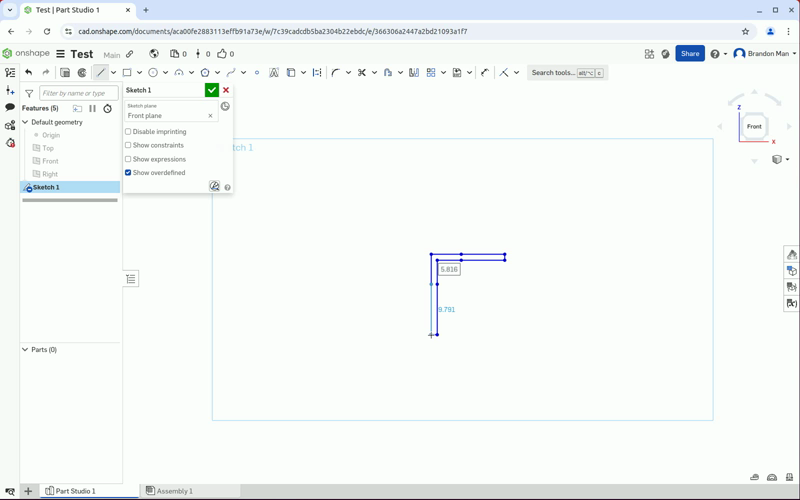
key_up(shift)
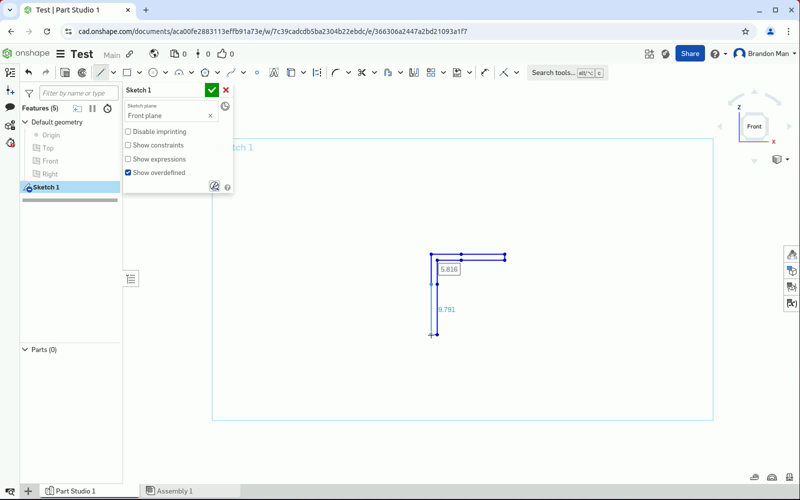
click(431, 334)
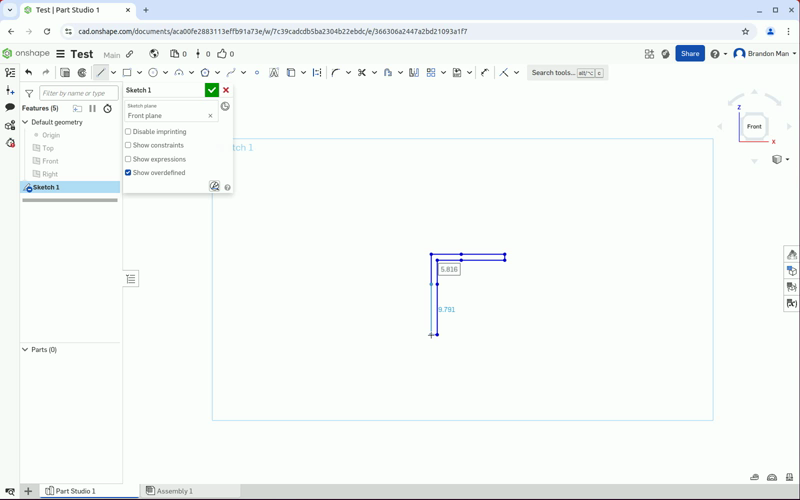
key(esc)
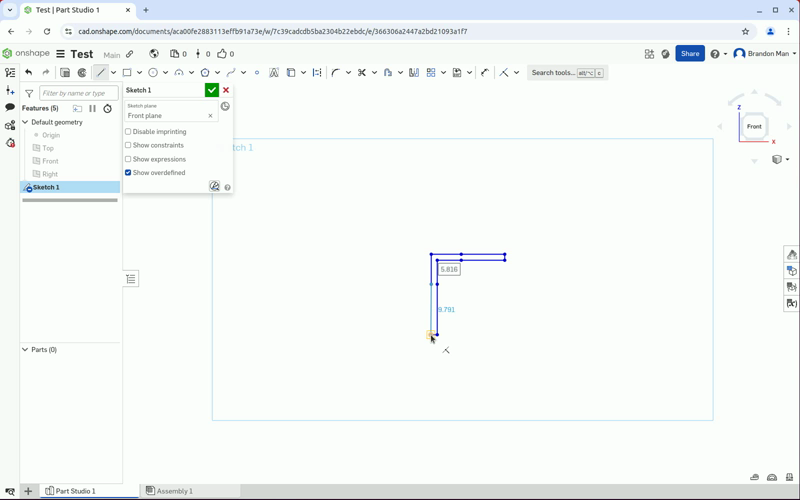
mouse_move(503, 257)
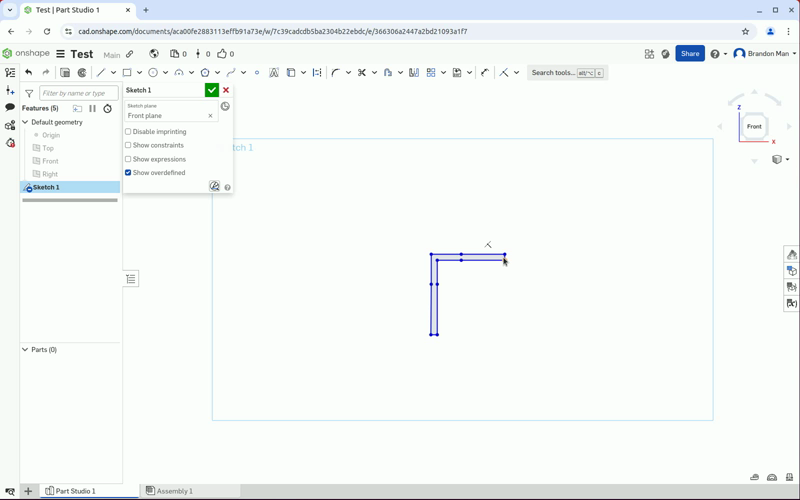
scroll(6)
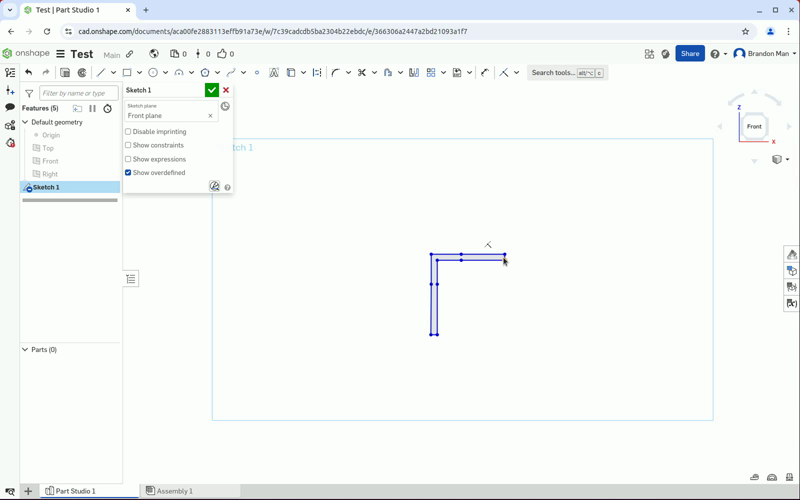
scroll(6)
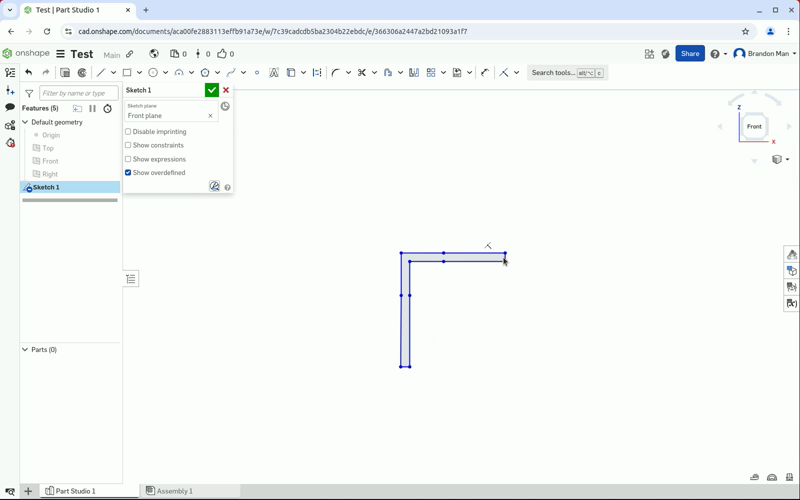
scroll(6)
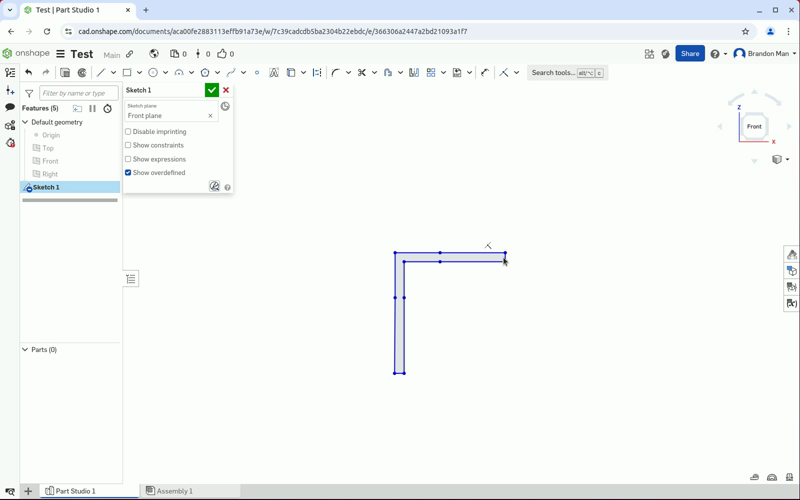
scroll(6)
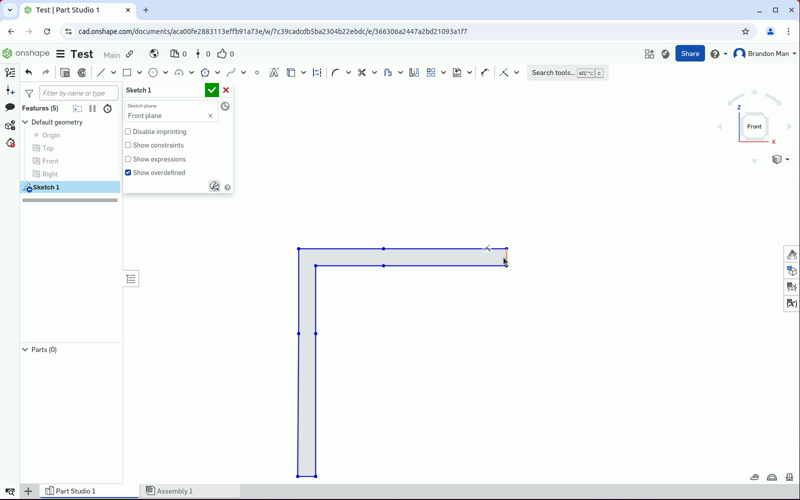
scroll(6)
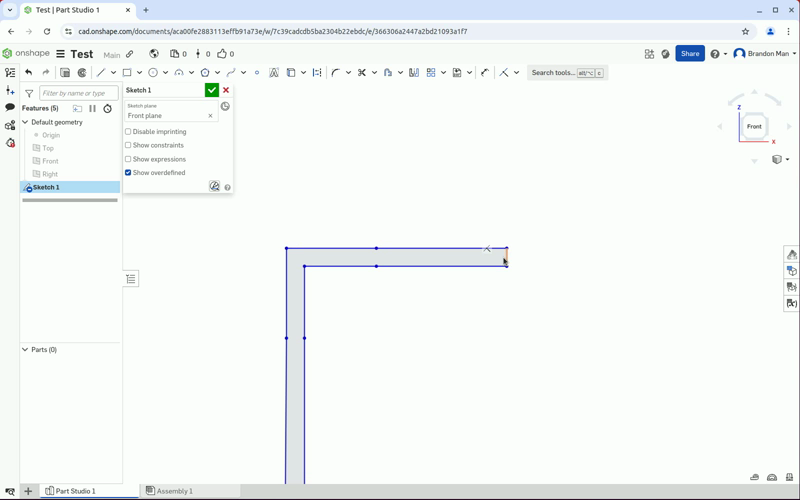
scroll(6)
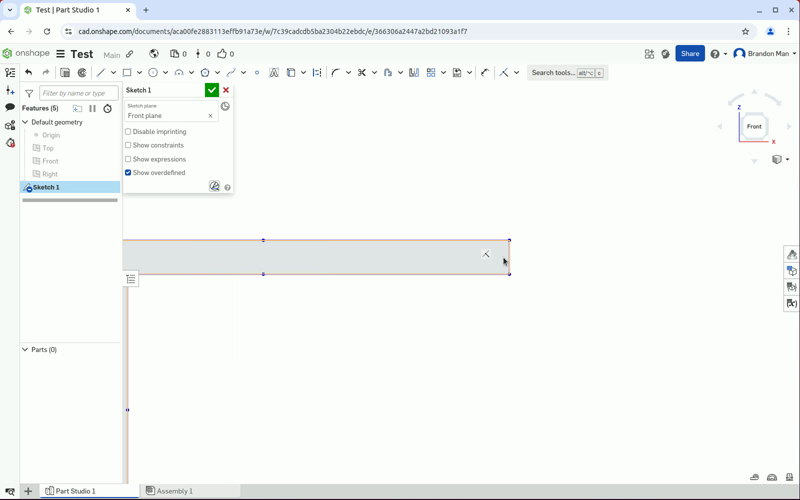
scroll(6)
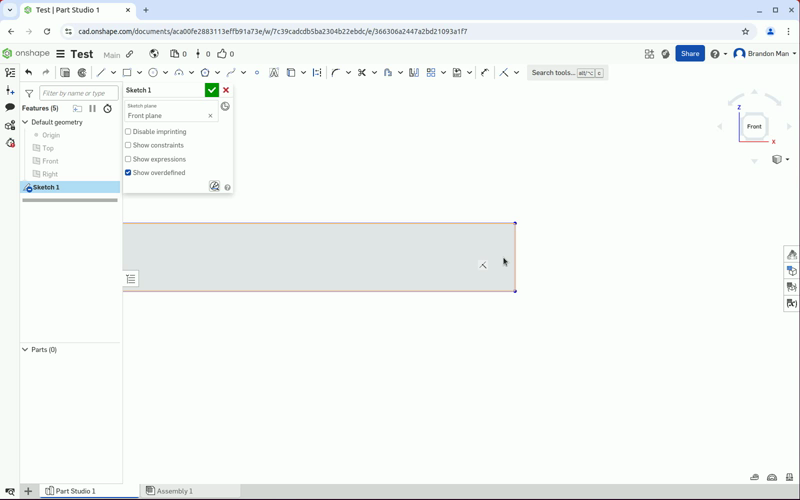
click(503, 257)
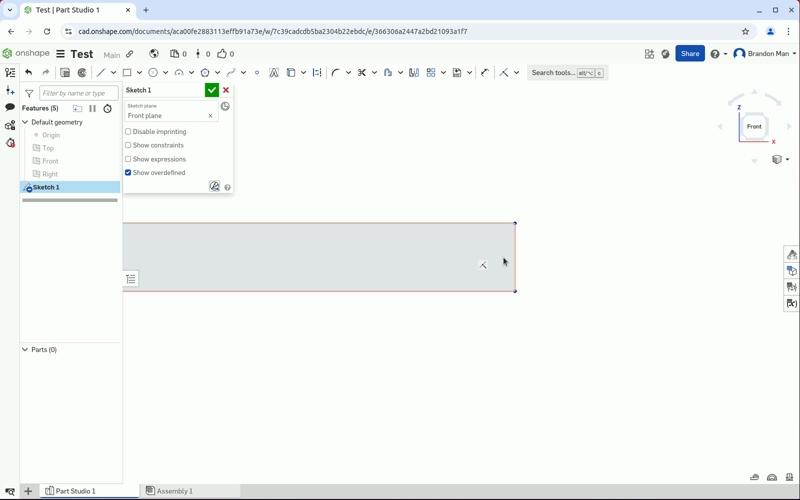
scroll(-6)
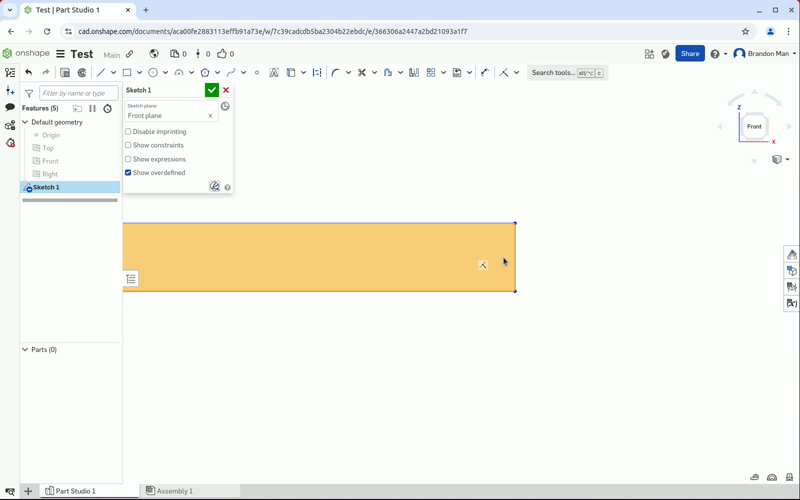
scroll(-6)
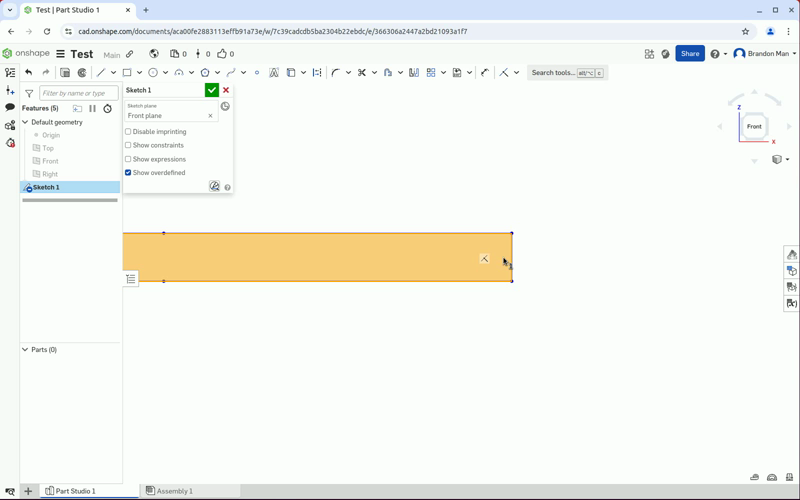
scroll(-6)
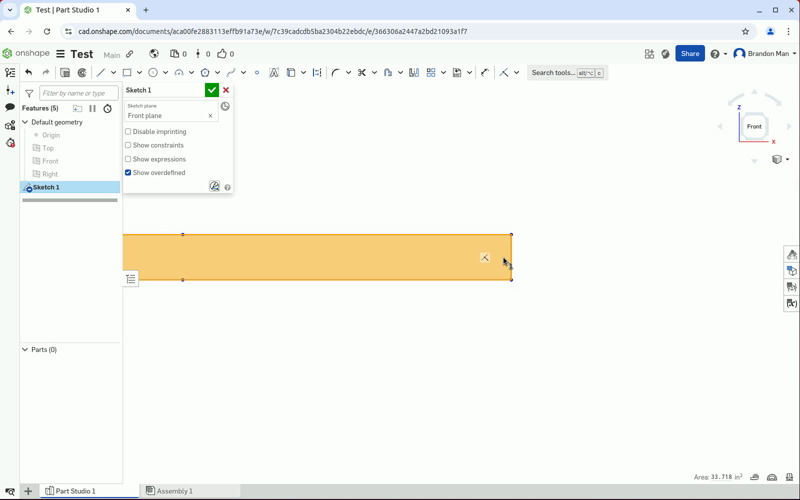
scroll(-6)
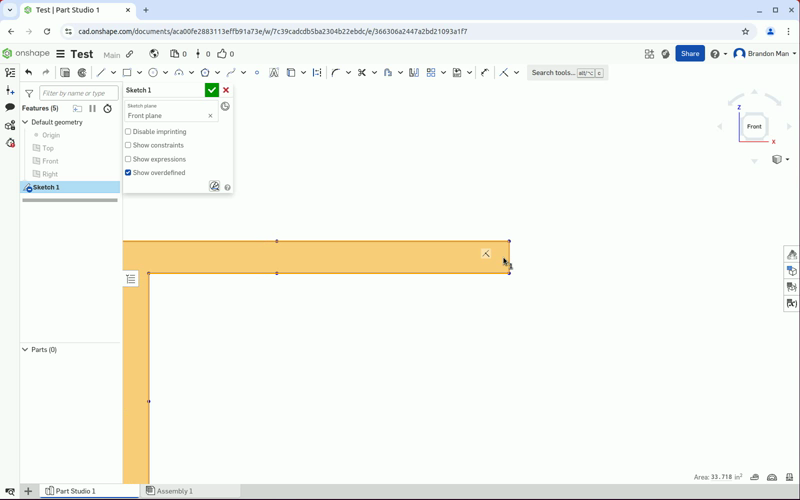
scroll(-6)
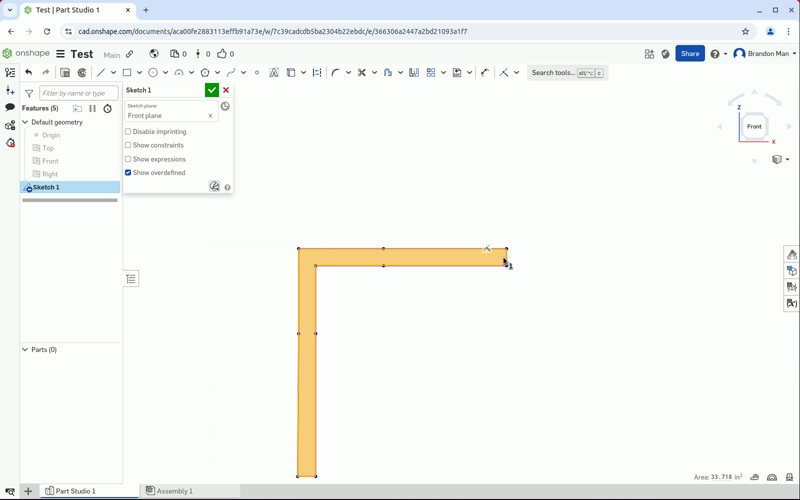
scroll(-6)
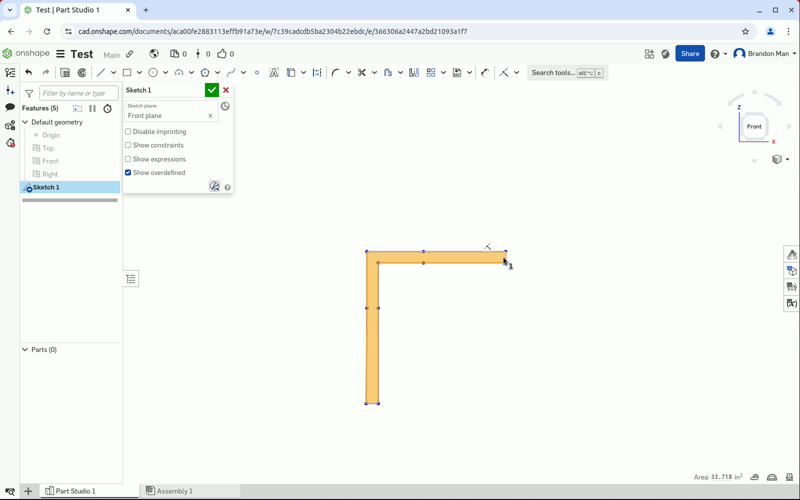
scroll(-6)
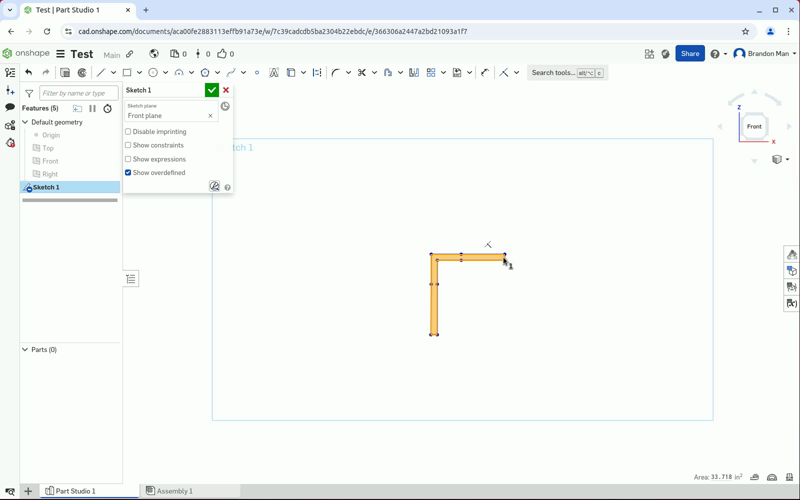
mouse_move(73, 352)
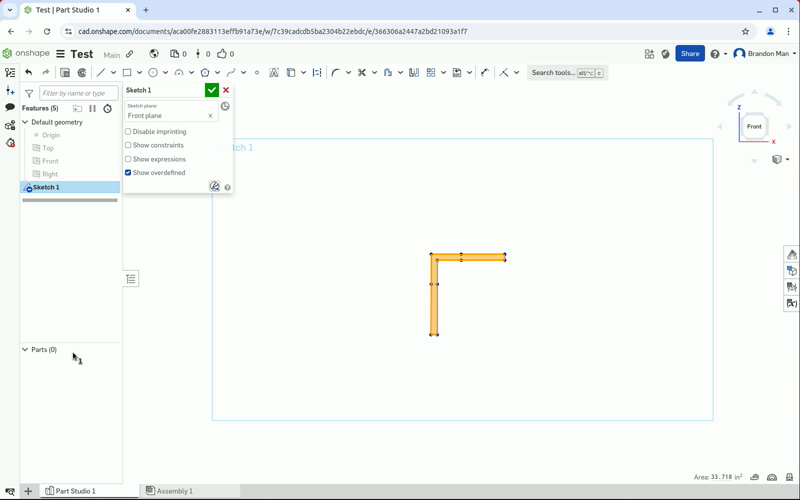
key(shift+y)
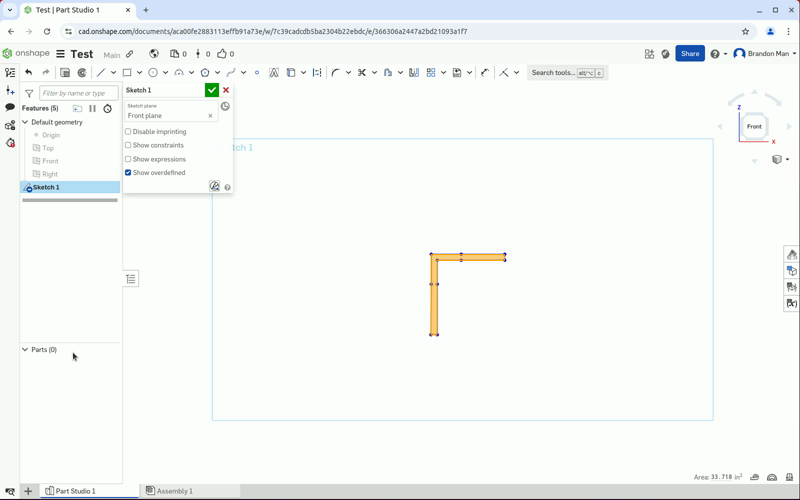
key(shift+e)
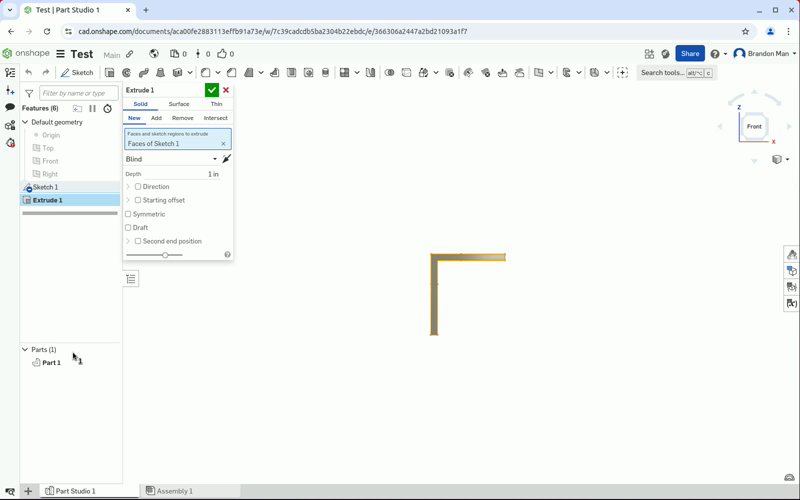
mouse_move(143, 106)
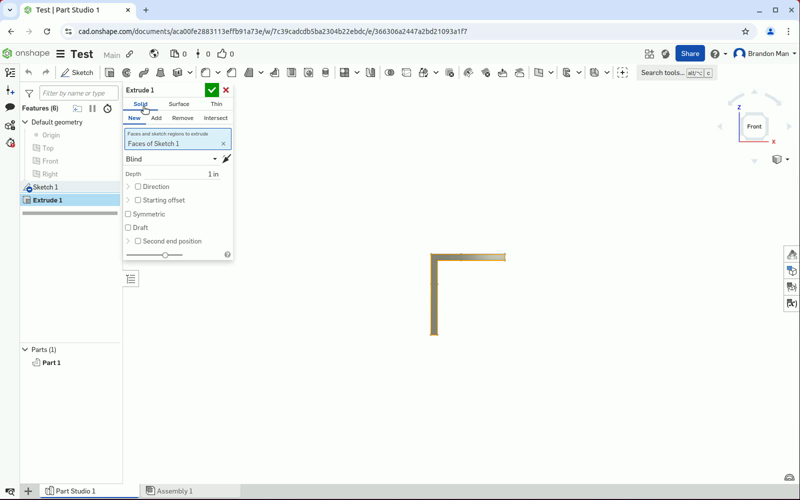
click(143, 106)
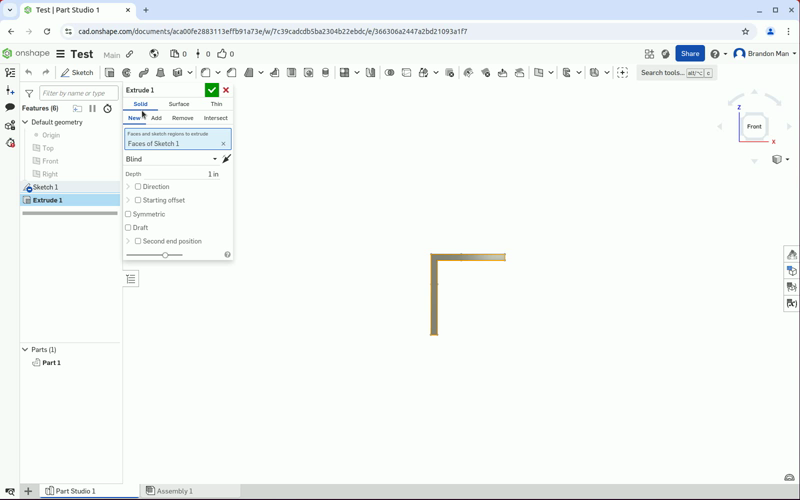
mouse_move(137, 120)
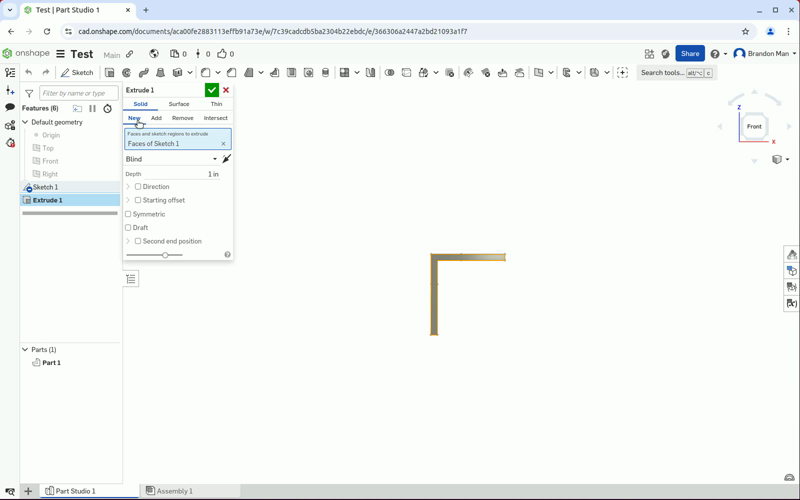
click(137, 120)
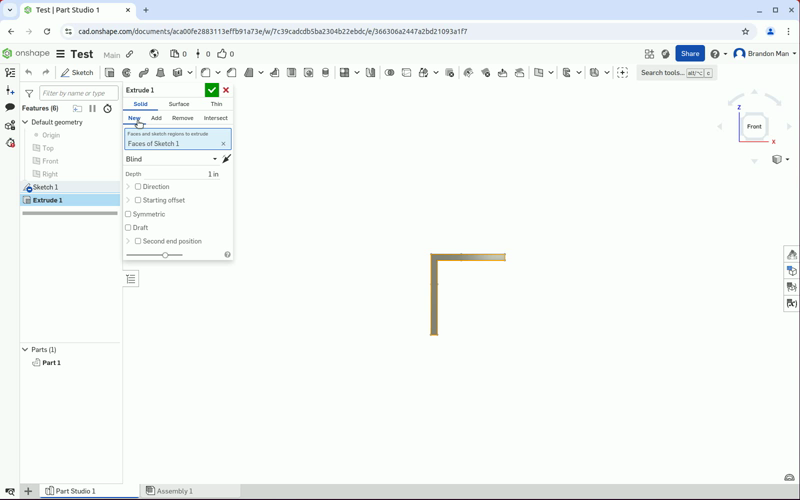
key(tab, 4)
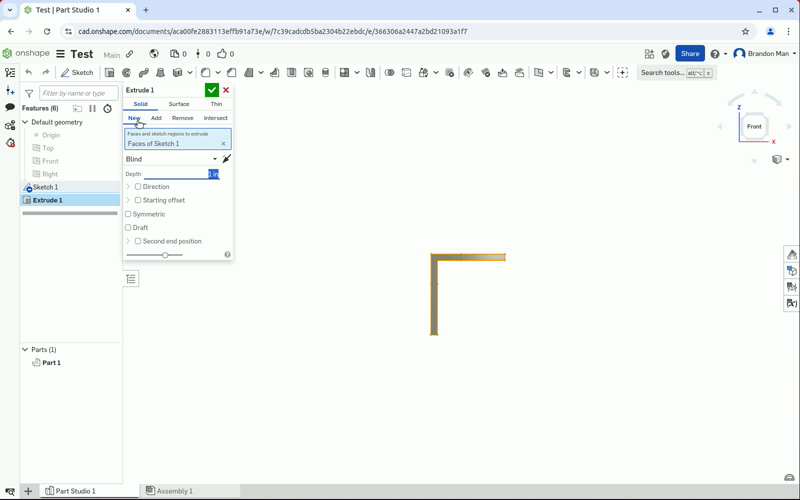
text(-11.554)
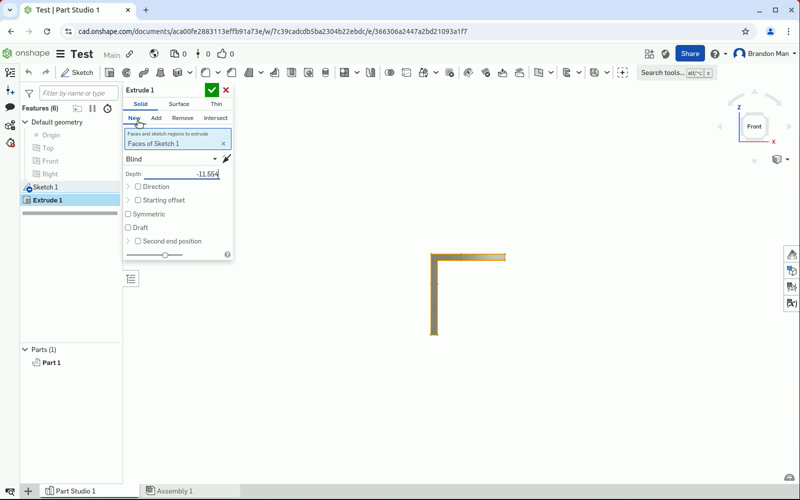
key(enter)
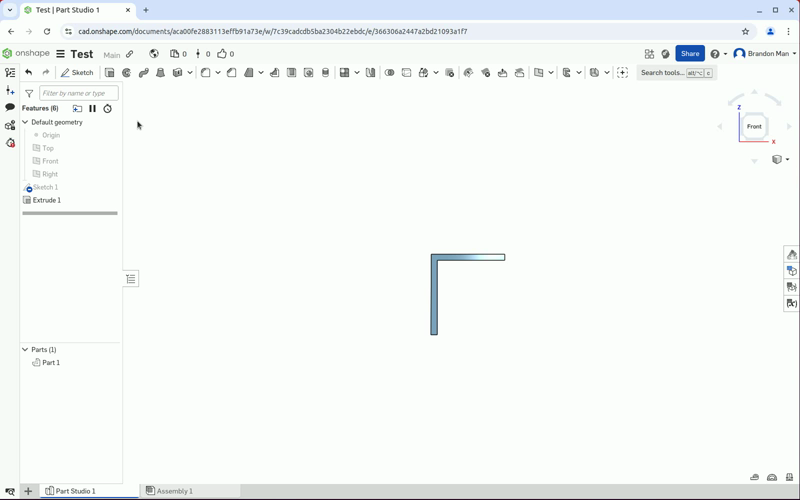
key(shift+h)
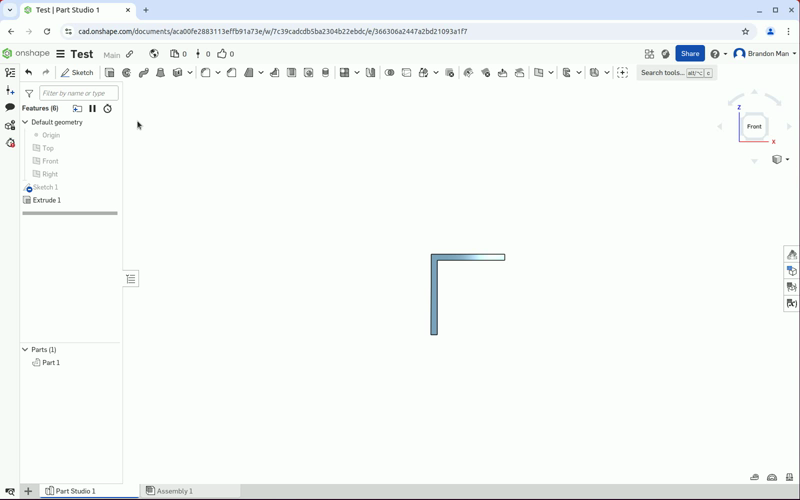
key(shift+h)
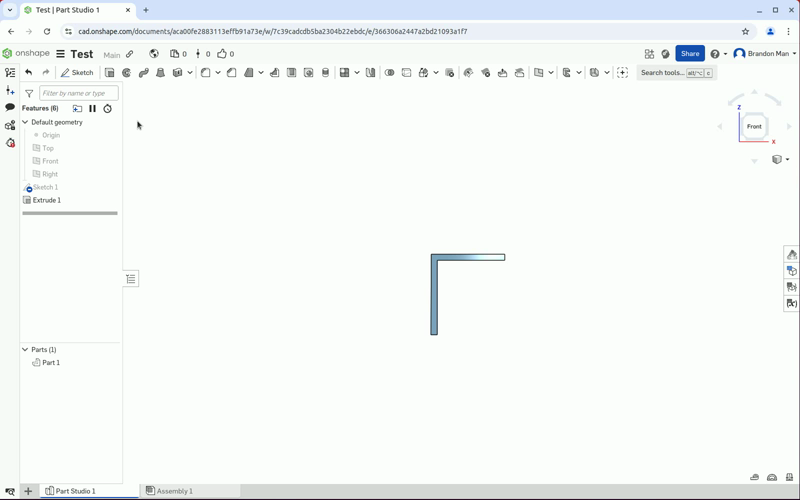
mouse_move(73, 189)
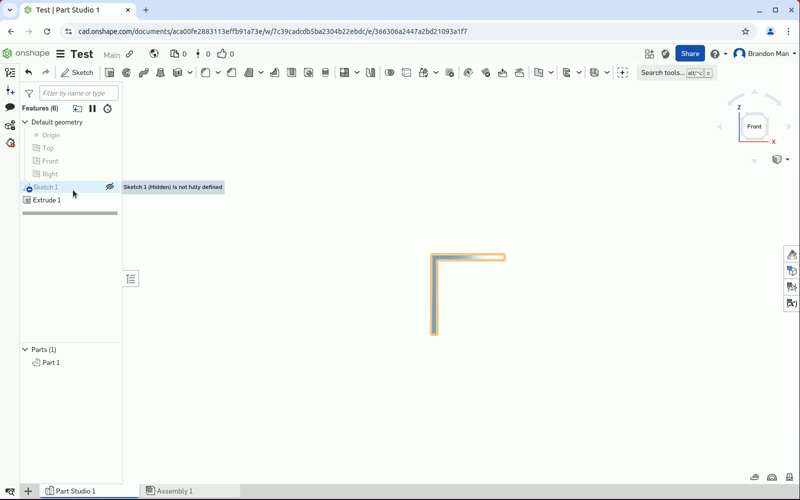
click(73, 189)
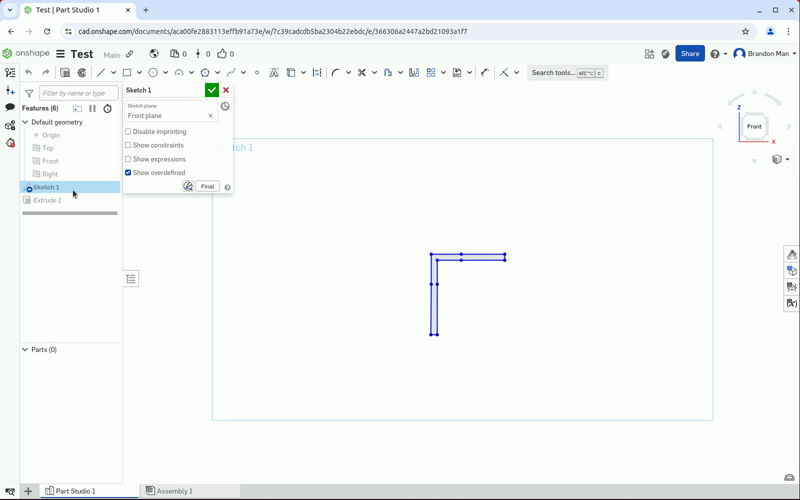
mouse_move(229, 92)
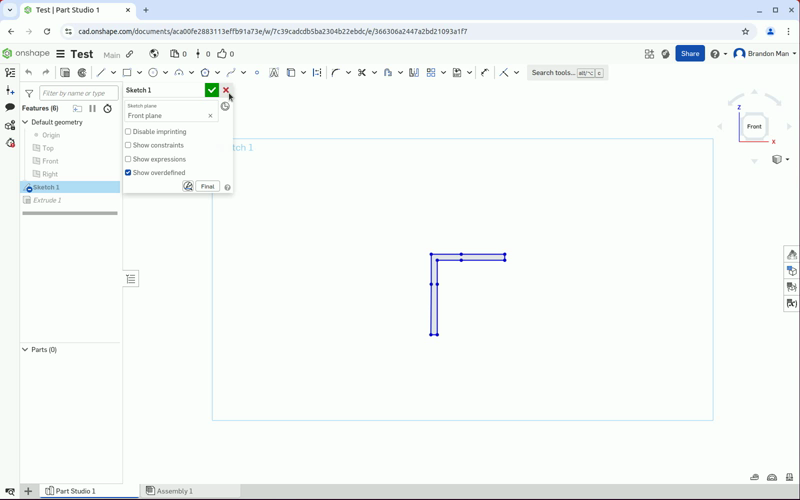
click(229, 92)
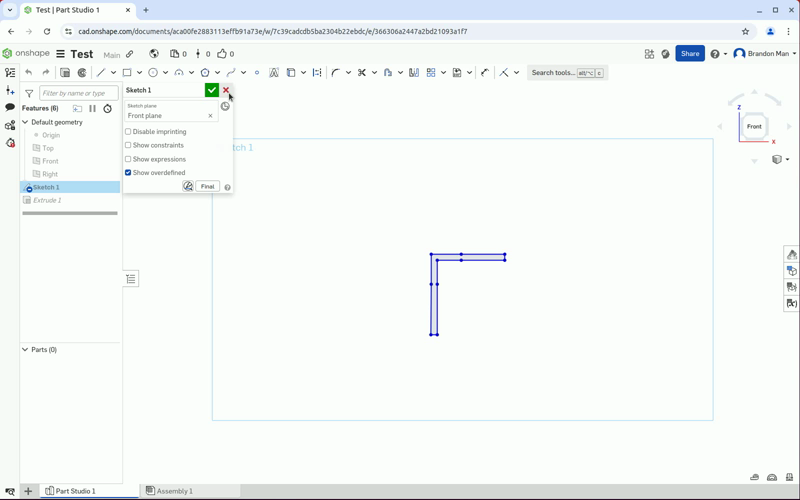
key(shift+s)
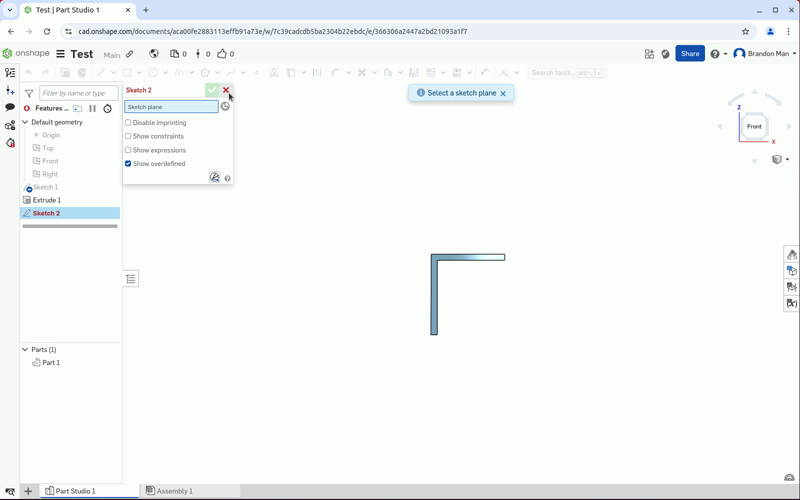
mouse_move(73, 163)
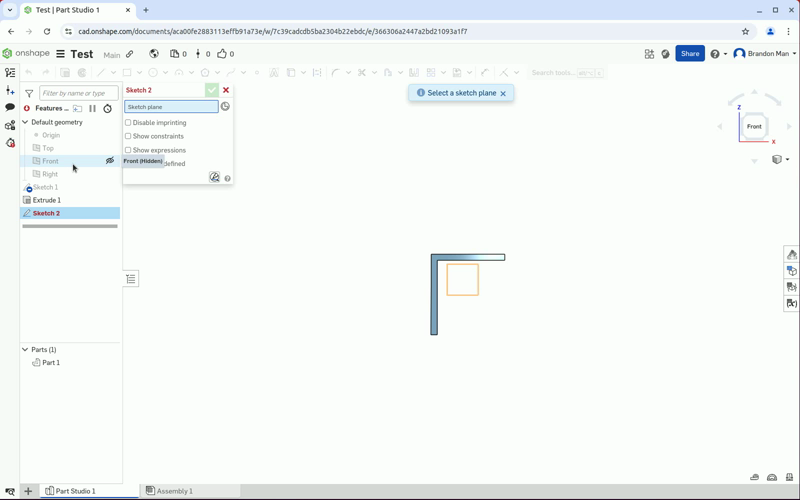
click(73, 163)
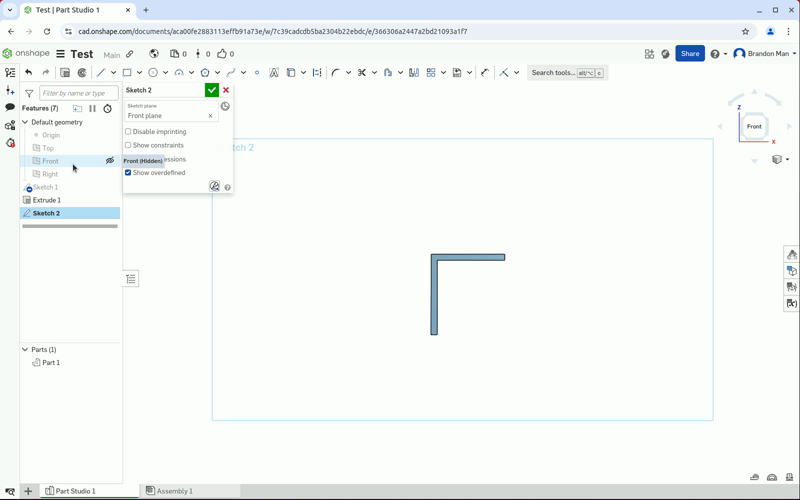
mouse_move(73, 352)
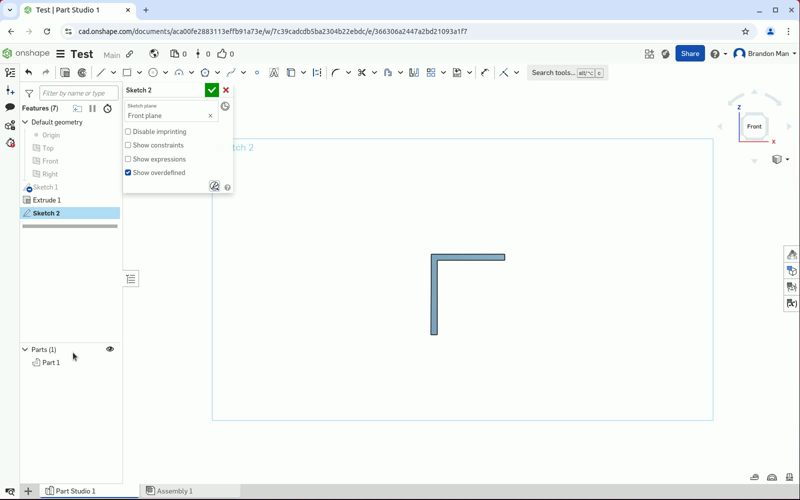
key(y)
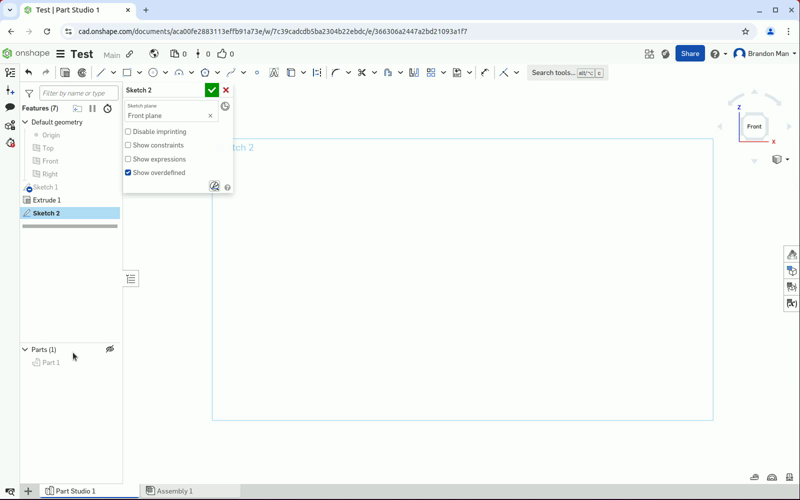
key(l)
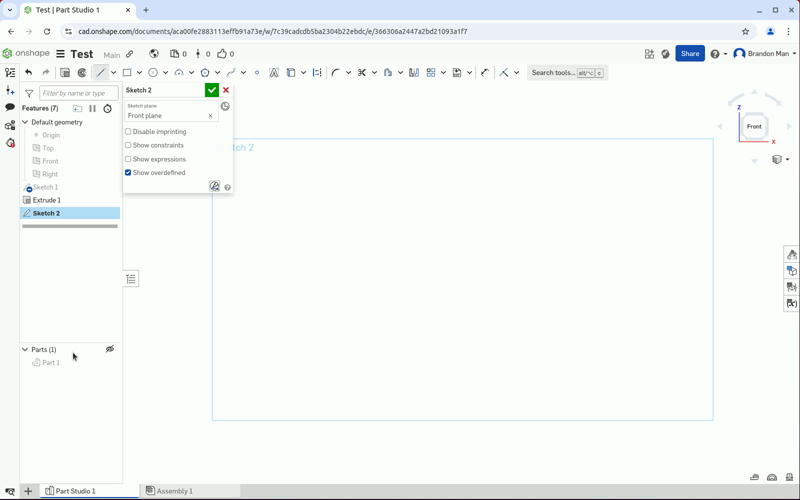
key_down(shift)
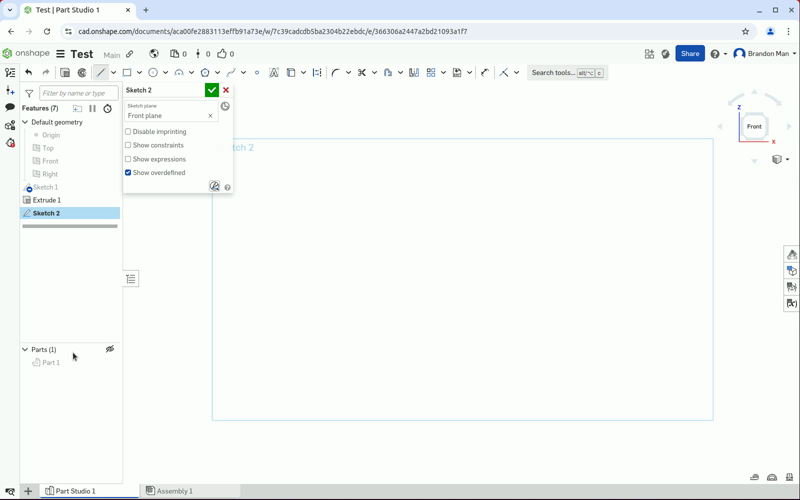
mouse_move(454, 334)
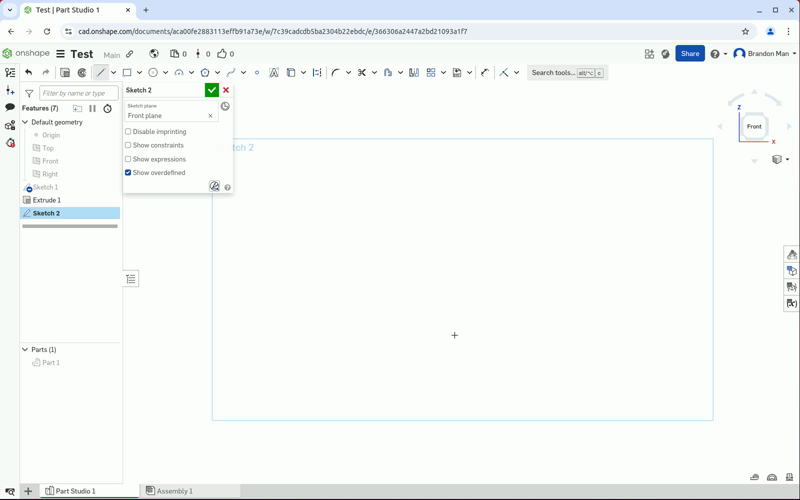
click(454, 334)
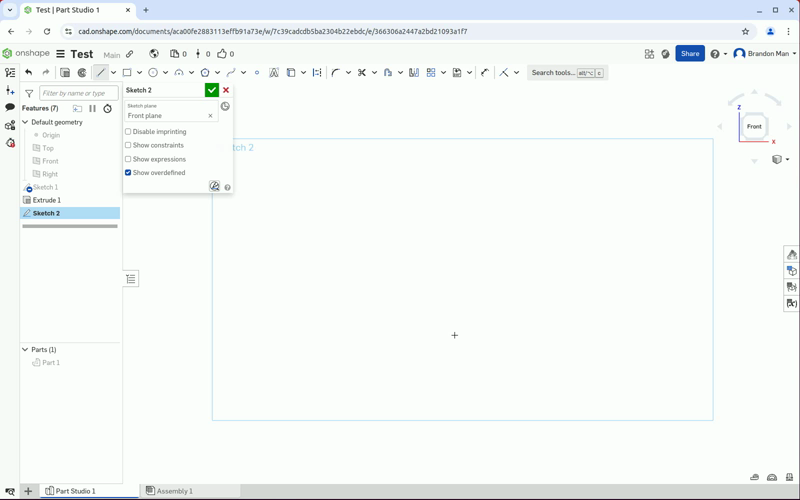
key_up(shift)
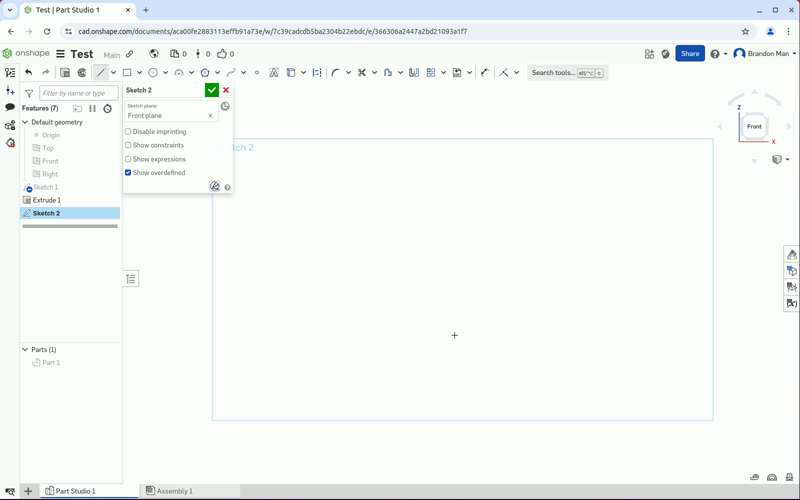
key_down(shift)
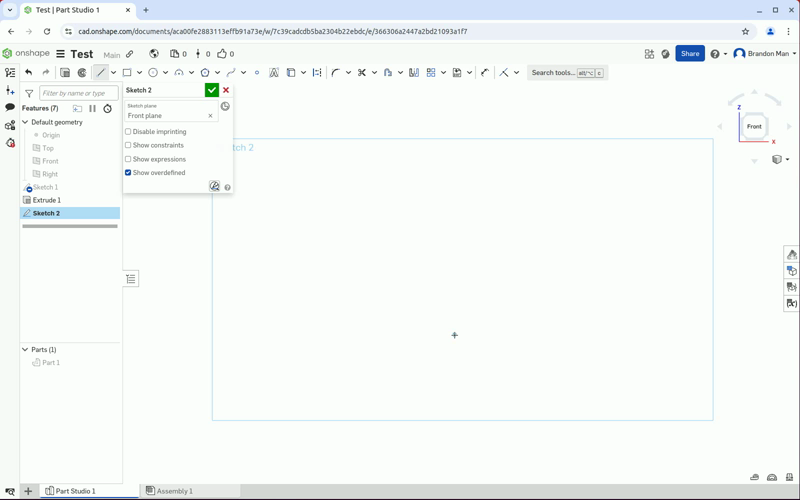
mouse_move(484, 334)
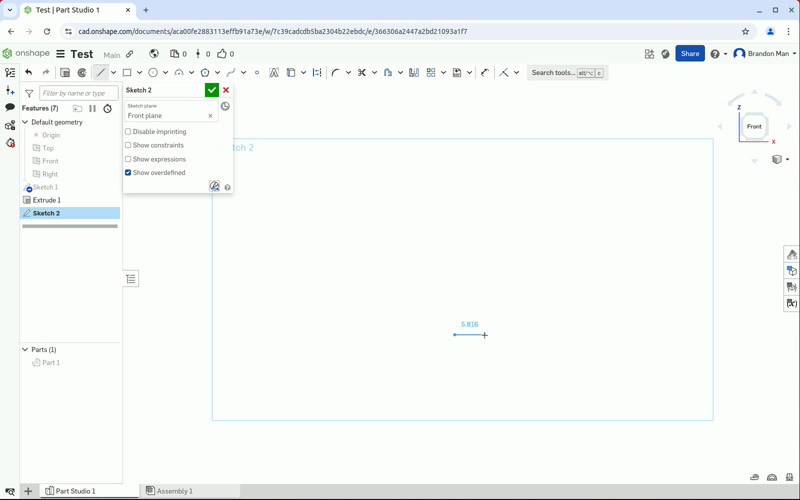
mouse_move(461, 334)
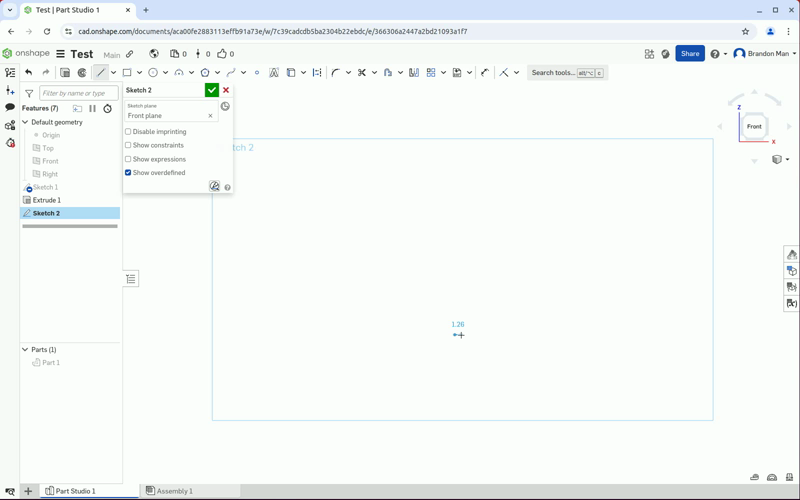
scroll(6)
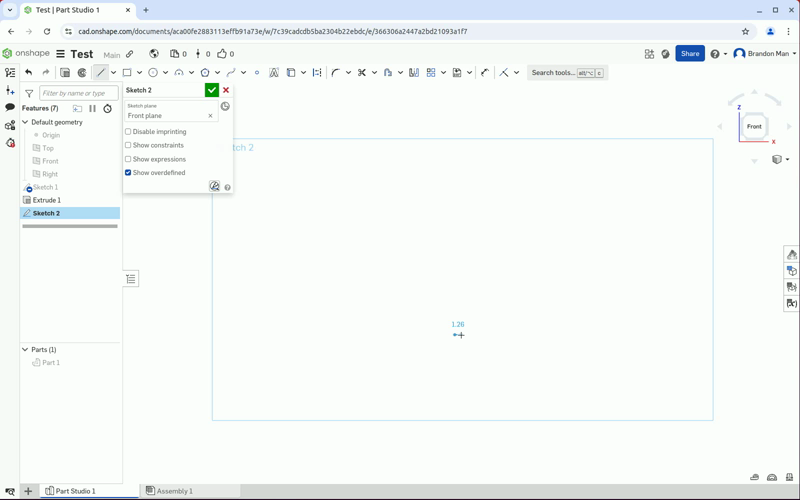
scroll(6)
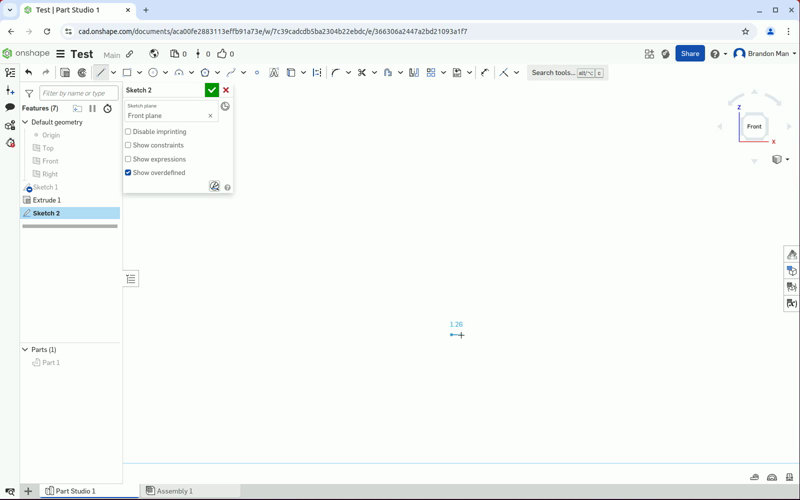
scroll(6)
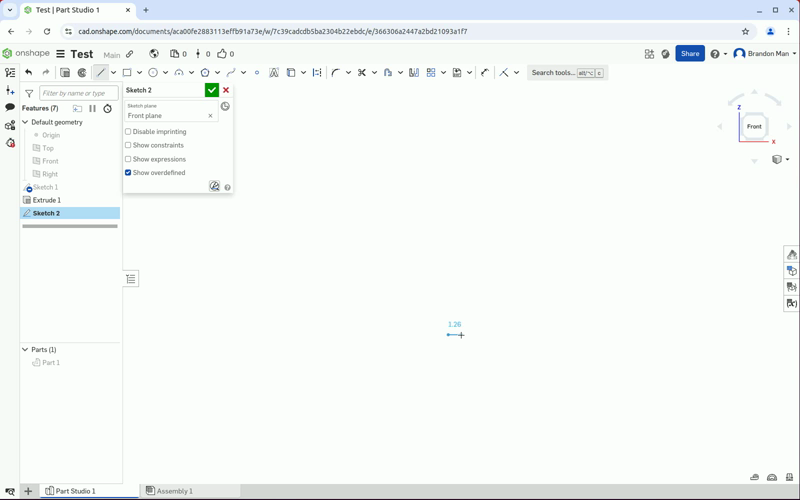
scroll(6)
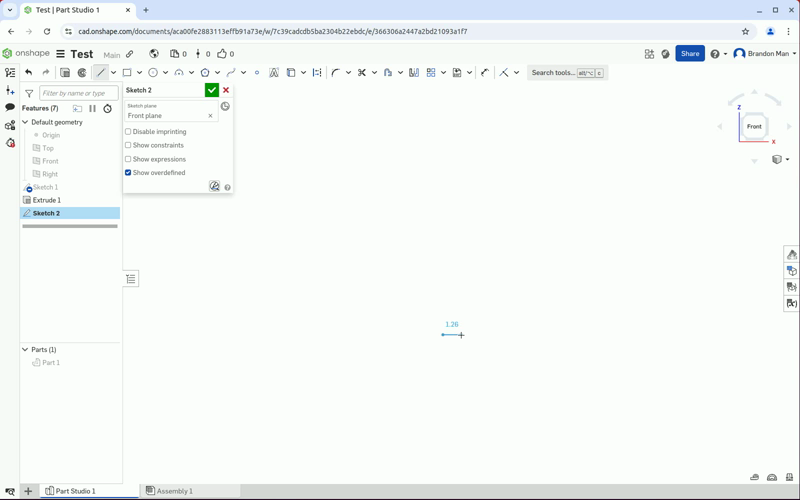
scroll(6)
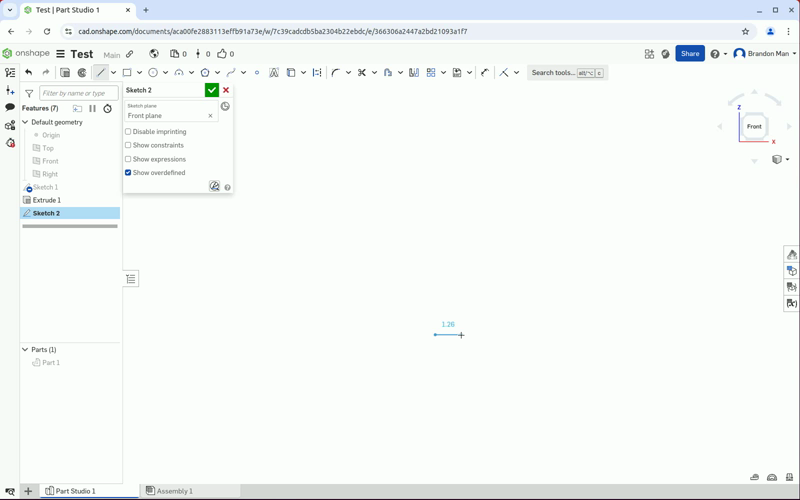
scroll(6)
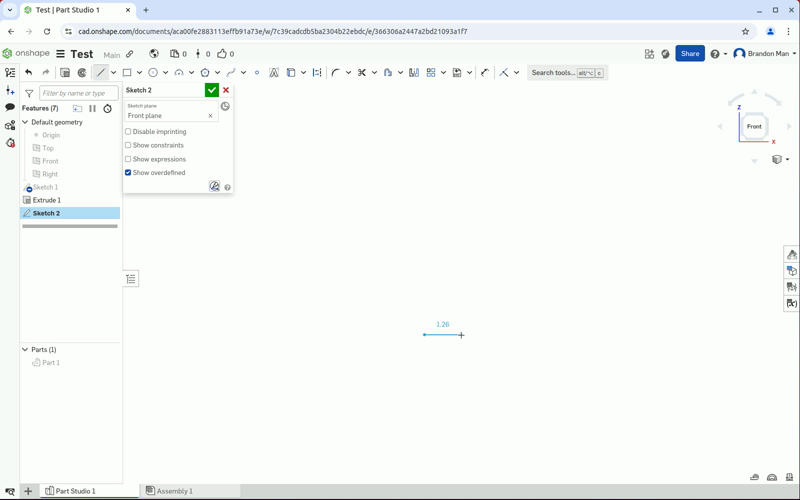
scroll(6)
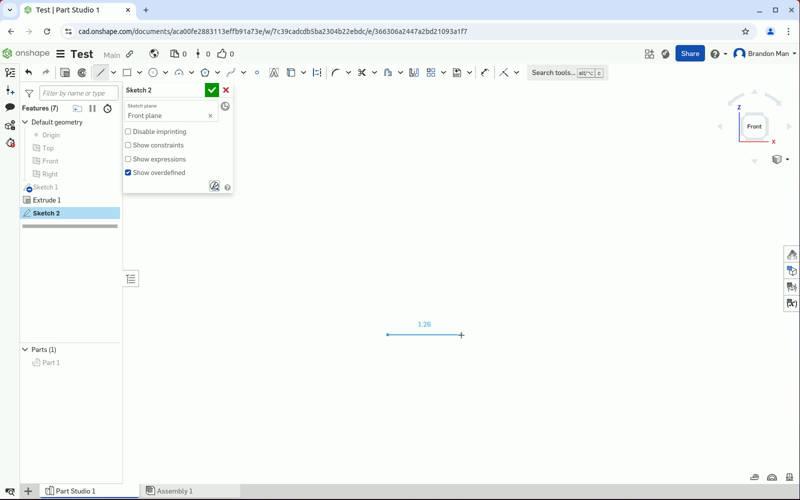
click(461, 334)
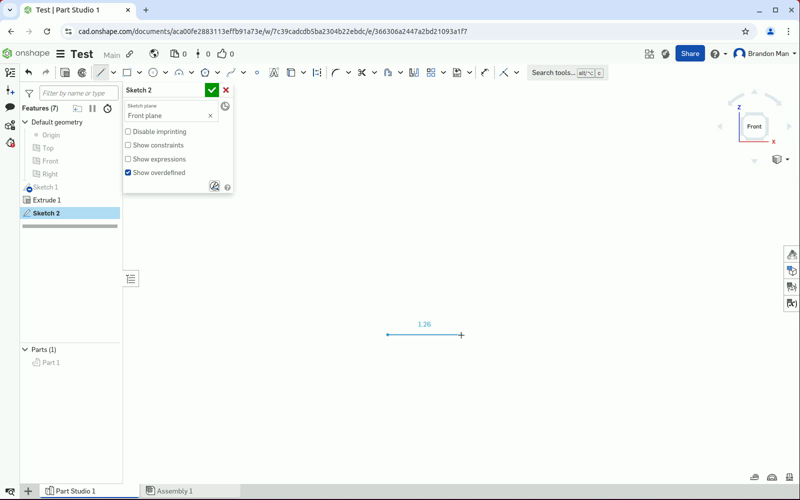
scroll(-6)
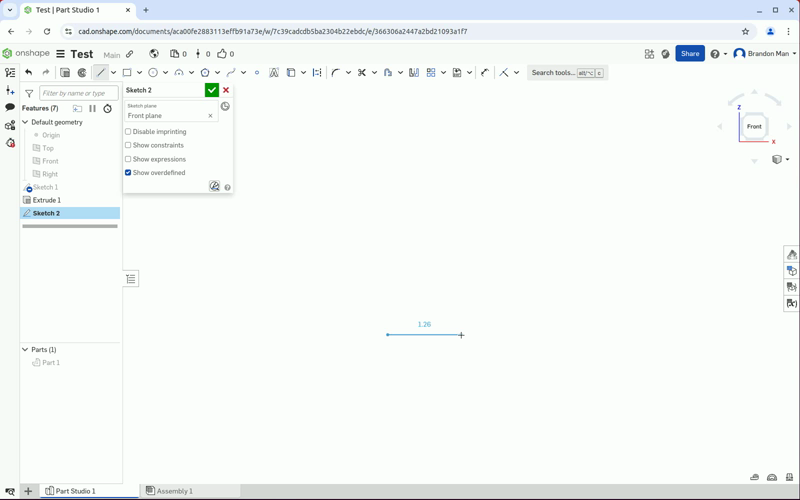
scroll(-6)
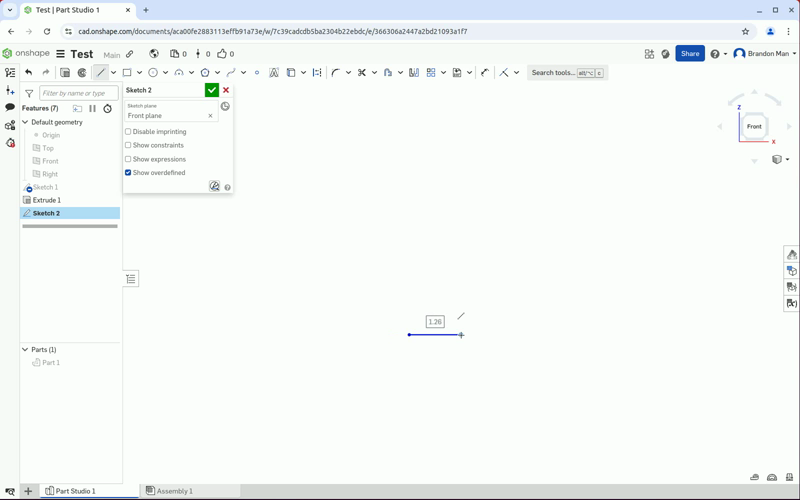
scroll(-6)
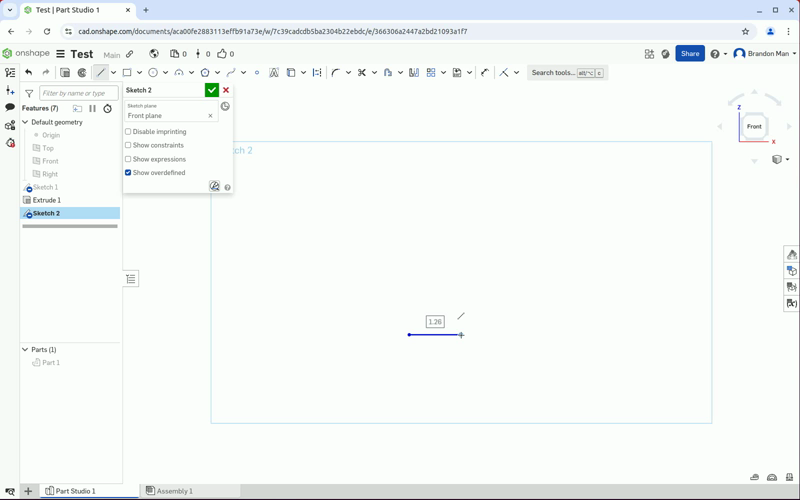
scroll(-6)
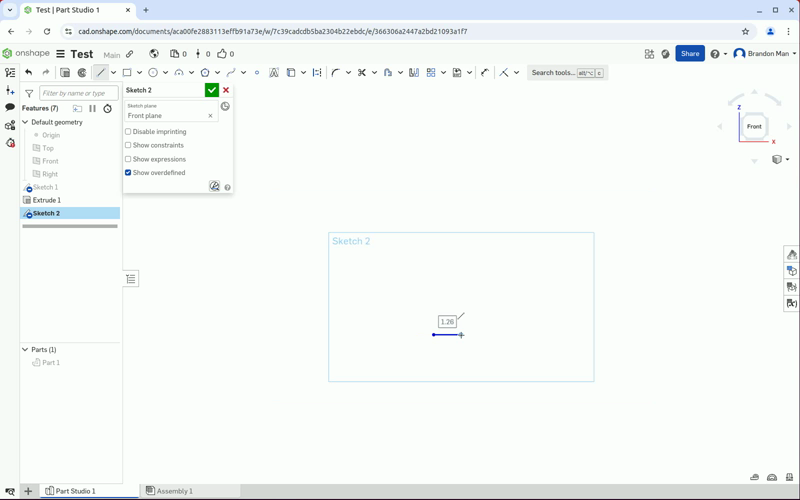
scroll(-6)
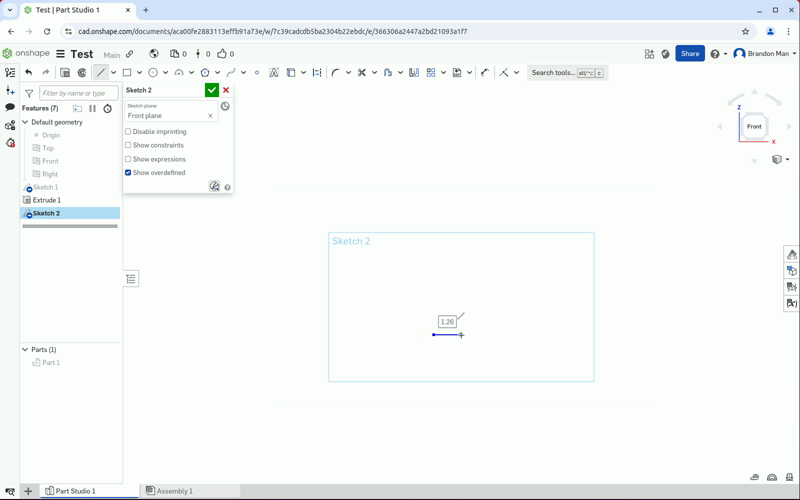
scroll(-6)
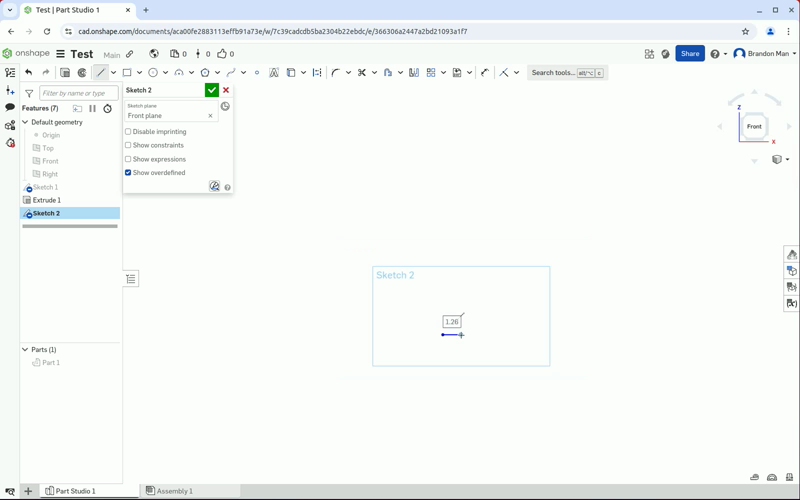
scroll(-6)
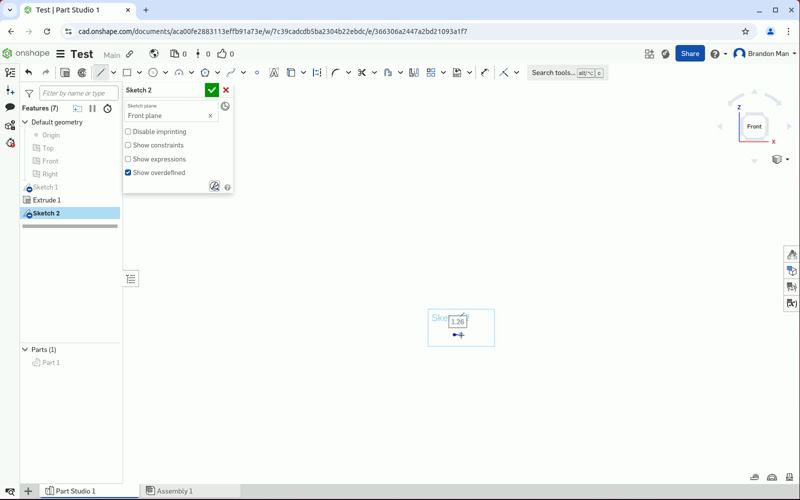
key_up(shift)
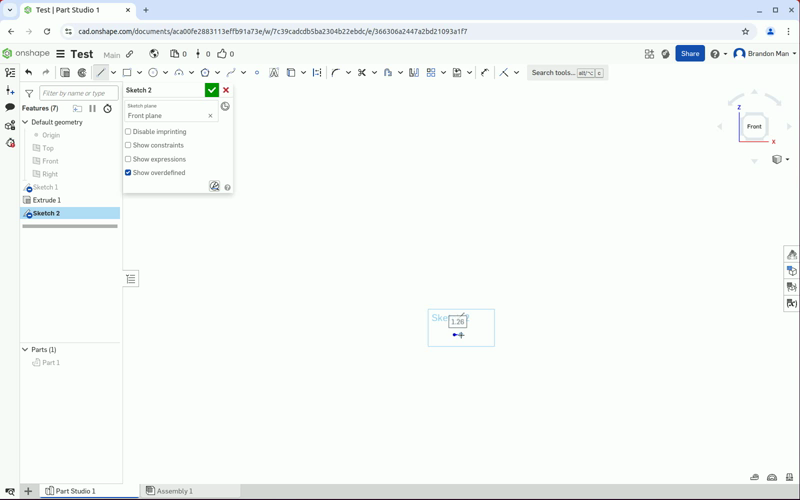
key_down(shift)
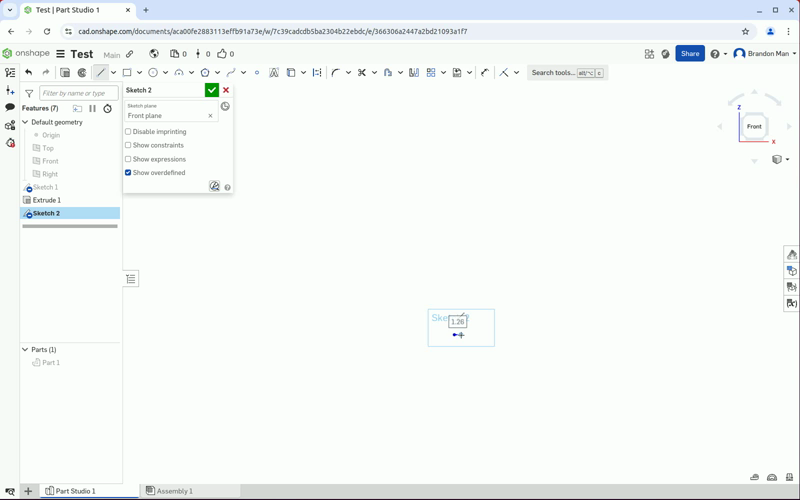
mouse_move(491, 334)
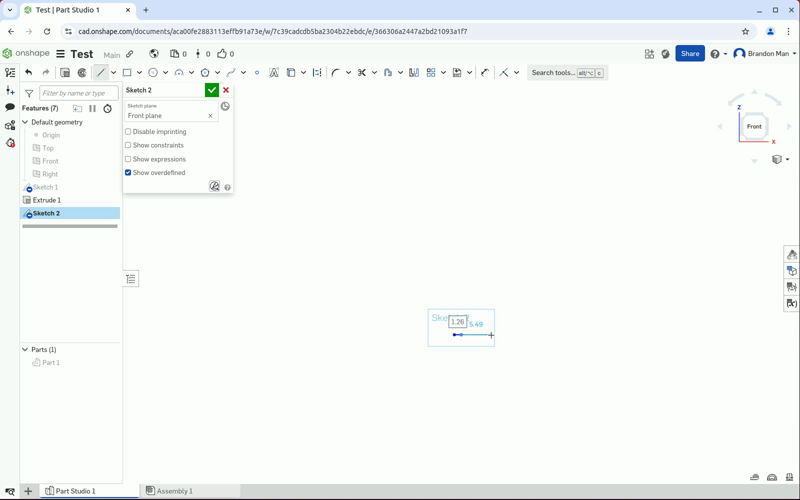
mouse_move(461, 282)
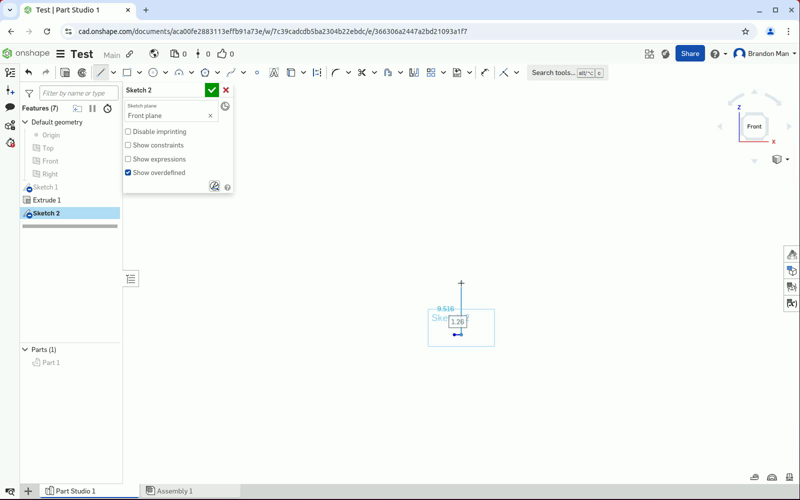
click(461, 282)
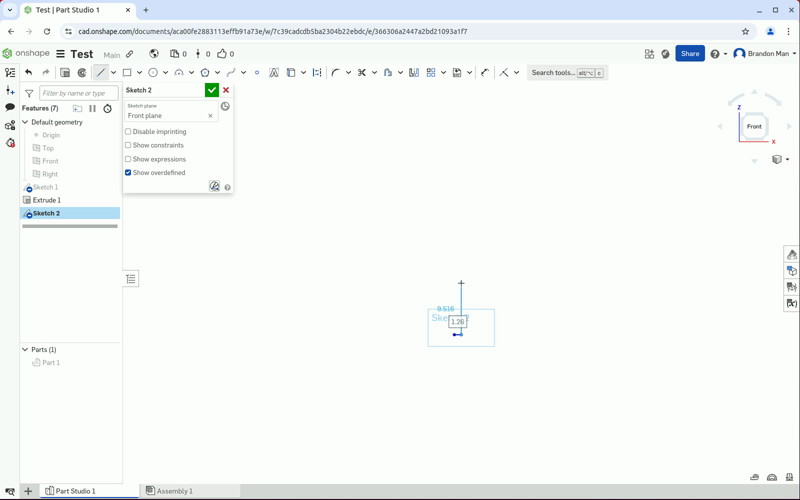
key_up(shift)
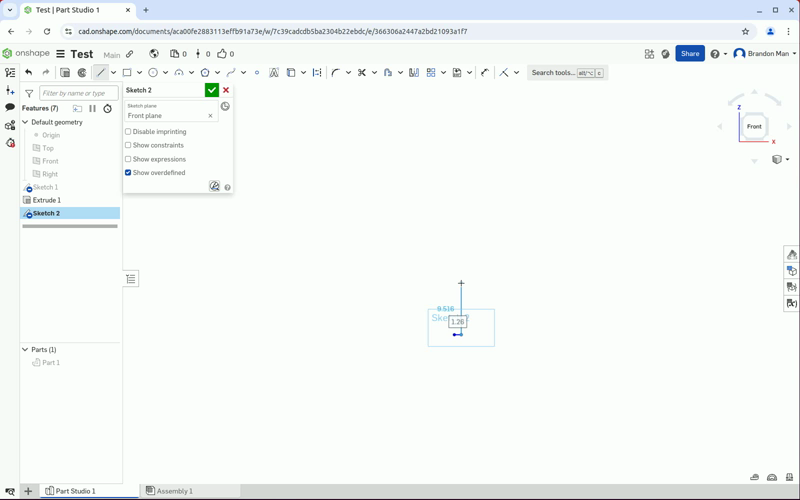
key_down(shift)
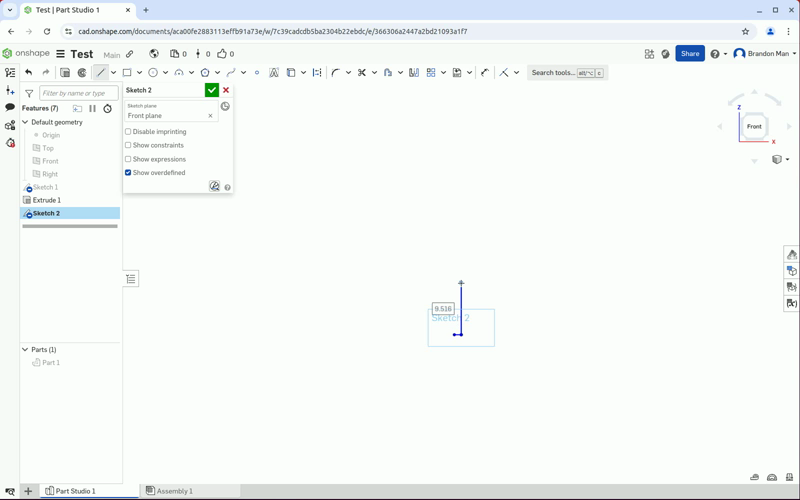
mouse_move(491, 282)
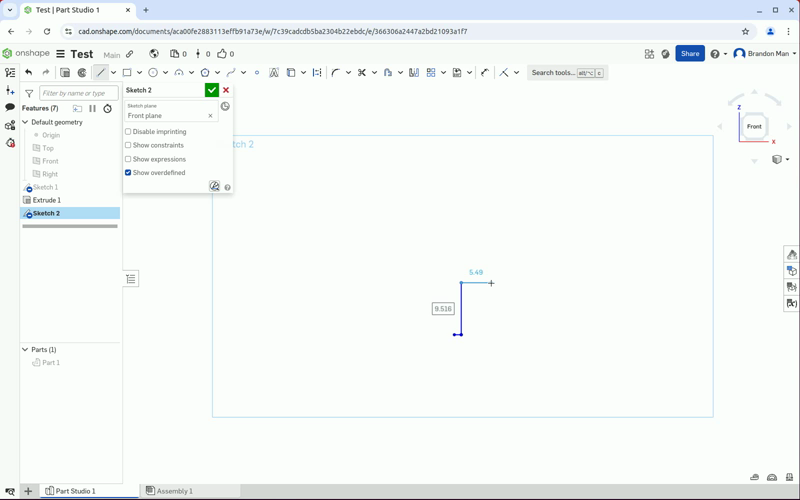
mouse_move(505, 282)
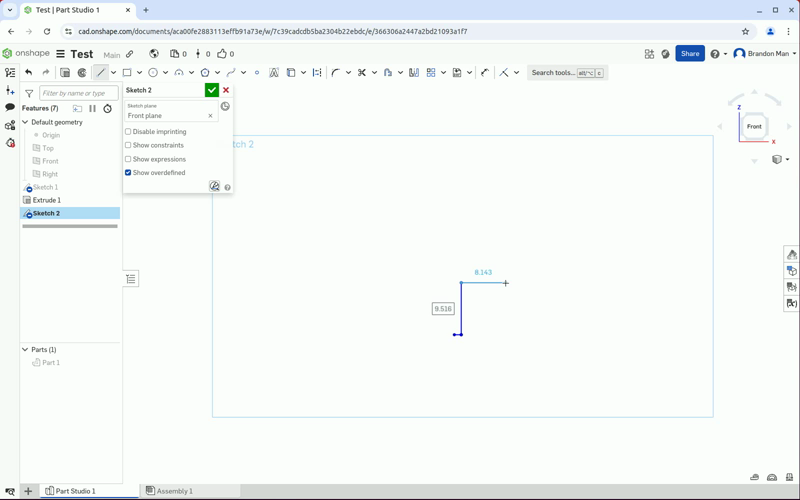
click(505, 282)
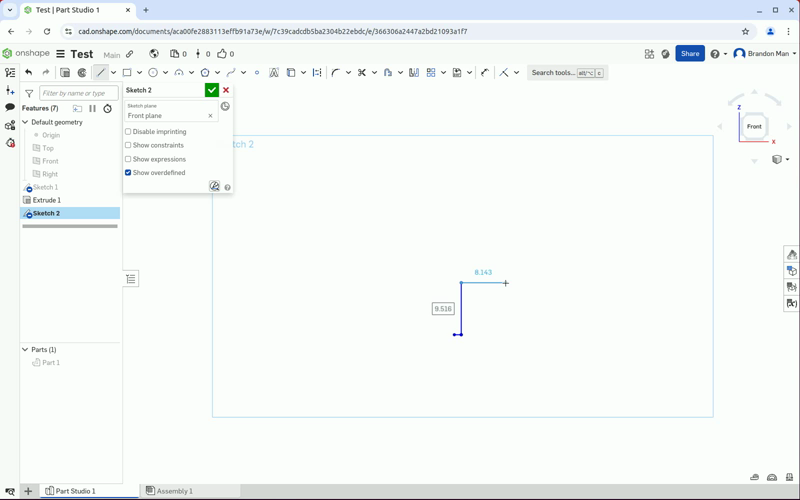
key_up(shift)
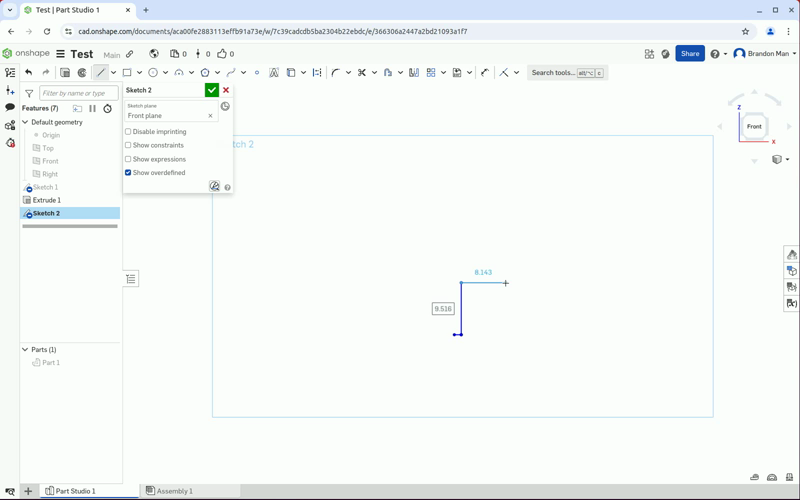
key_down(shift)
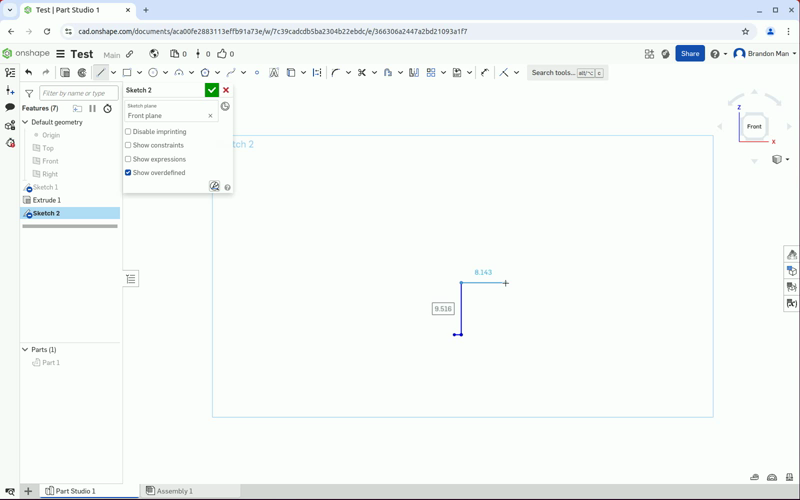
mouse_move(535, 282)
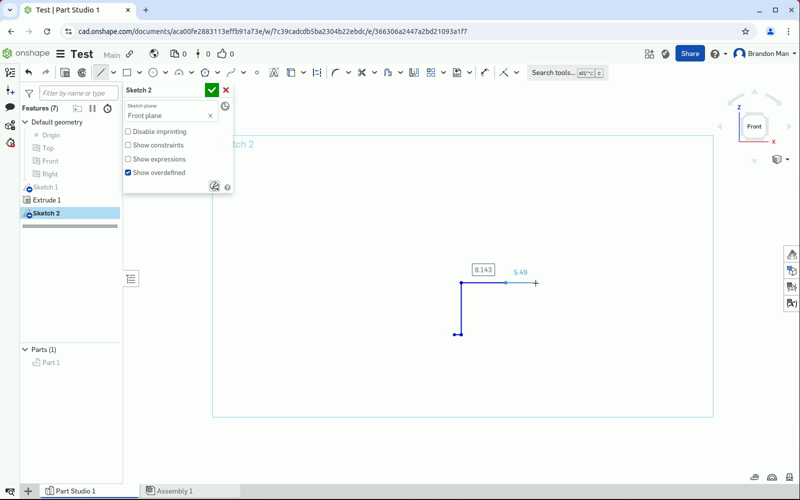
mouse_move(505, 276)
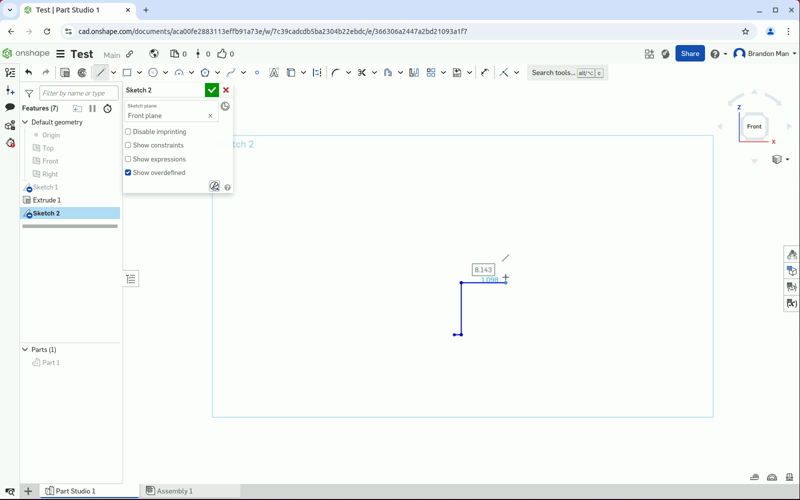
scroll(6)
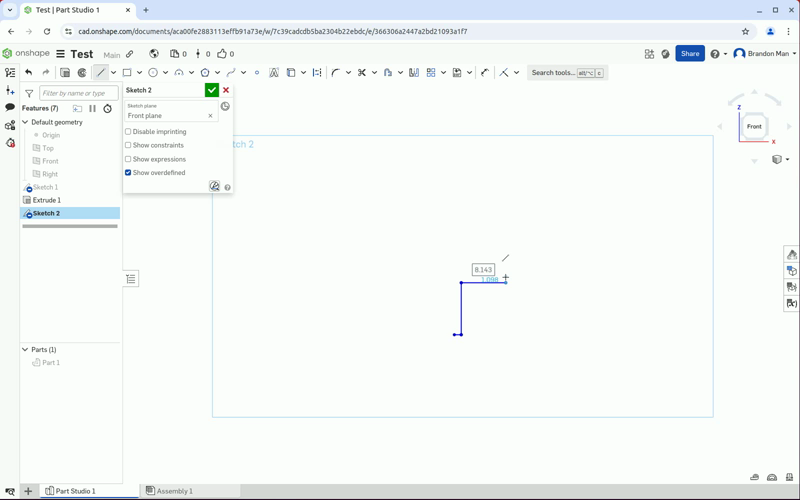
scroll(6)
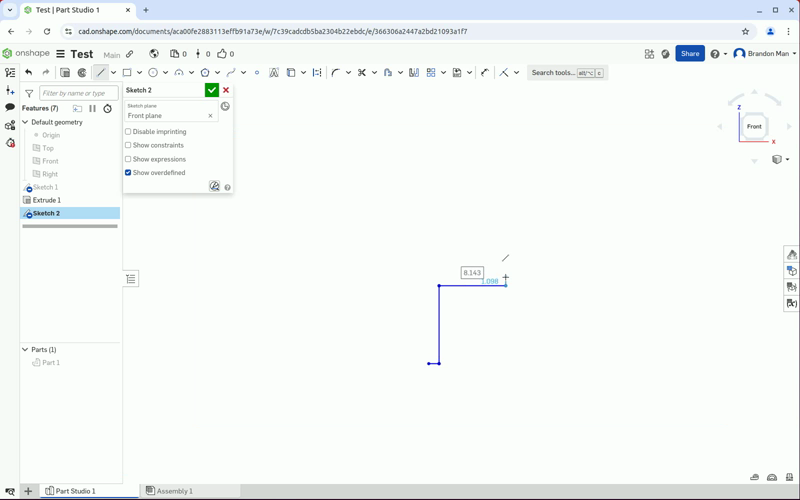
scroll(6)
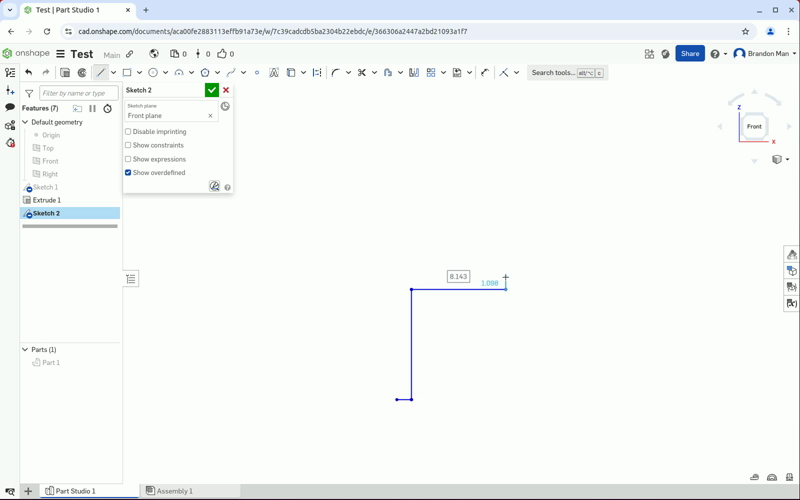
scroll(6)
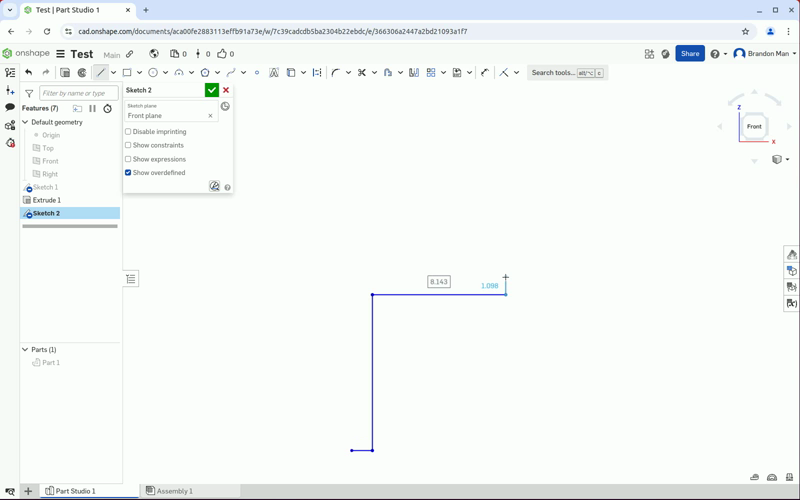
scroll(6)
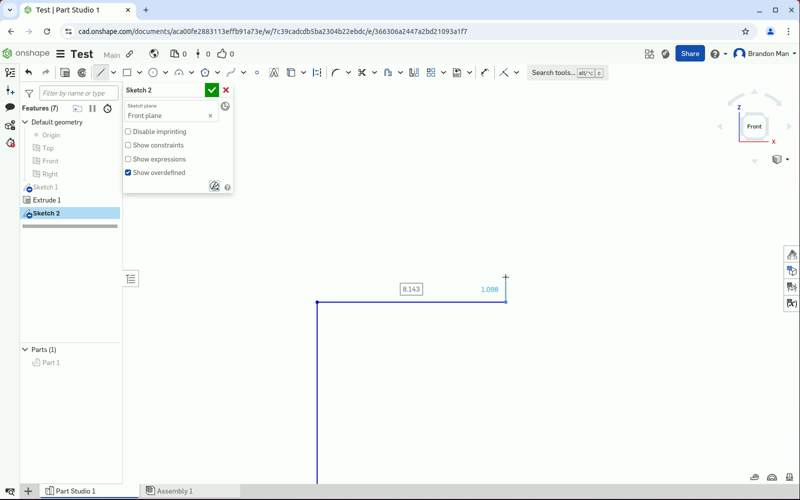
scroll(6)
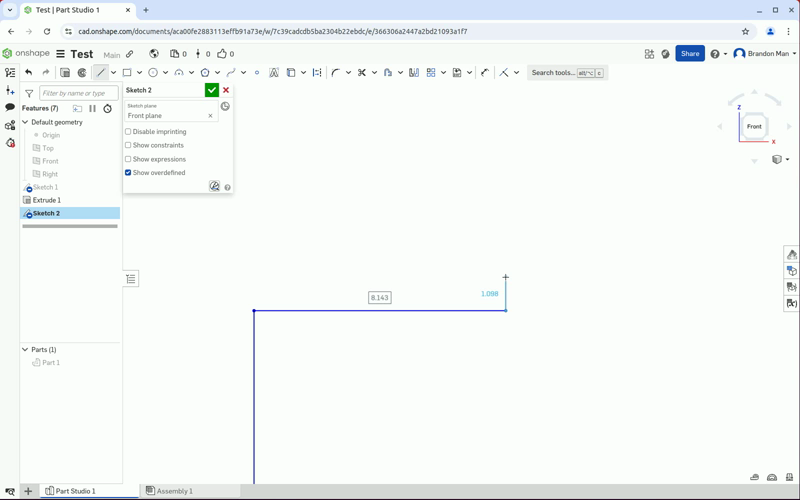
scroll(6)
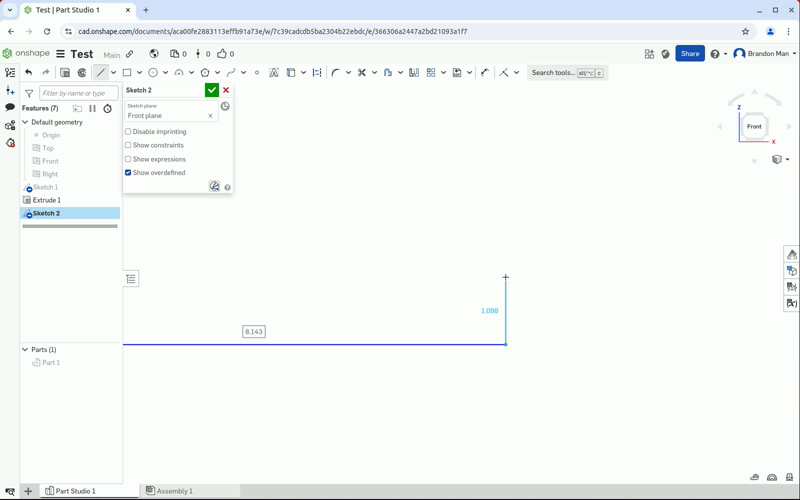
click(505, 276)
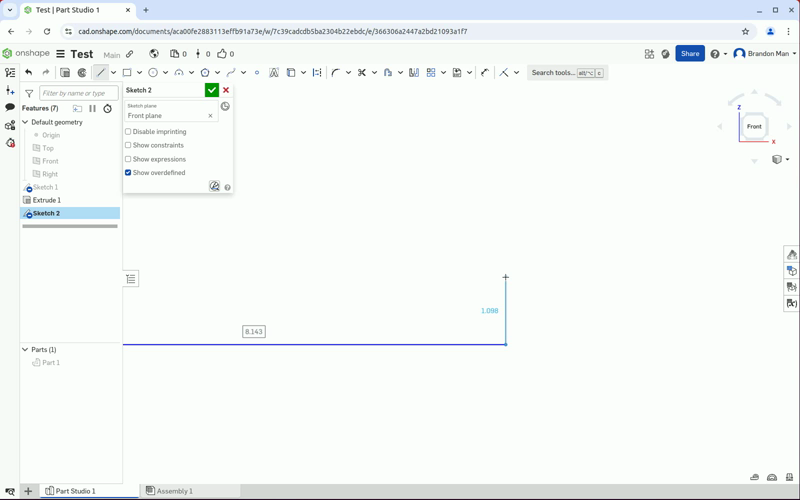
scroll(-6)
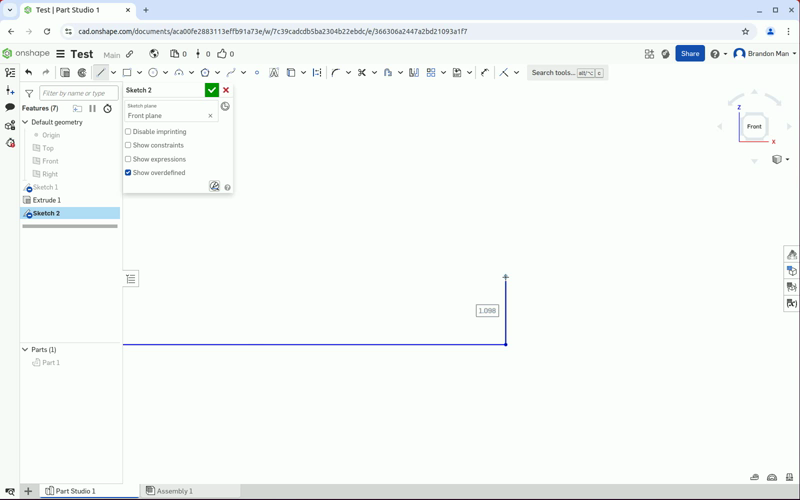
scroll(-6)
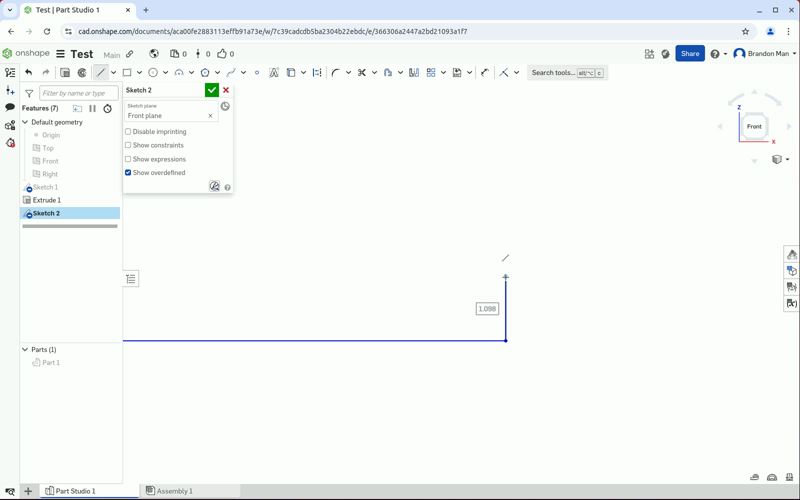
scroll(-6)
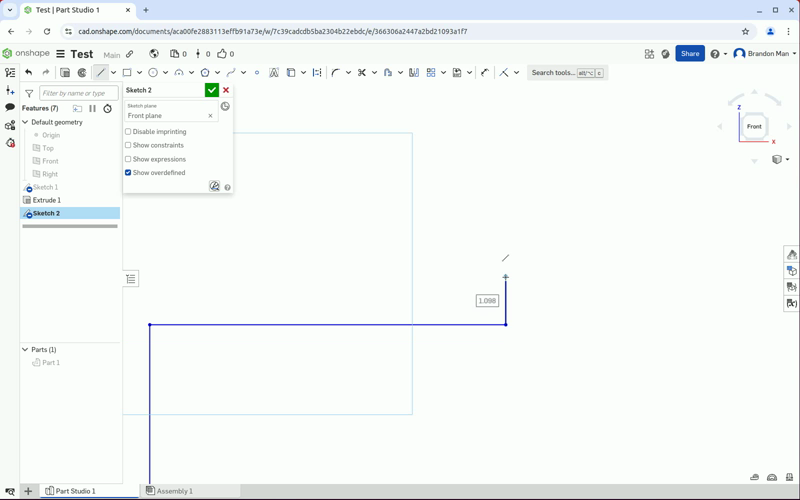
scroll(-6)
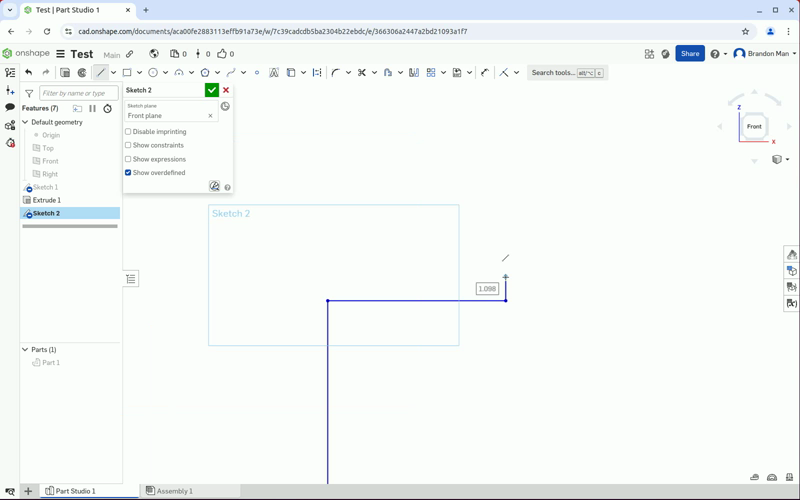
scroll(-6)
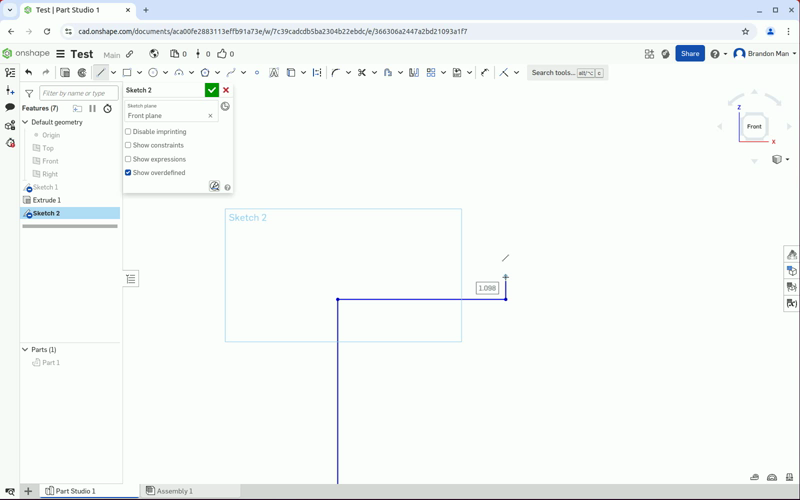
scroll(-6)
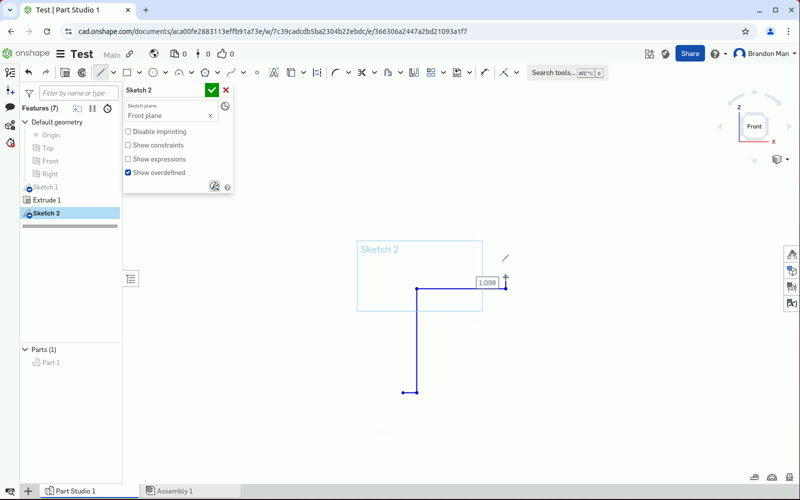
scroll(-6)
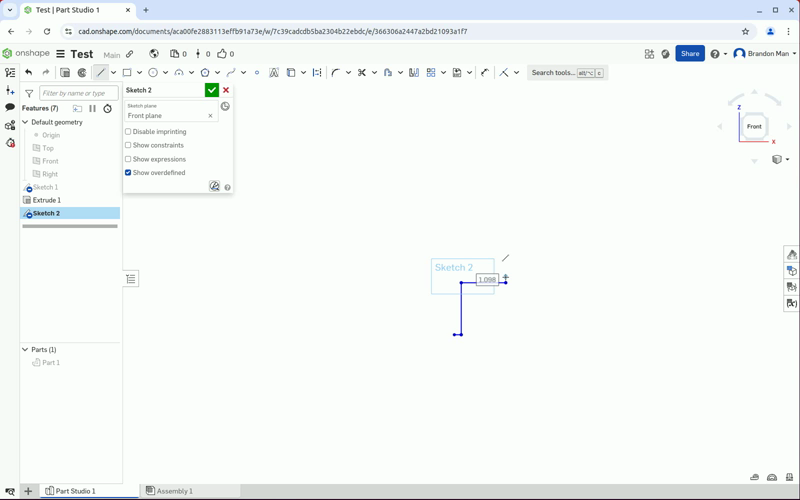
key_up(shift)
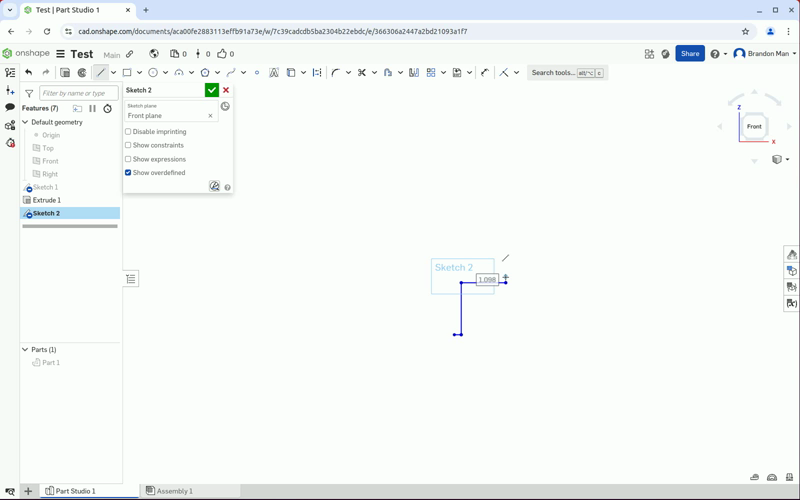
key_down(shift)
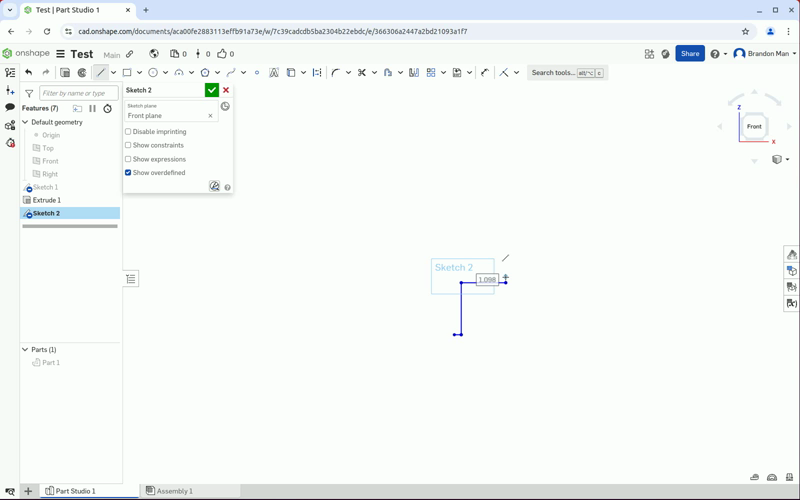
mouse_move(535, 276)
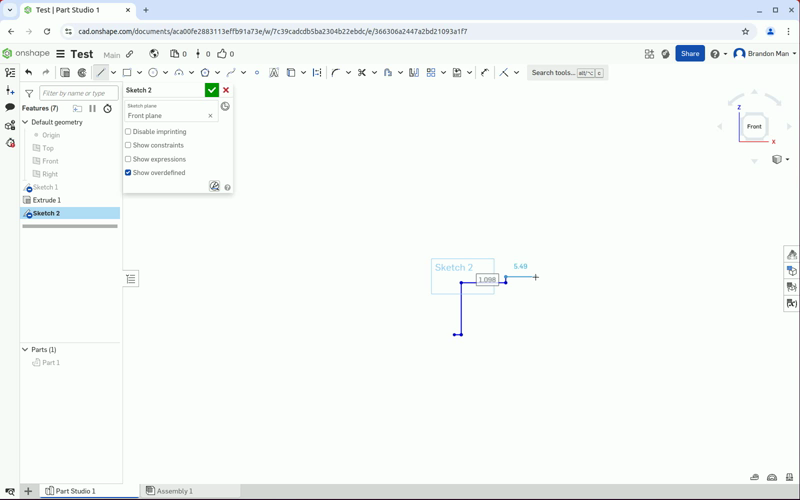
mouse_move(454, 276)
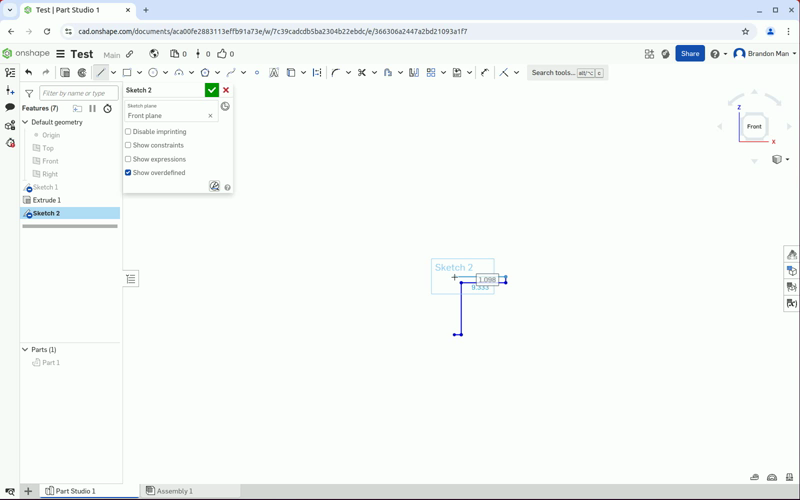
click(454, 276)
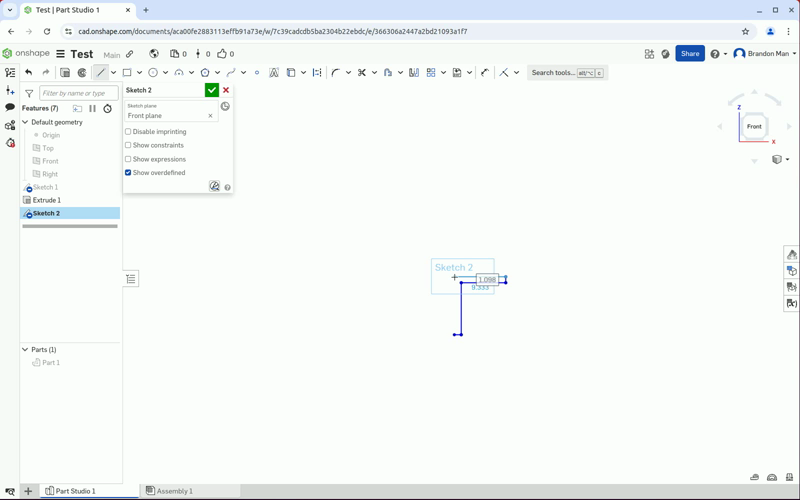
key_up(shift)
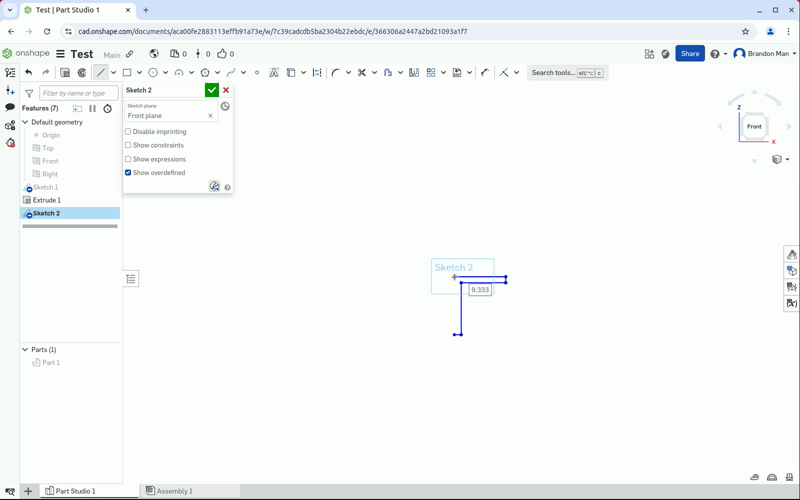
mouse_move(484, 276)
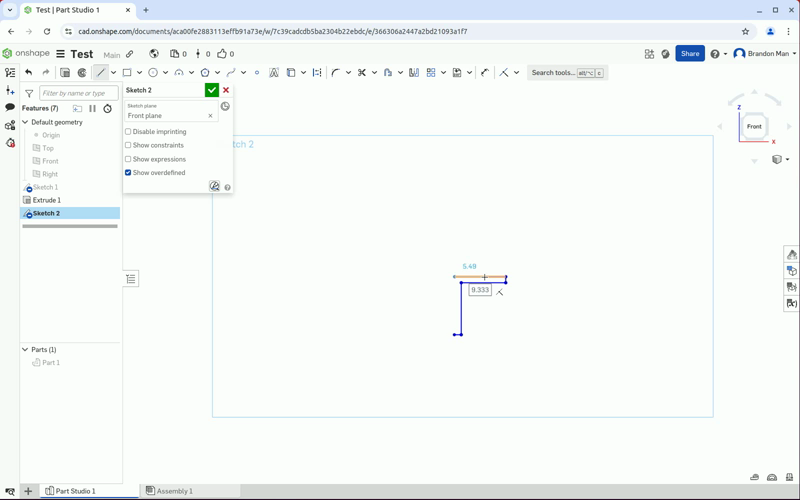
key_down(shift)
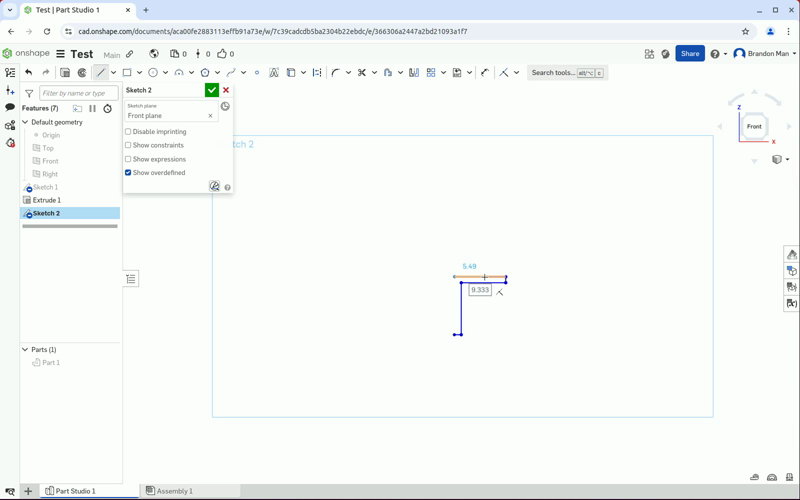
mouse_move(454, 334)
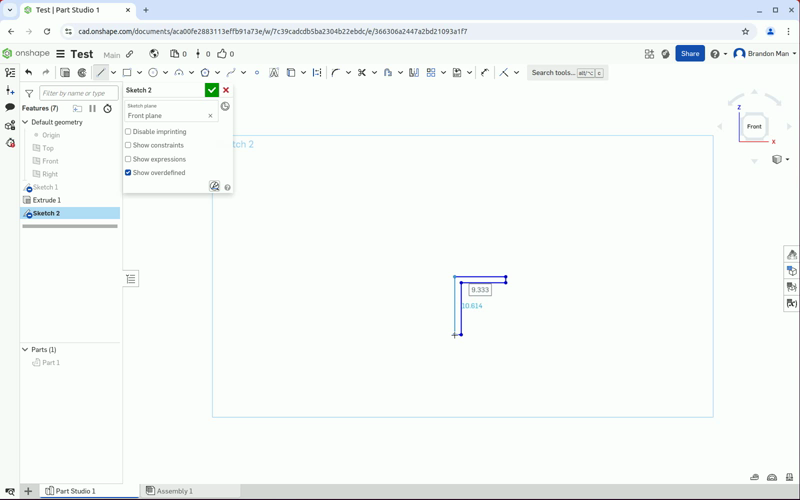
key_up(shift)
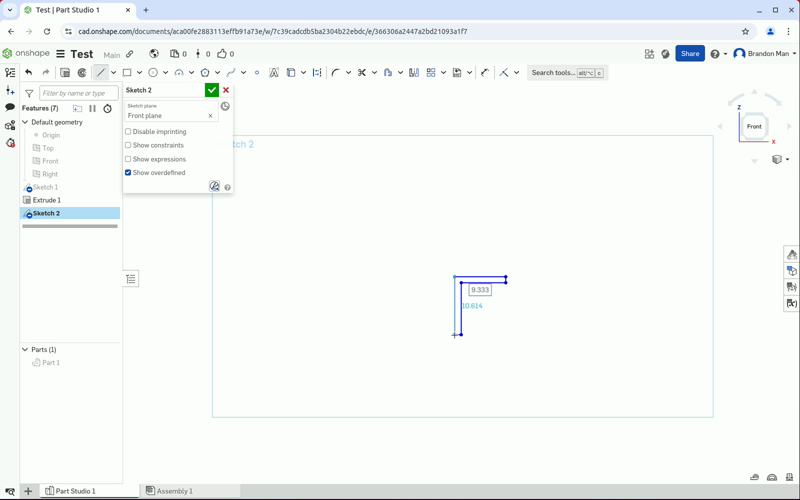
click(454, 334)
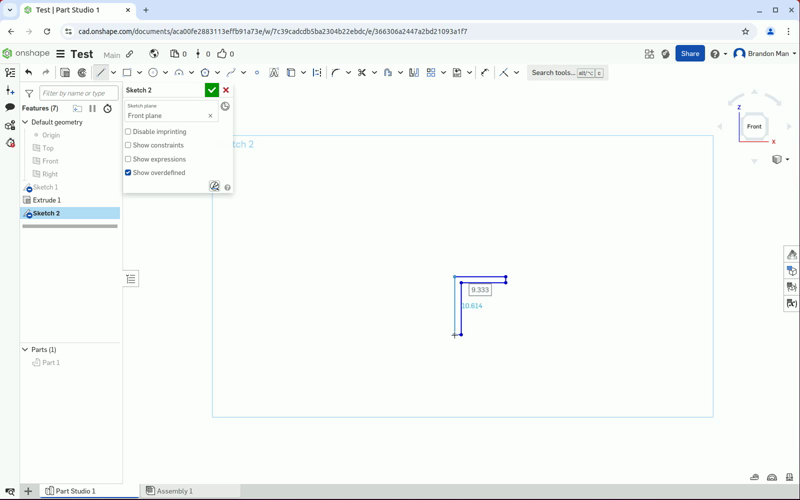
key(esc)
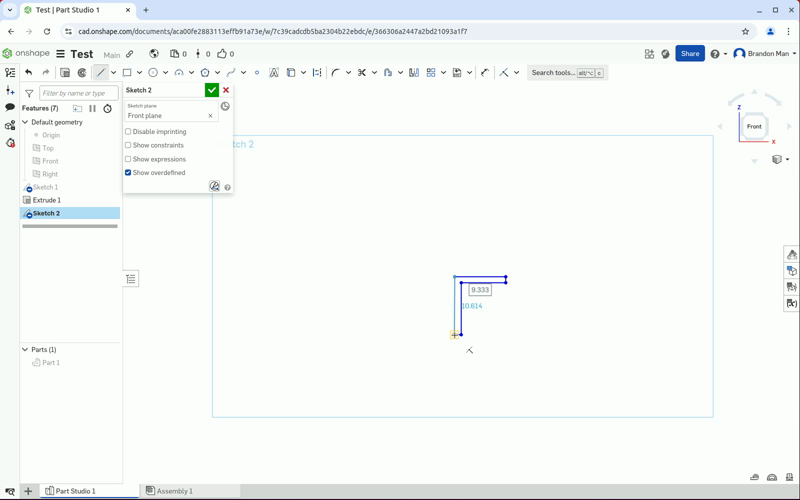
mouse_move(492, 279)
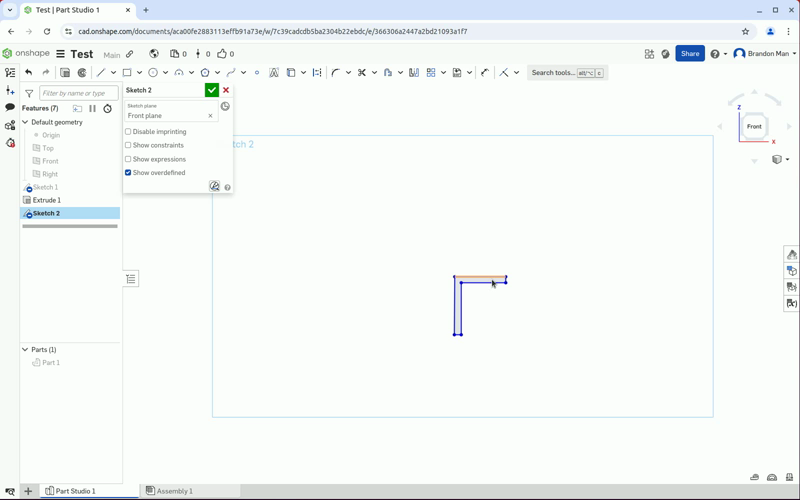
scroll(6)
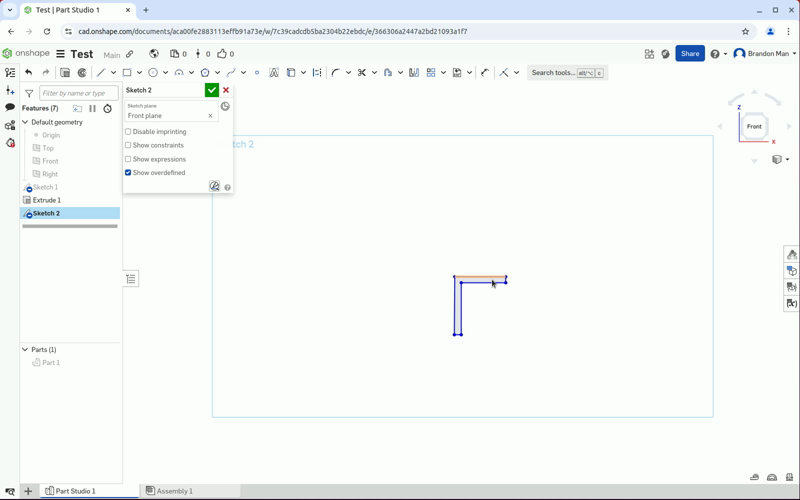
scroll(6)
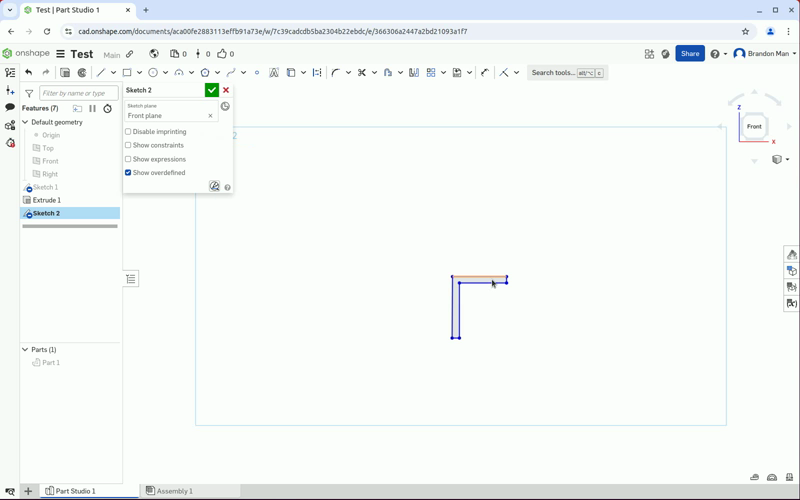
scroll(6)
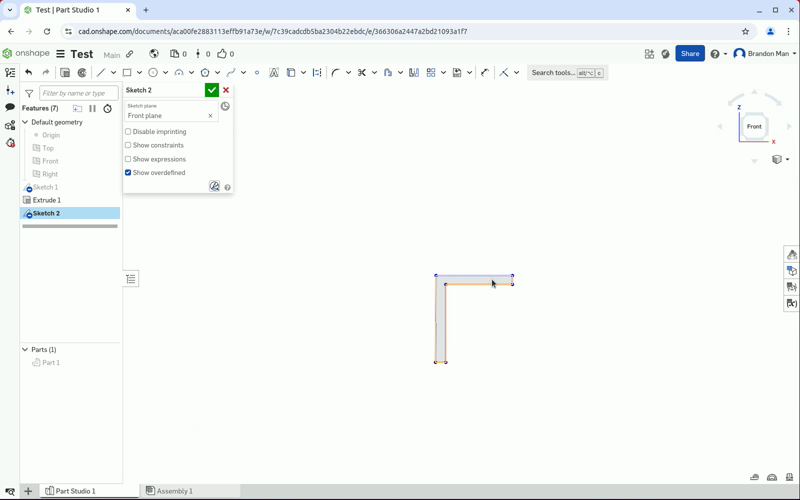
scroll(6)
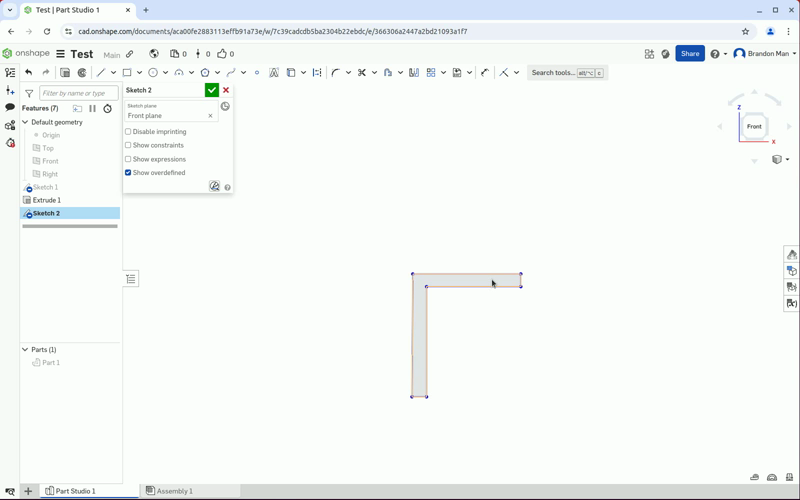
scroll(6)
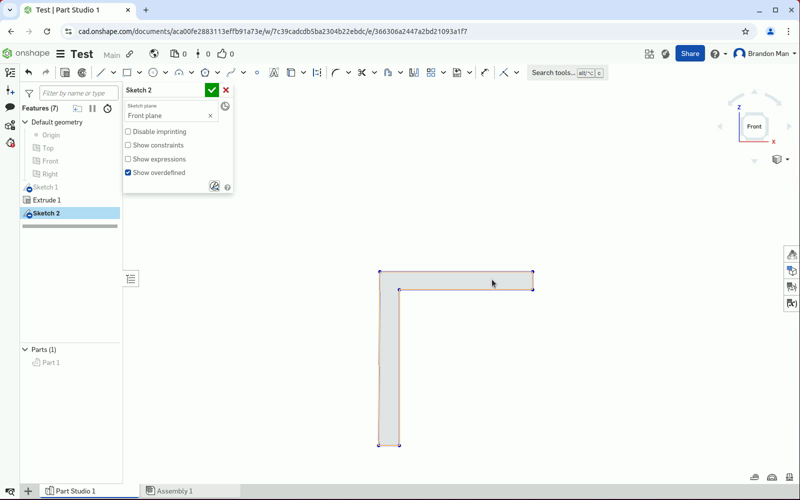
scroll(6)
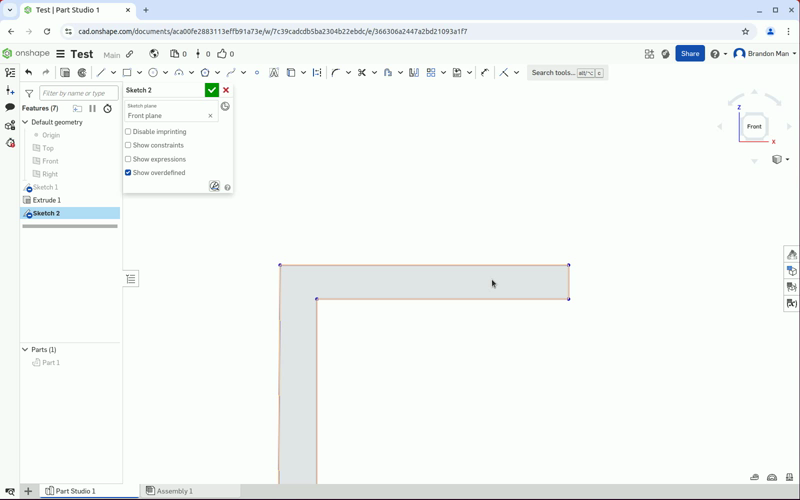
scroll(6)
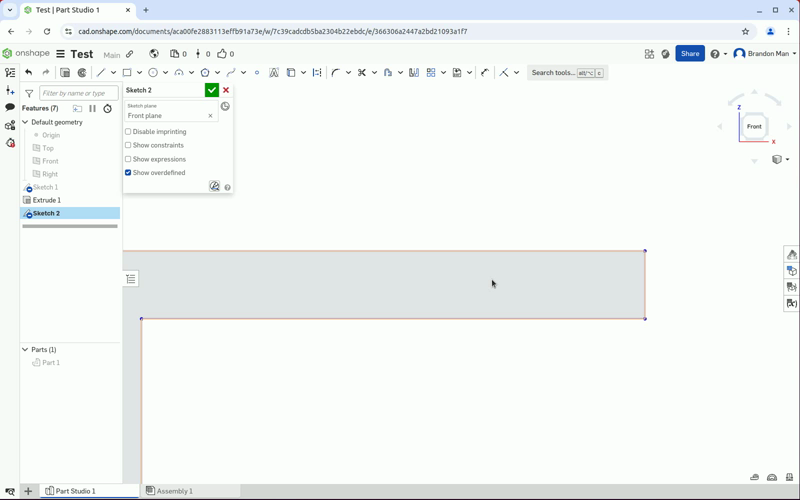
click(492, 279)
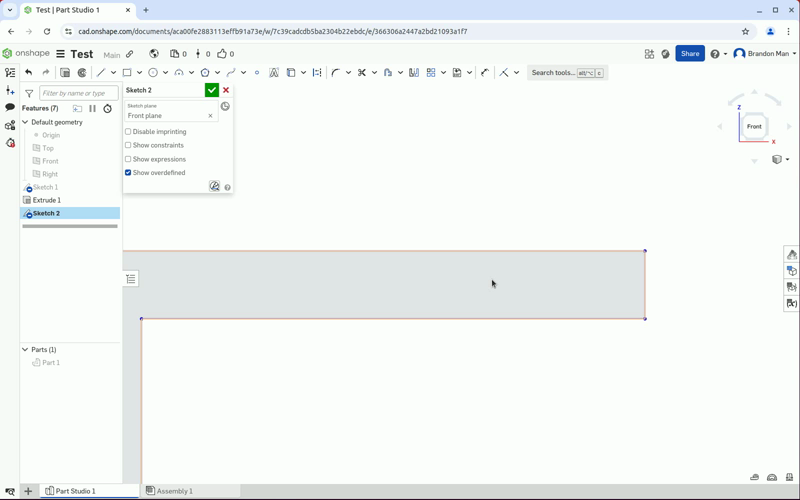
scroll(-6)
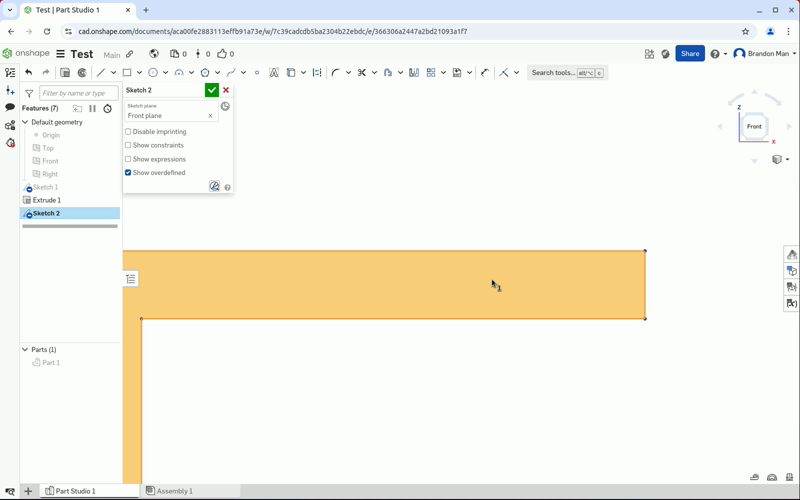
scroll(-6)
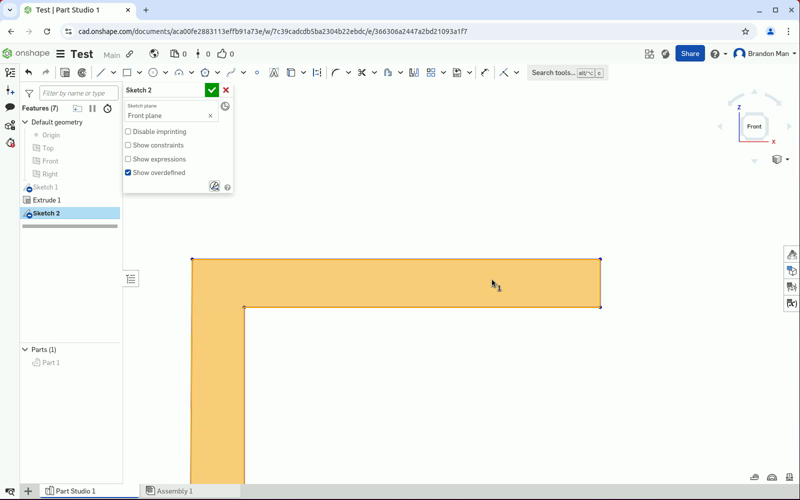
scroll(-6)
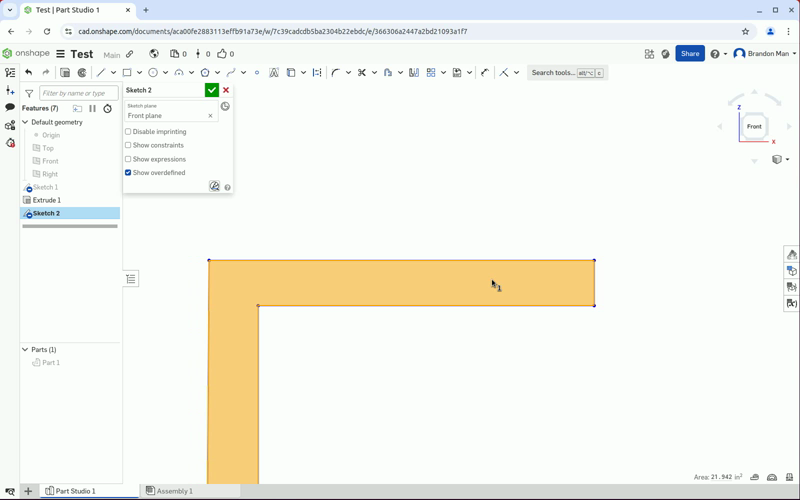
scroll(-6)
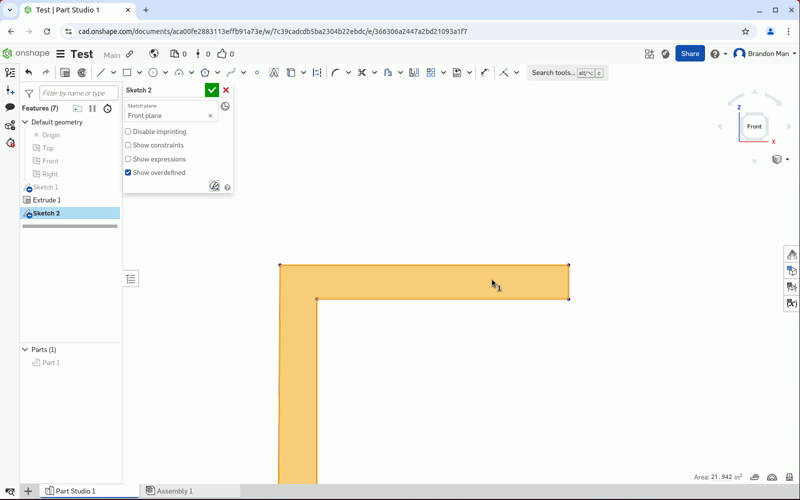
scroll(-6)
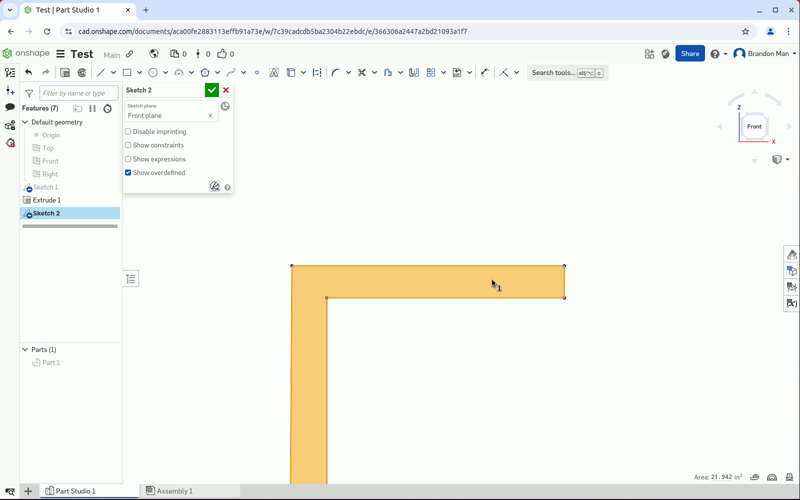
scroll(-6)
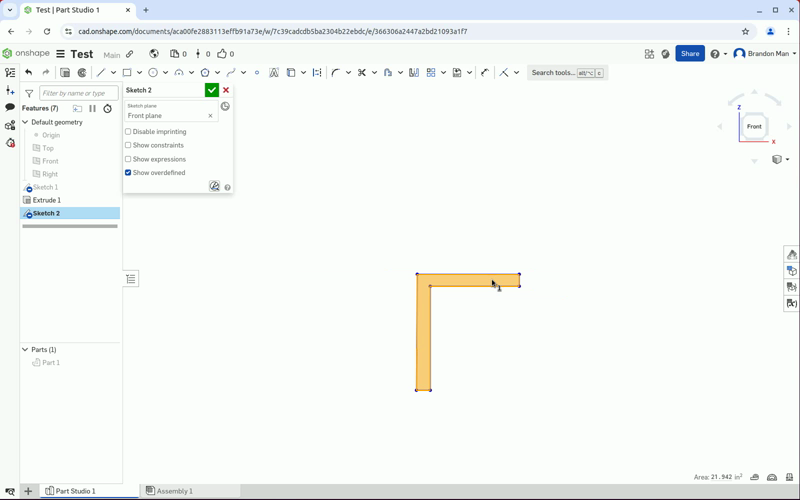
scroll(-6)
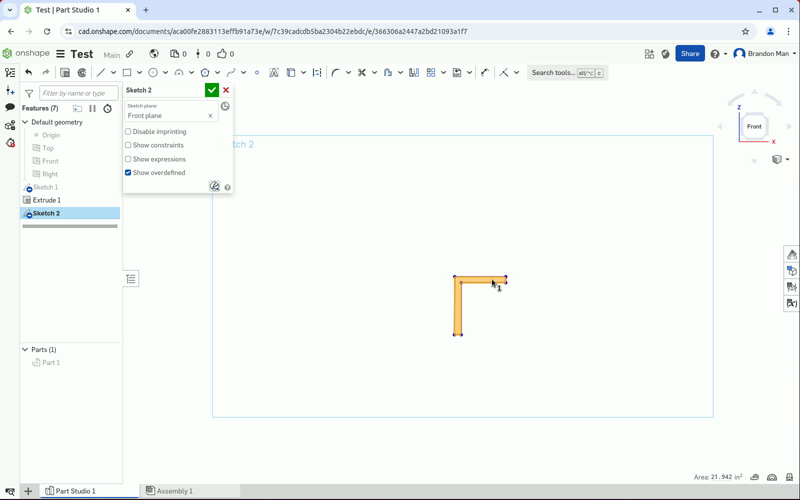
mouse_move(73, 352)
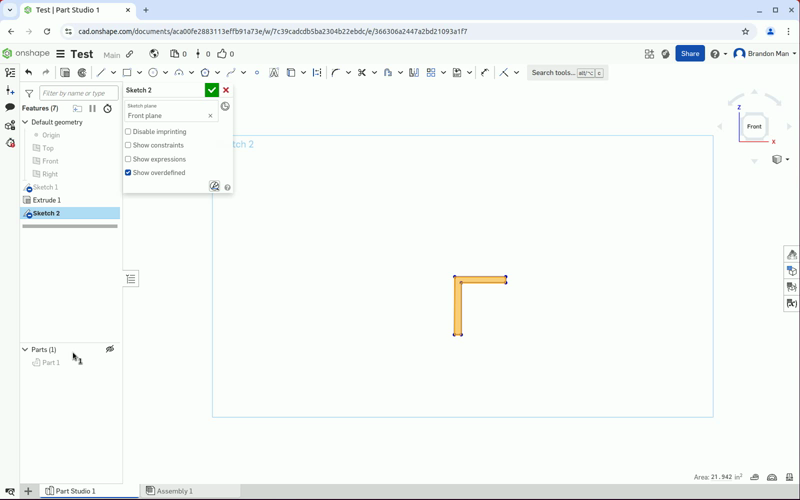
key(shift+y)
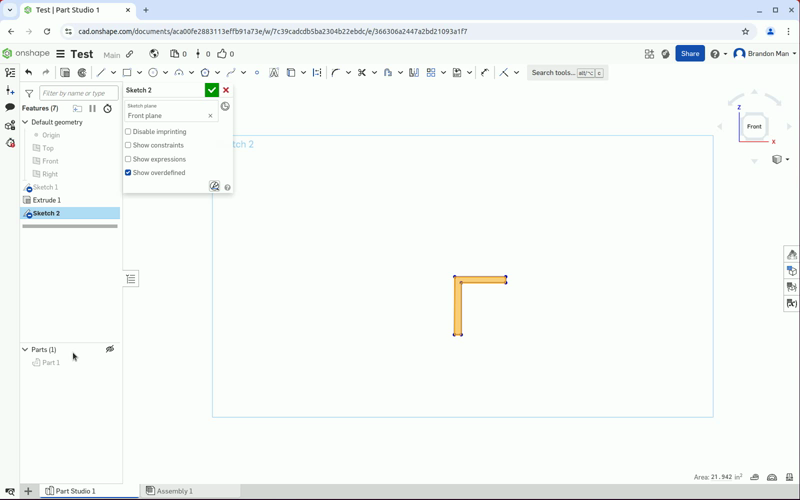
key(shift+e)
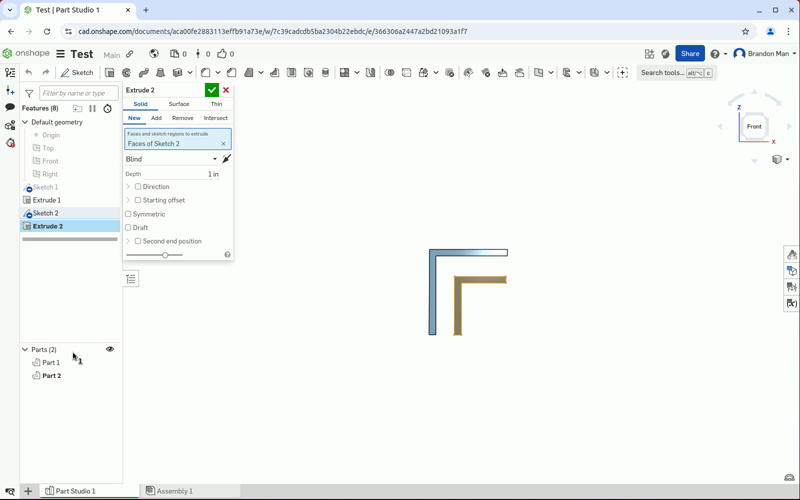
mouse_move(143, 106)
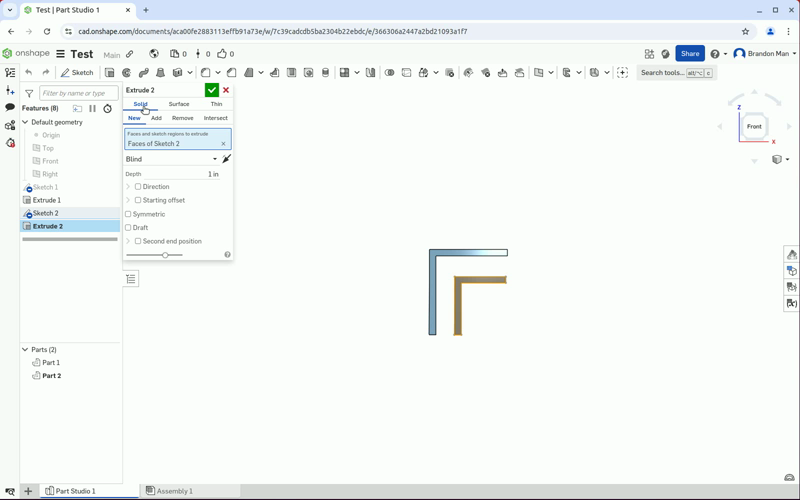
click(143, 106)
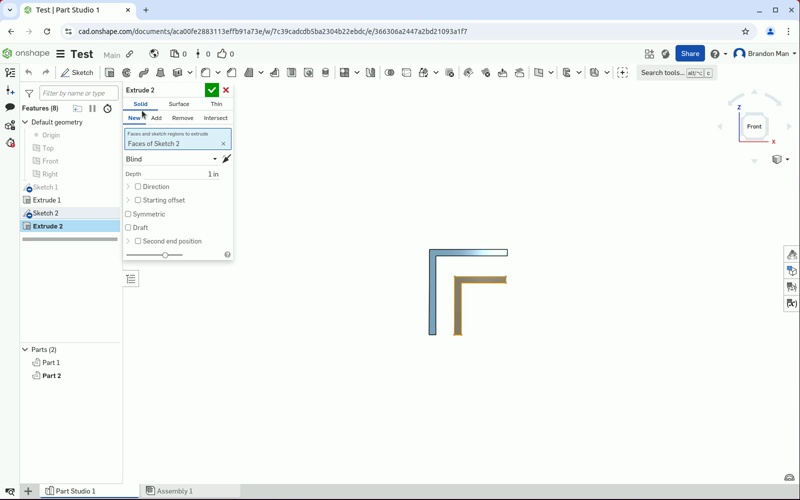
mouse_move(137, 120)
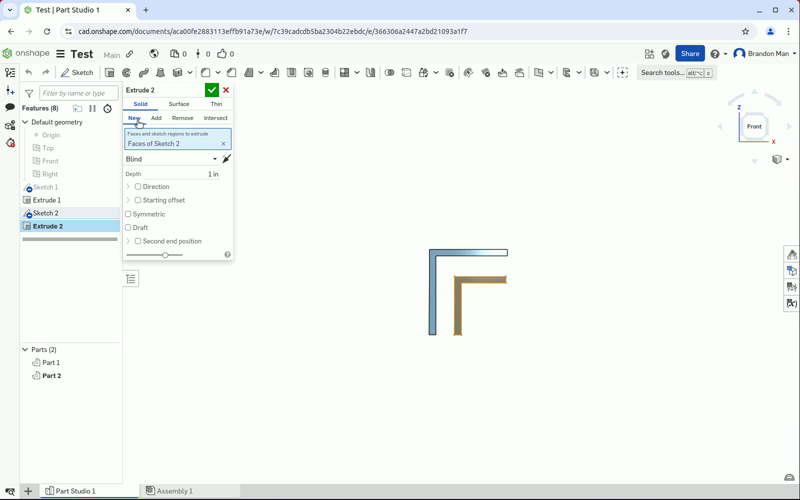
click(137, 120)
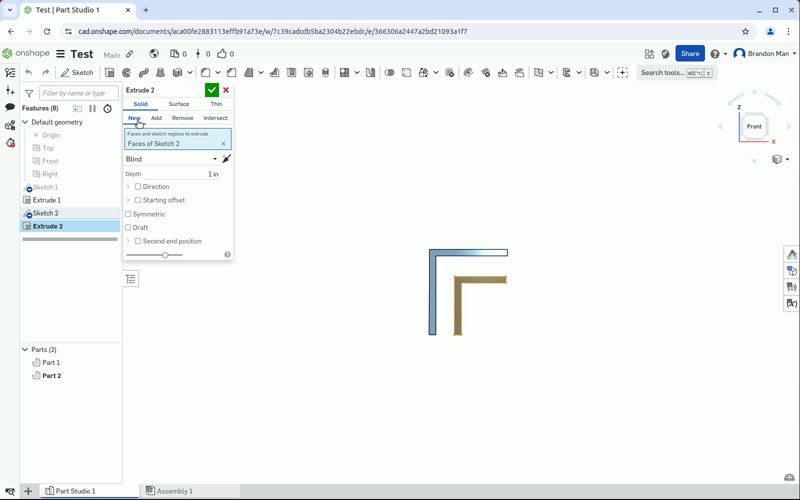
key(tab, 4)
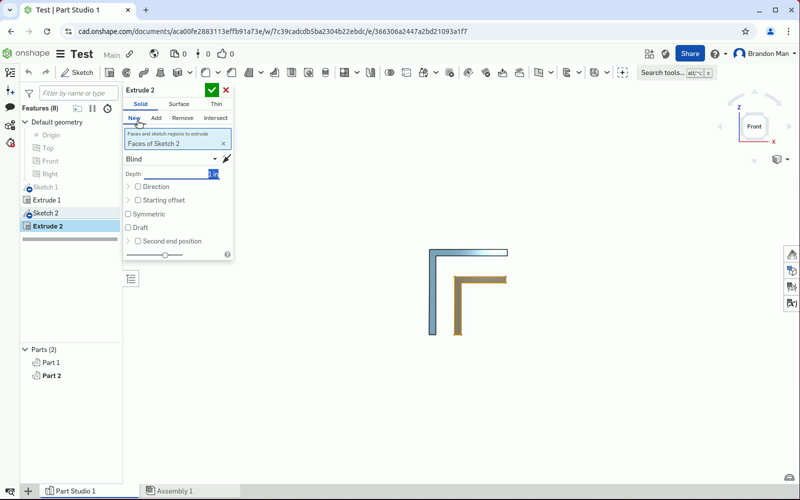
text(-11.554)
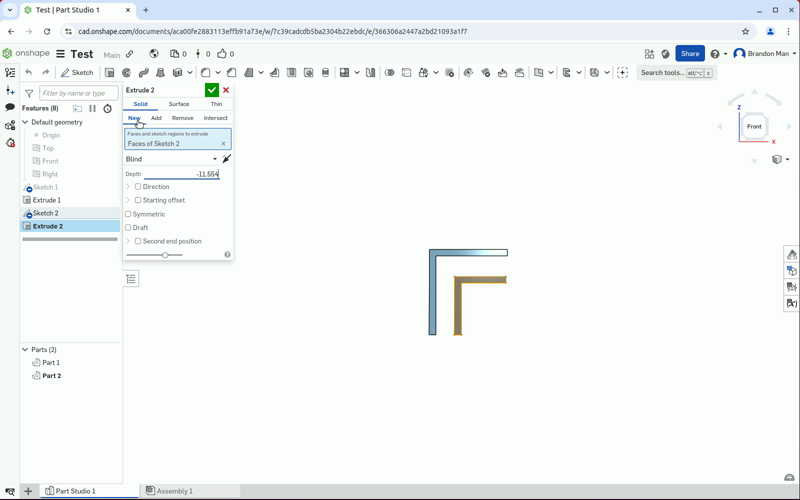
key(enter)
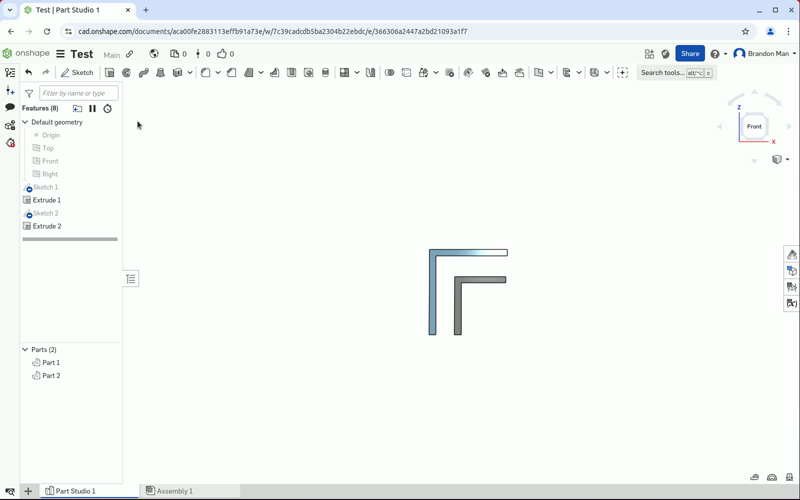
key(shift+h)
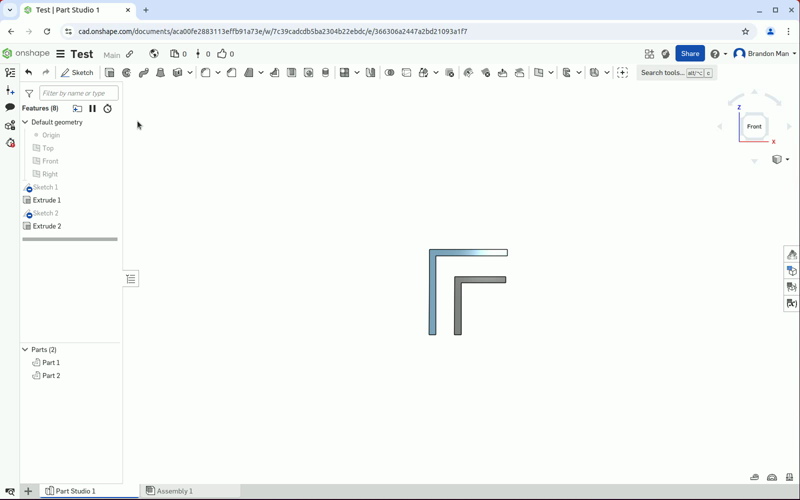
key(shift+h)
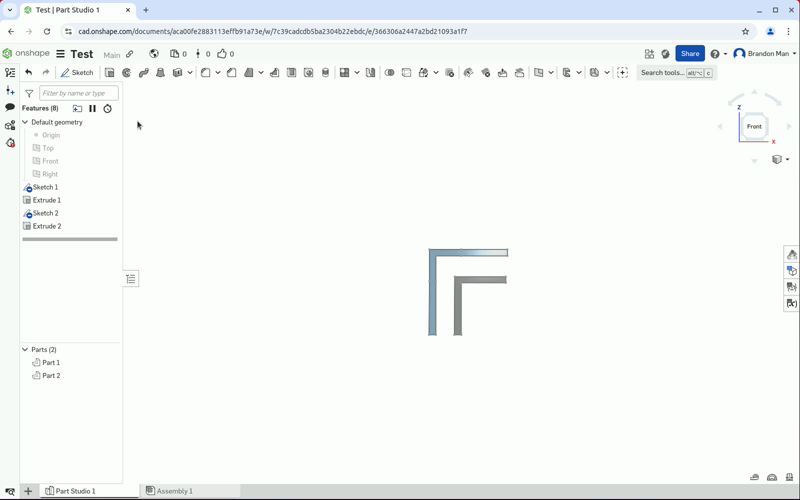
key(shift+7)
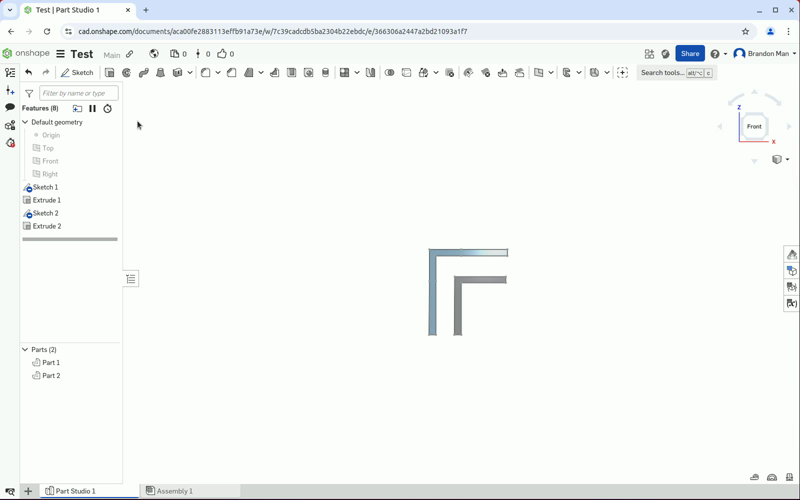
key(left, 2)
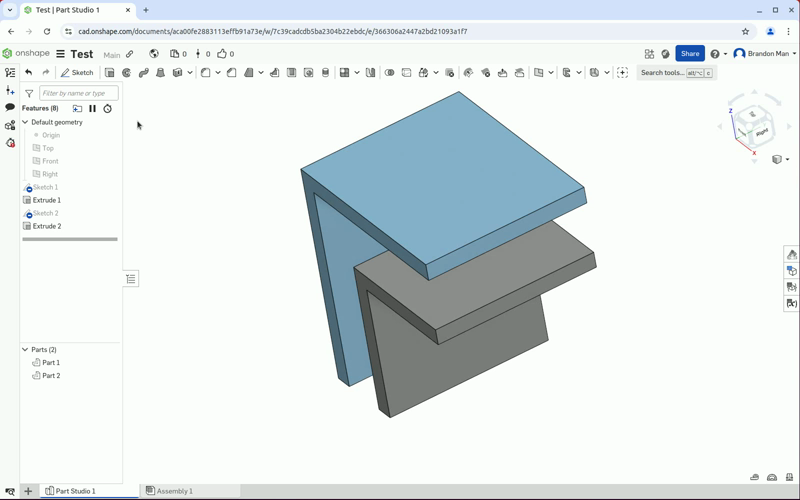
key(down, 2)
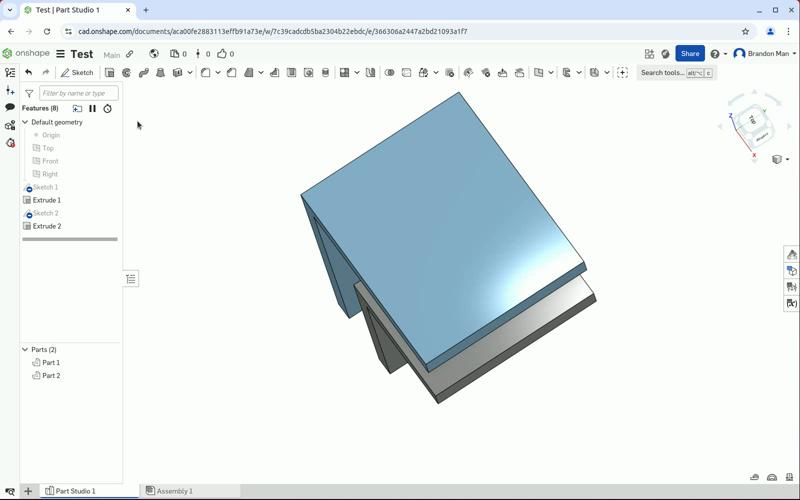
key(up, 2)
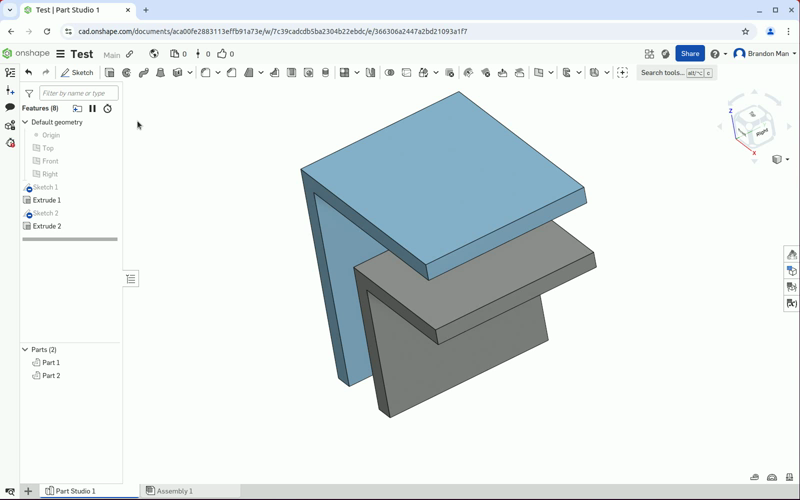
key(right, 2)
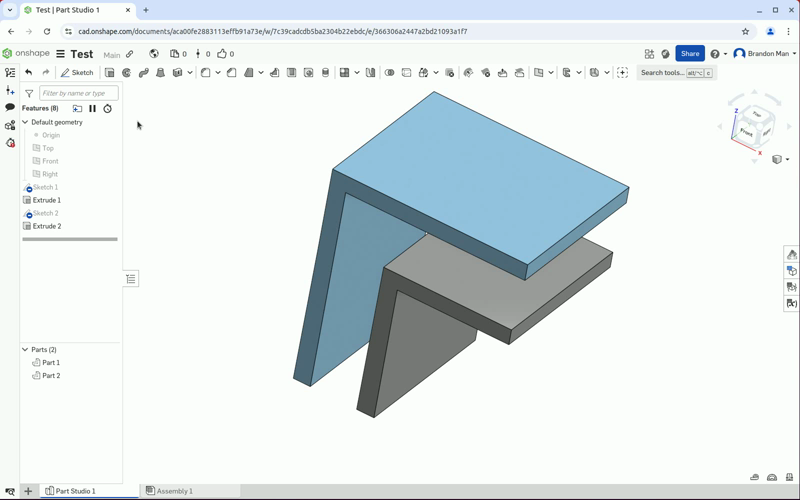
mouse_move(73, 189)
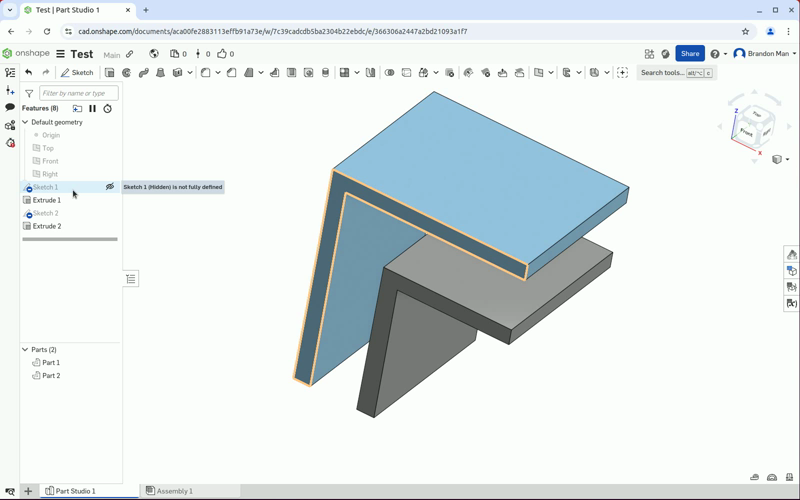
click(73, 189)